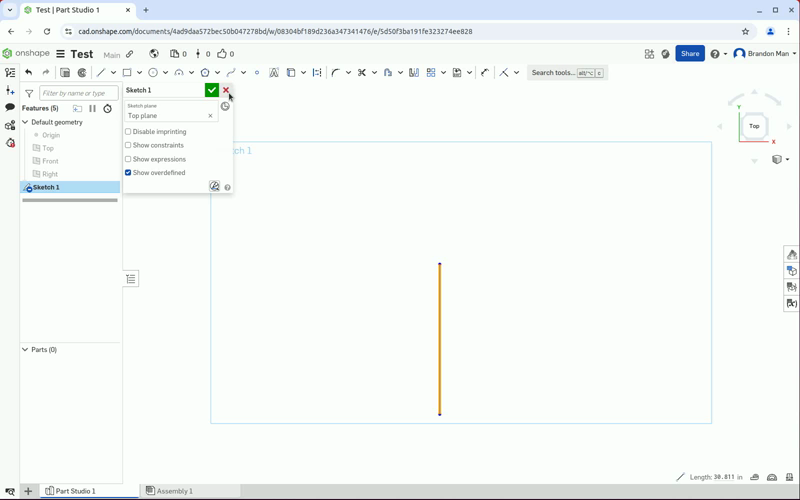
key(shift+h)
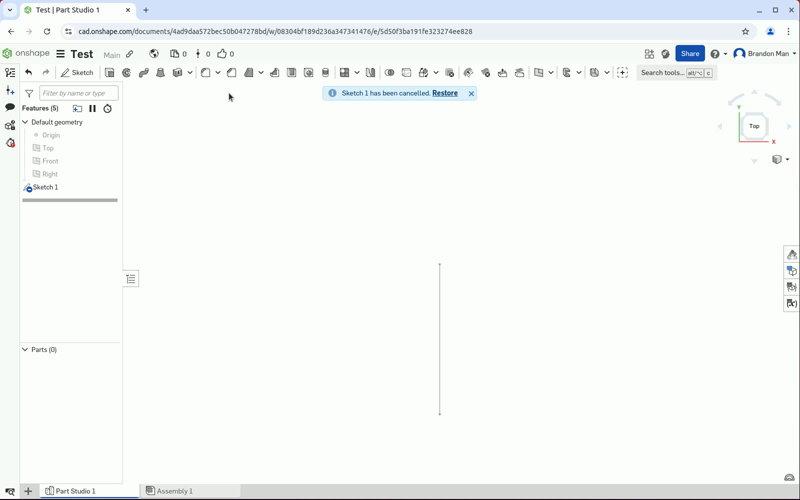
mouse_move(73, 352)
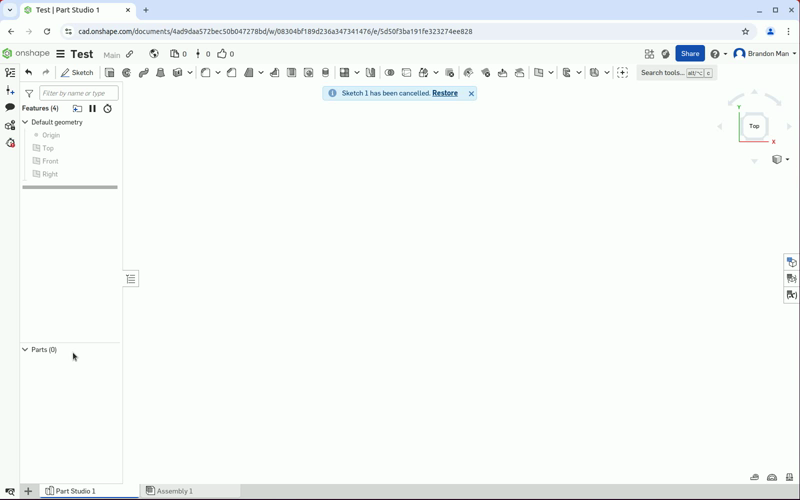
key(y)
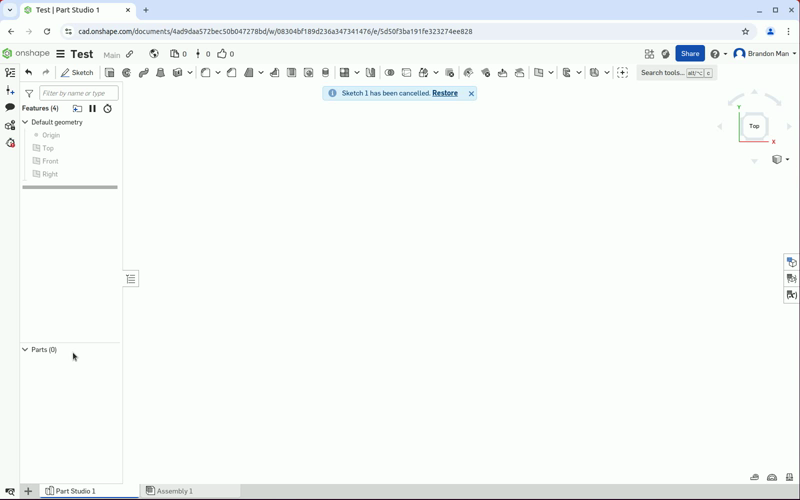
key(shift+p)
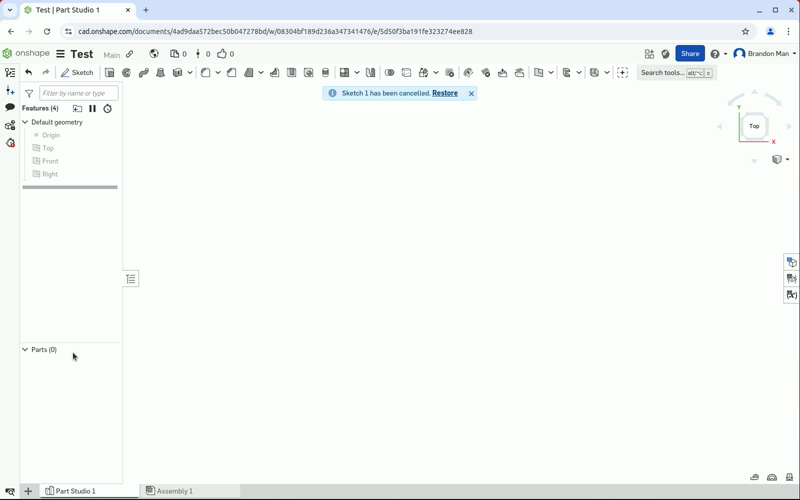
key(space)
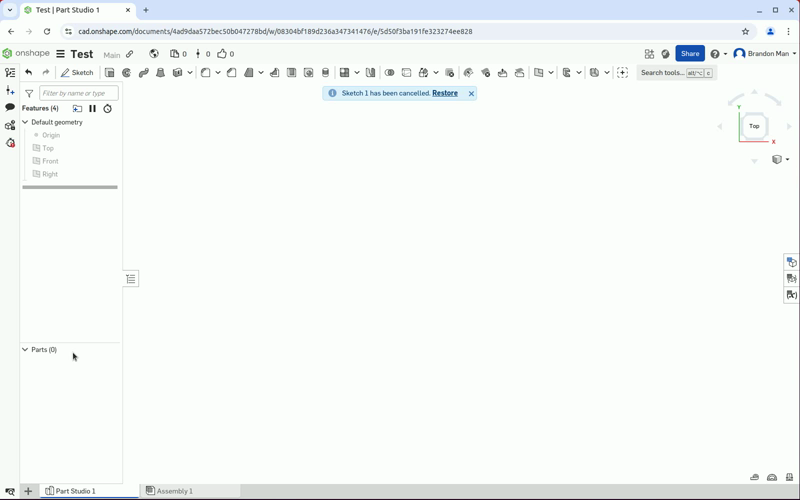
key_down(shift)
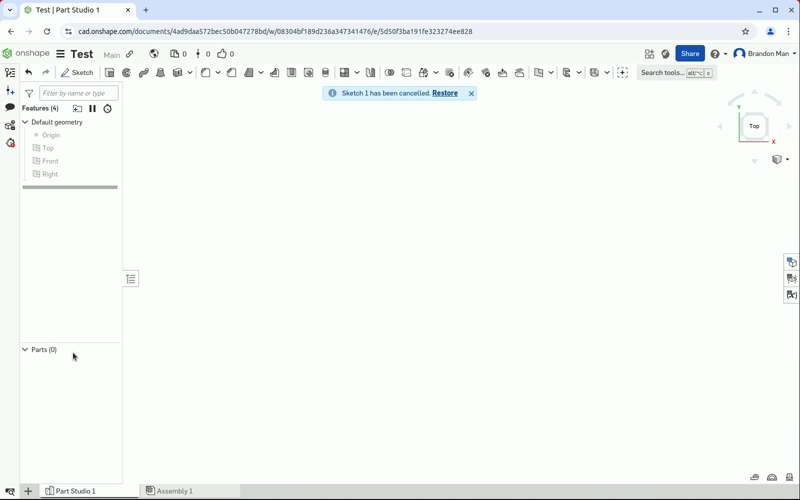
key(up)
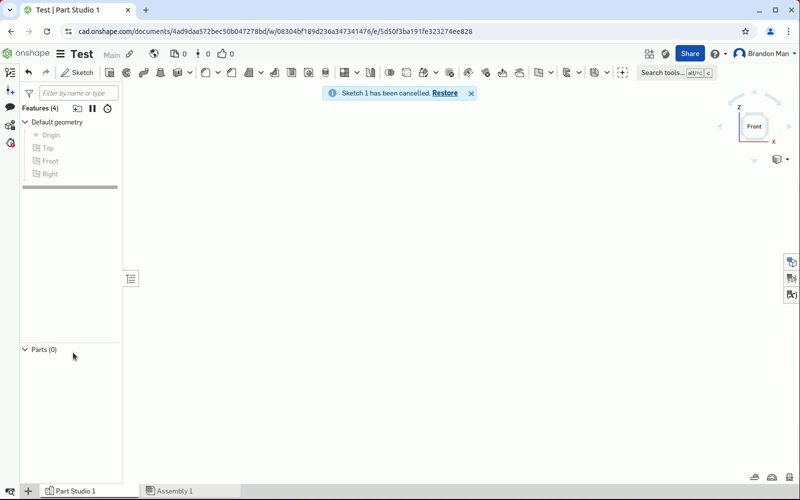
key_up(shift)
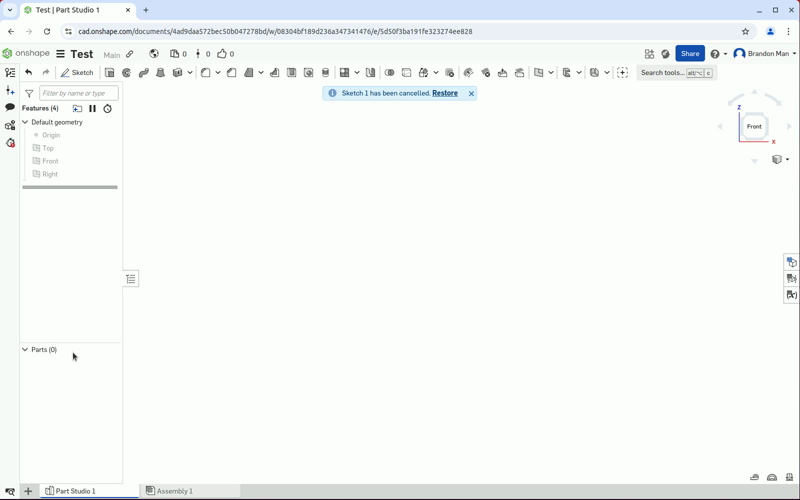
key(space)
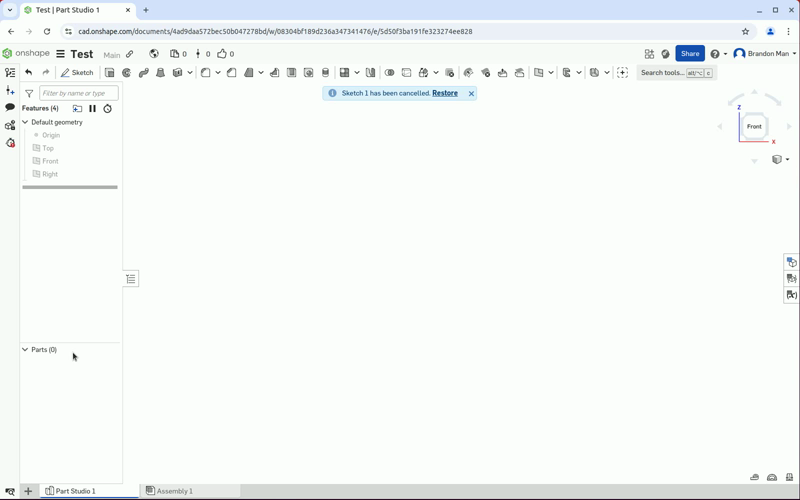
key_down(shift)
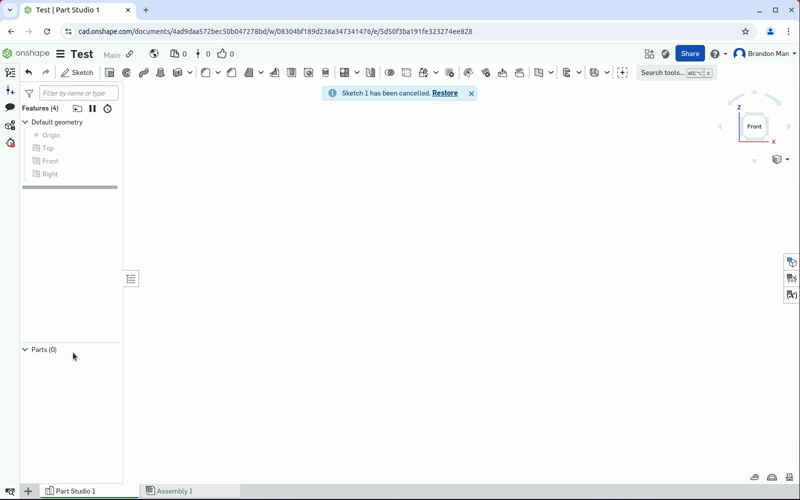
key(left)
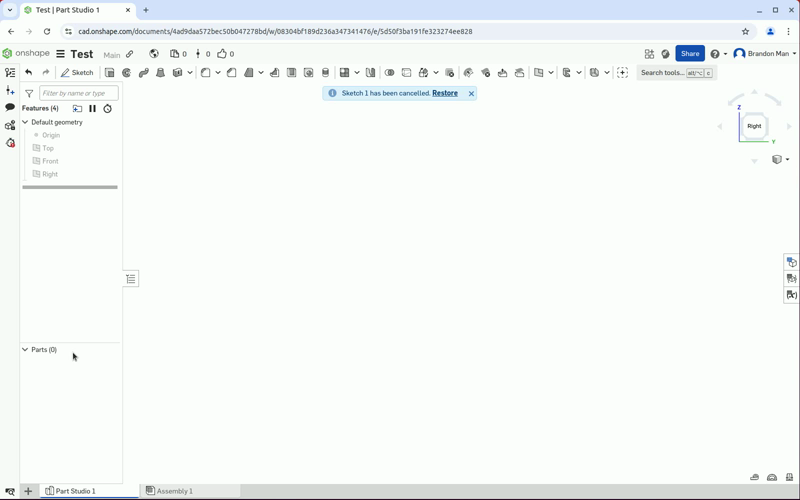
key_up(shift)
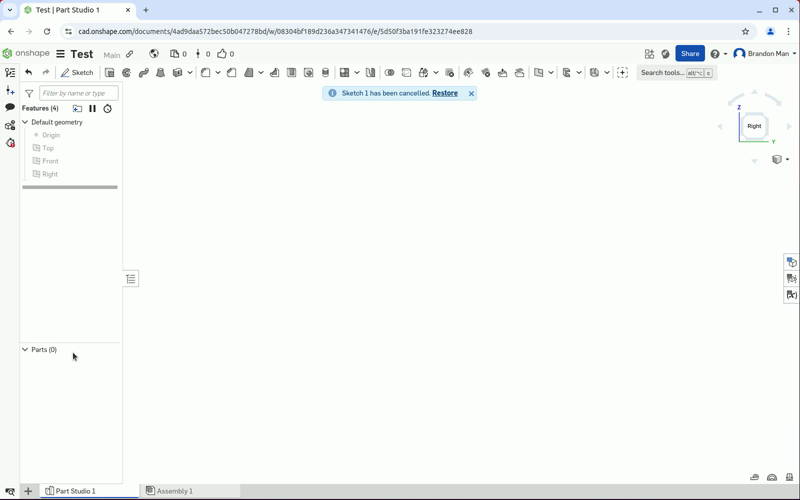
mouse_move(73, 352)
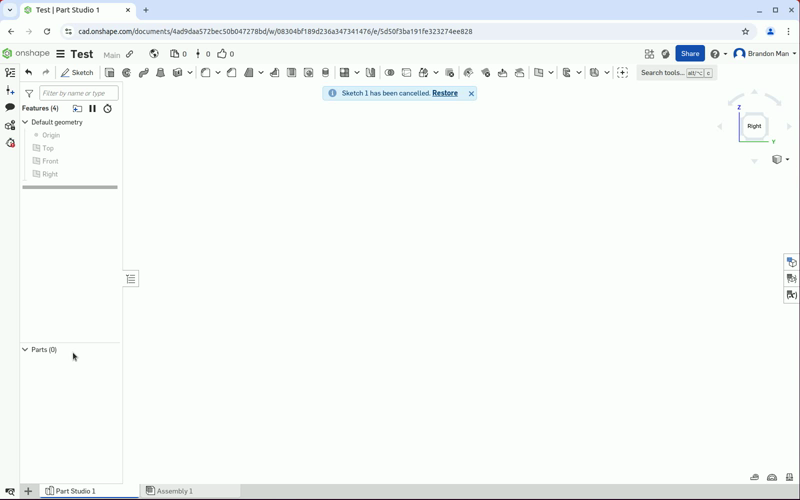
key(shift+y)
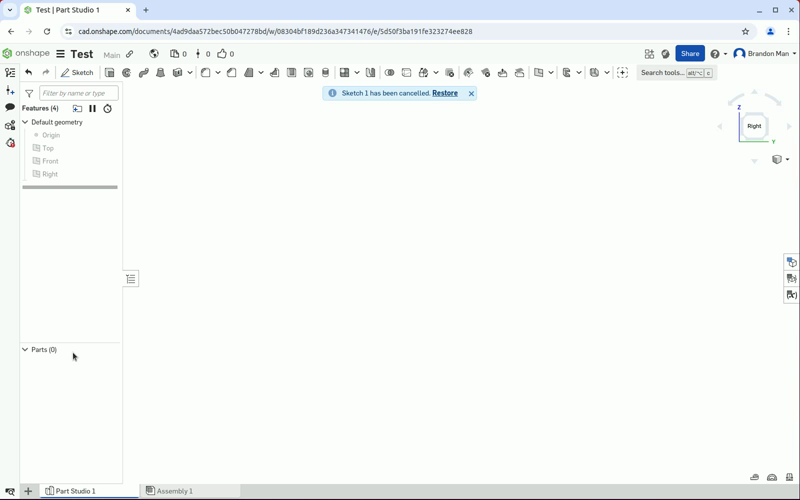
key(shift+s)
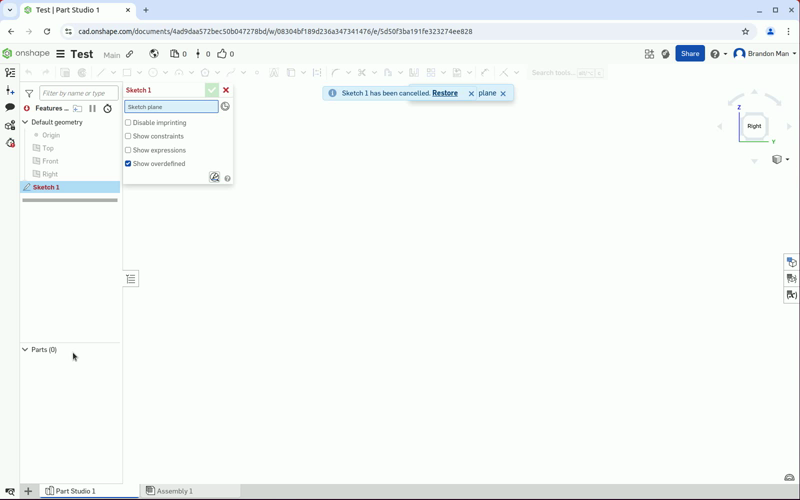
mouse_move(73, 176)
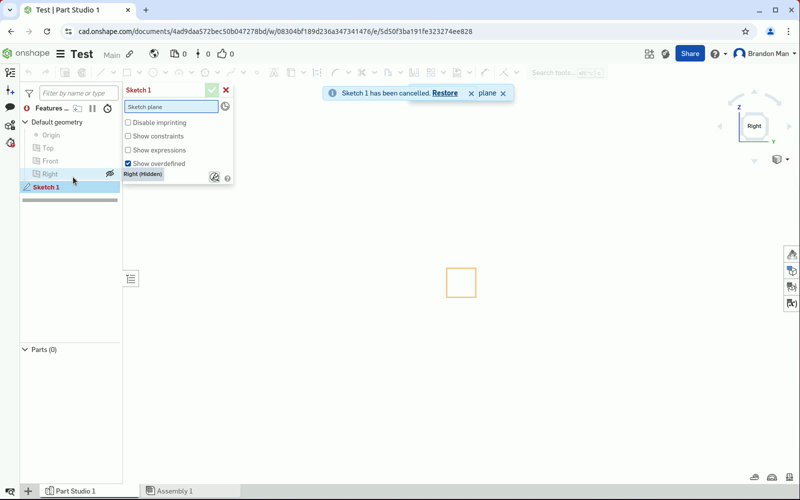
click(73, 176)
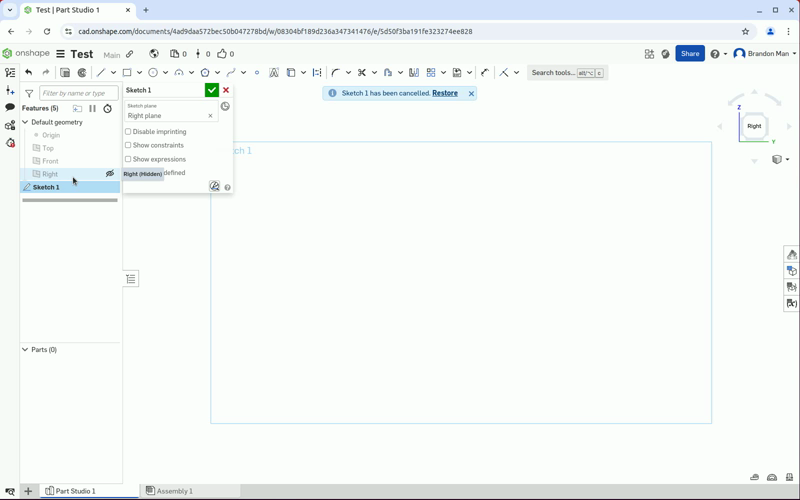
mouse_move(73, 352)
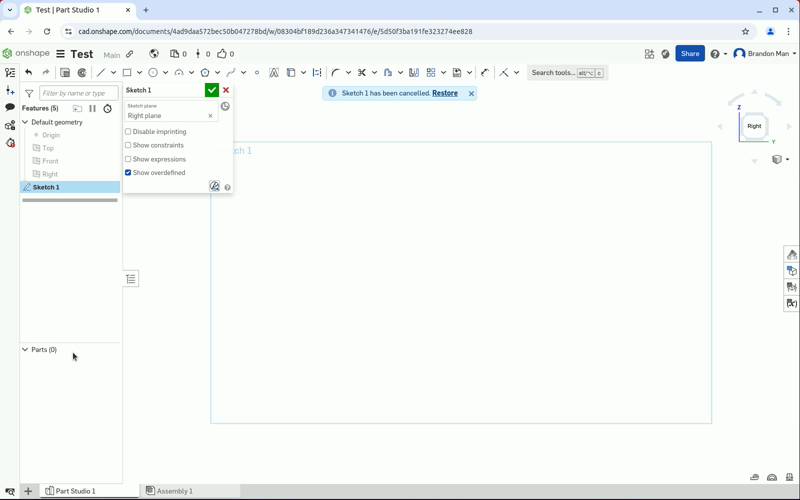
key(y)
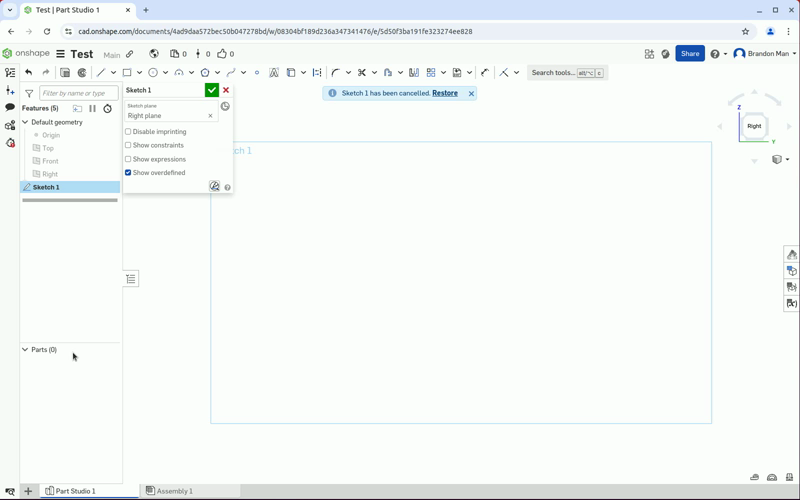
key(l)
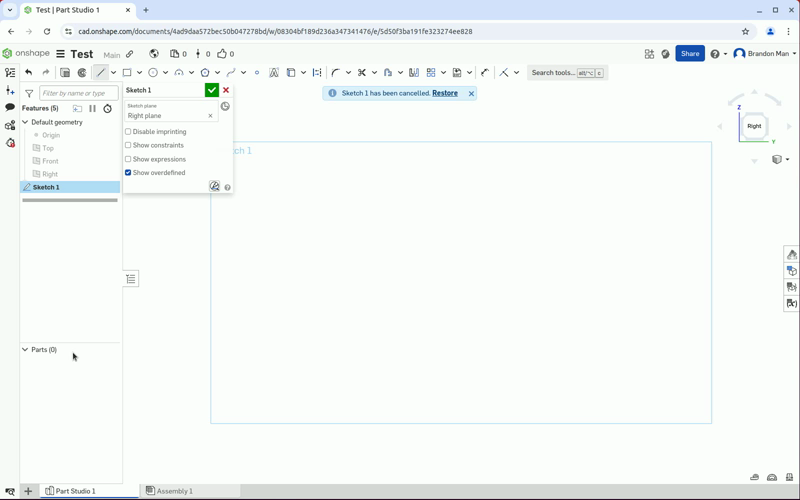
key_down(shift)
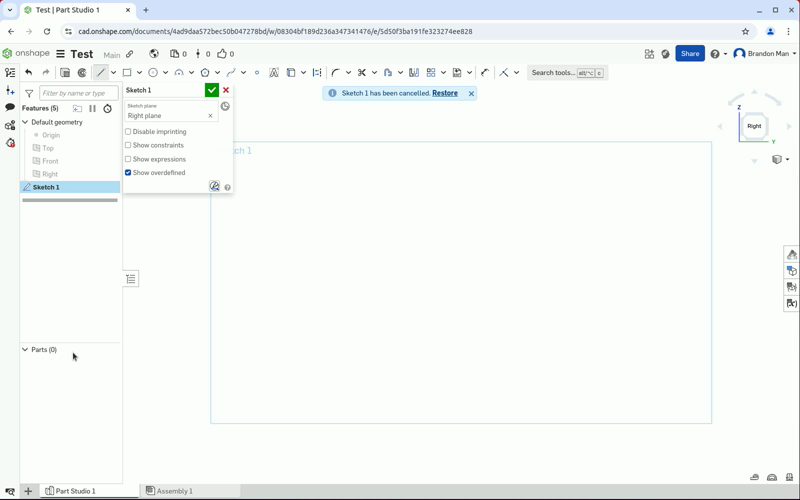
mouse_move(374, 241)
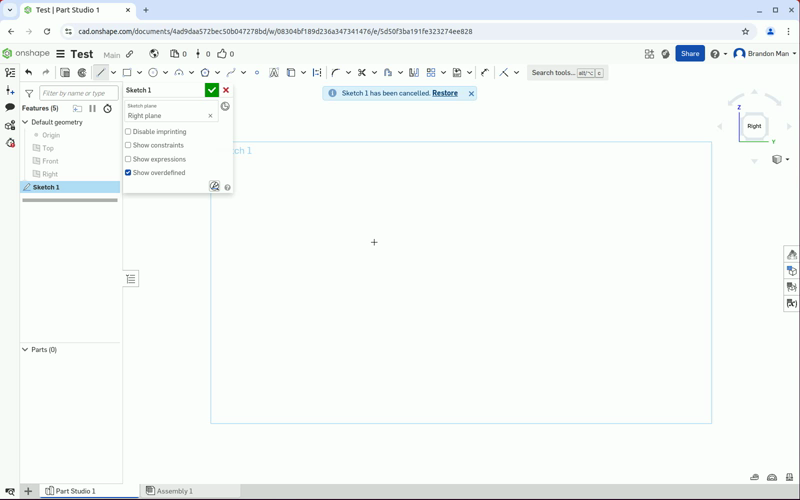
click(374, 241)
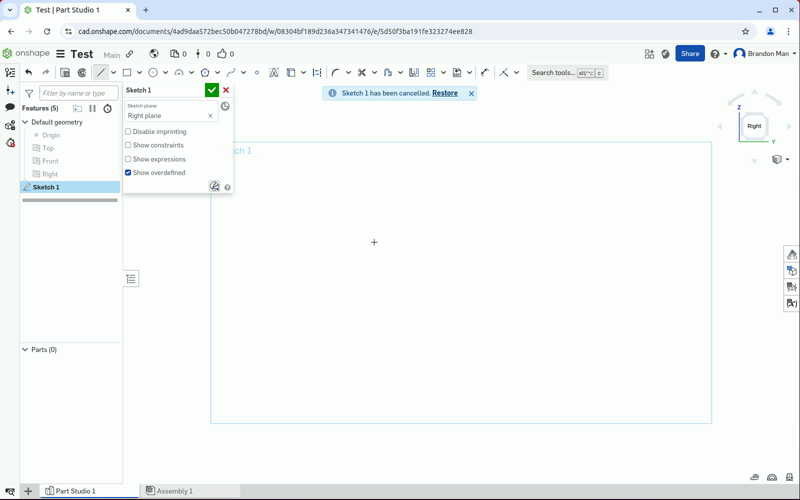
key_up(shift)
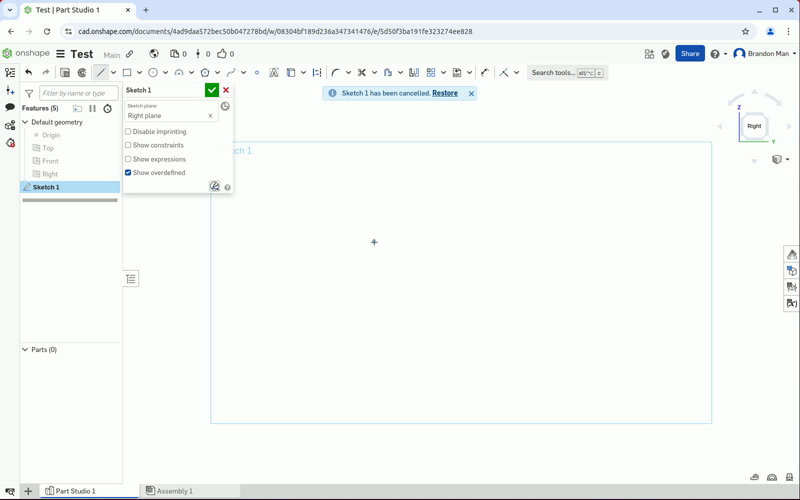
key_down(shift)
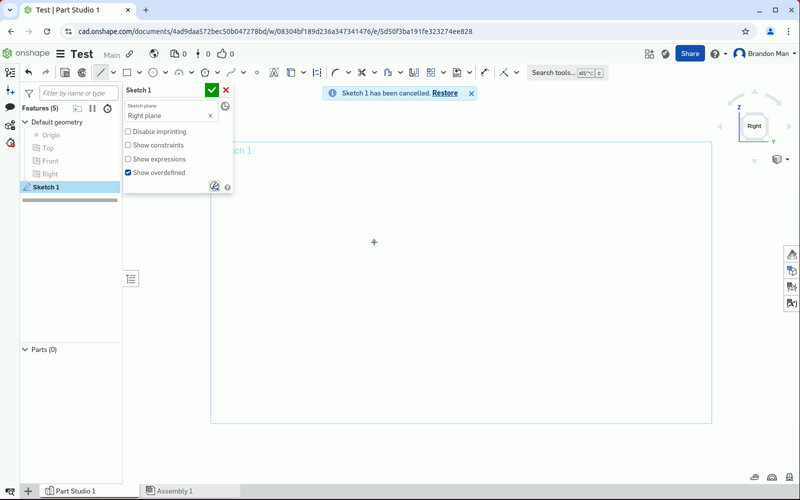
mouse_move(572, 241)
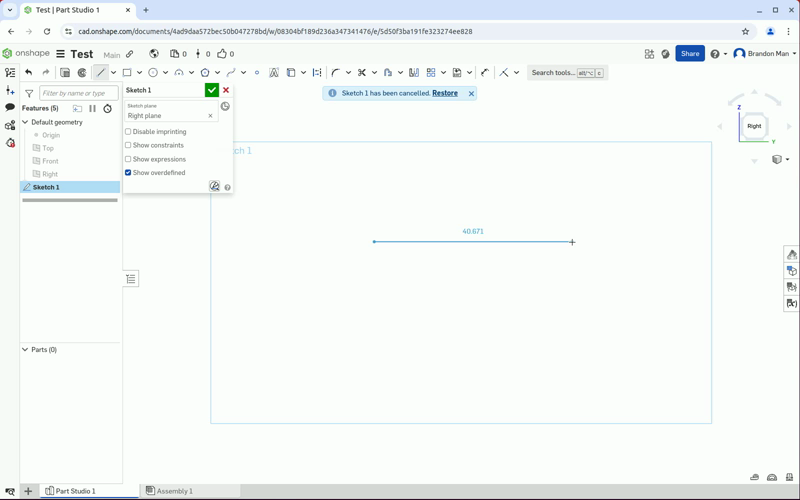
click(572, 241)
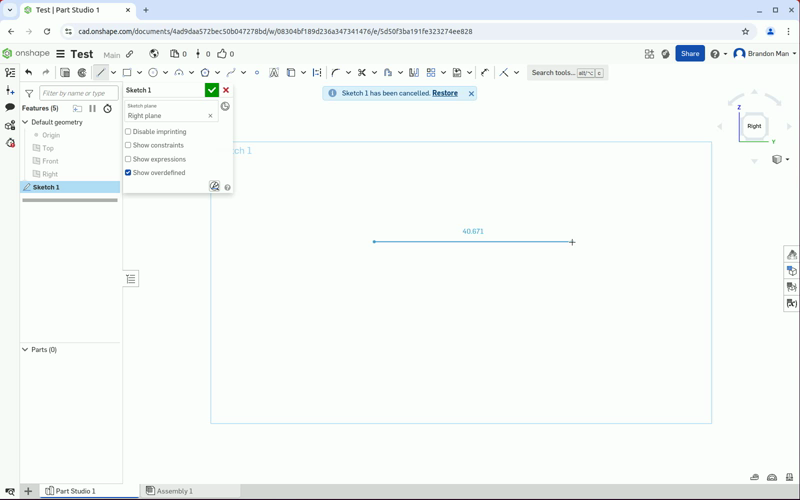
key_up(shift)
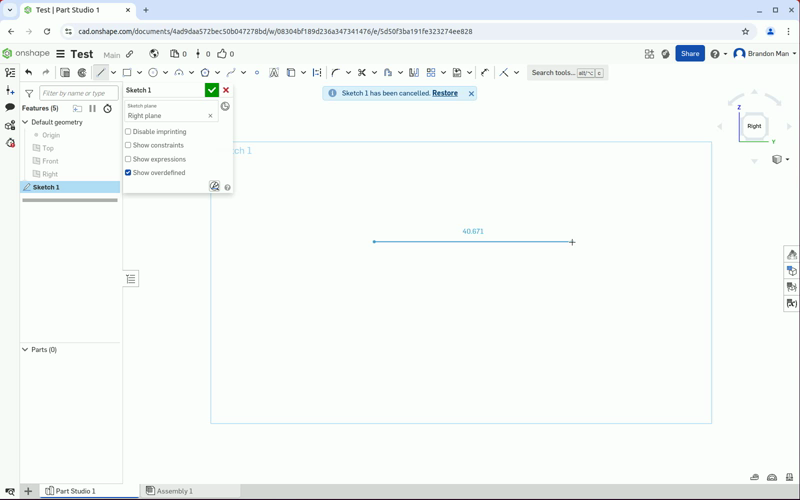
key_down(shift)
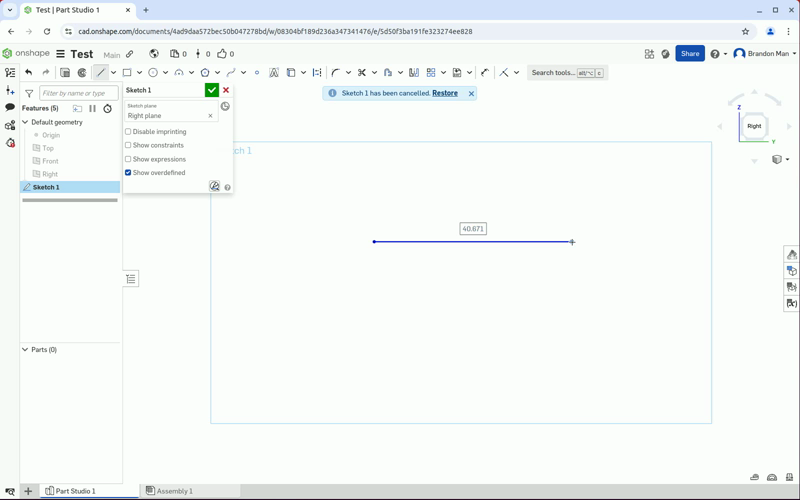
mouse_move(589, 241)
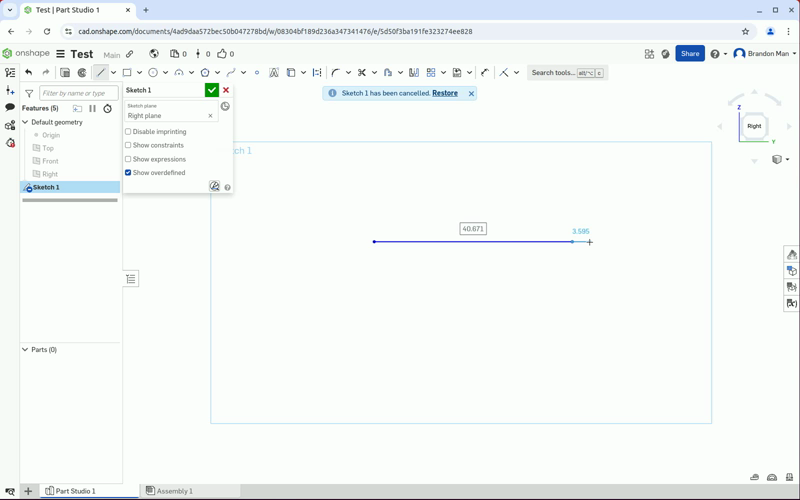
mouse_move(572, 229)
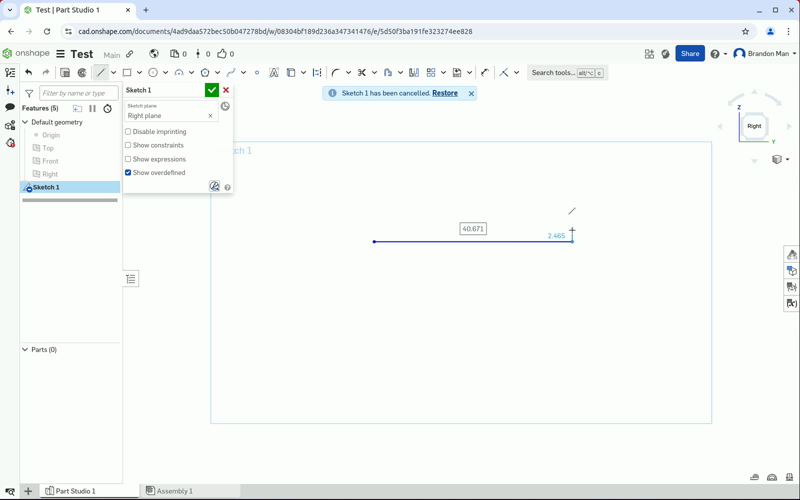
click(572, 229)
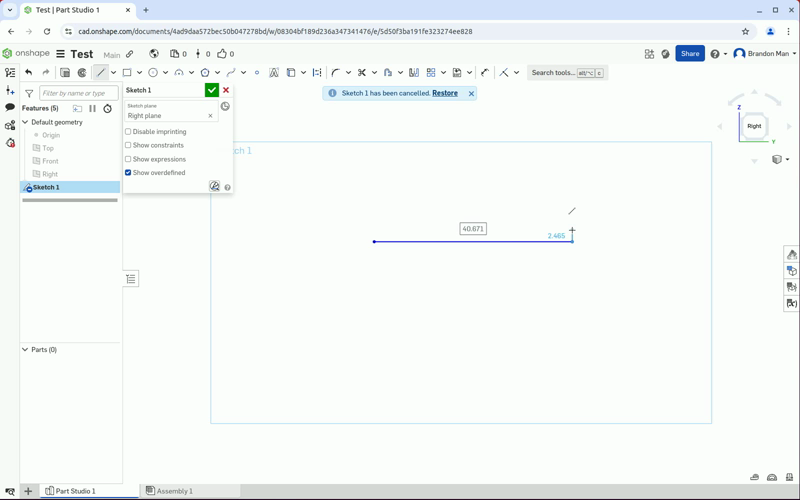
key_up(shift)
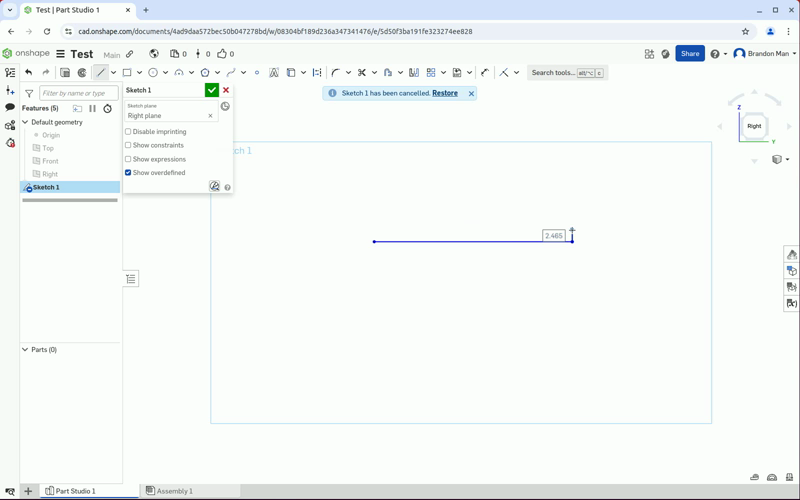
key_down(shift)
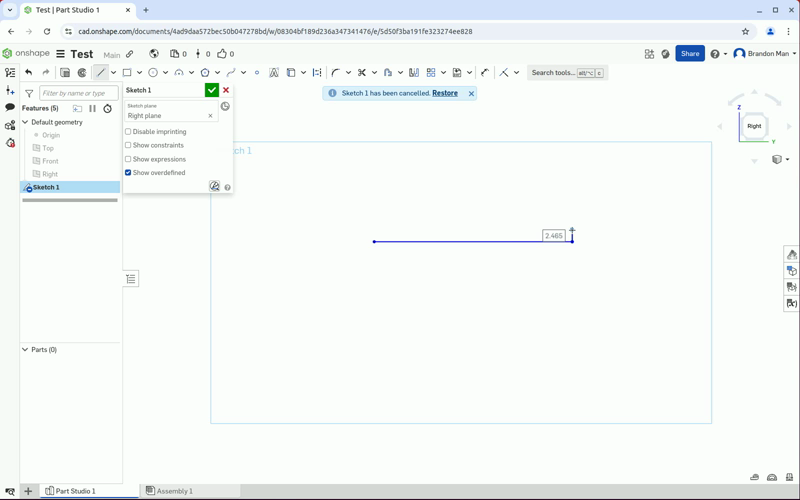
mouse_move(374, 229)
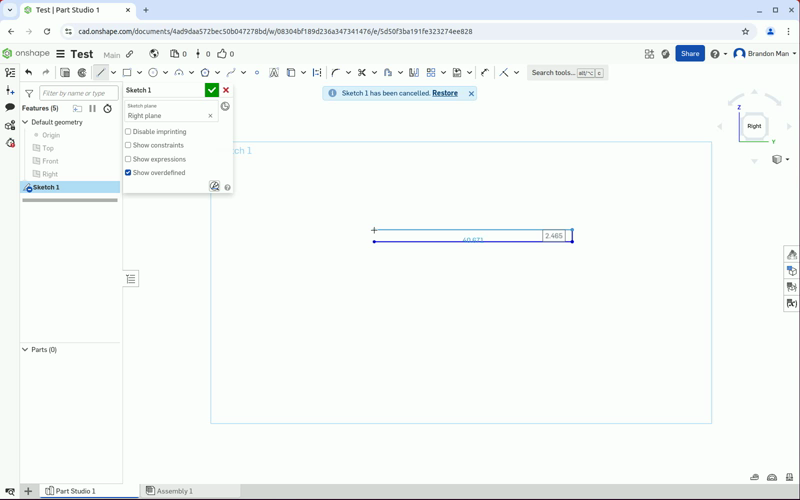
click(374, 229)
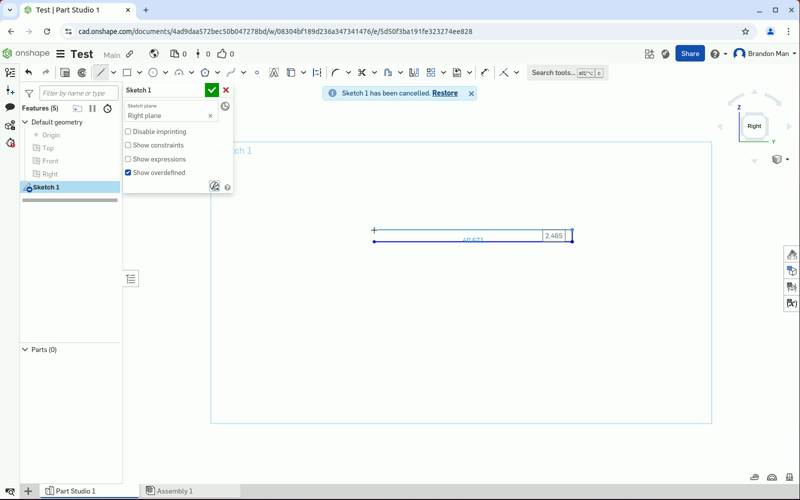
key_up(shift)
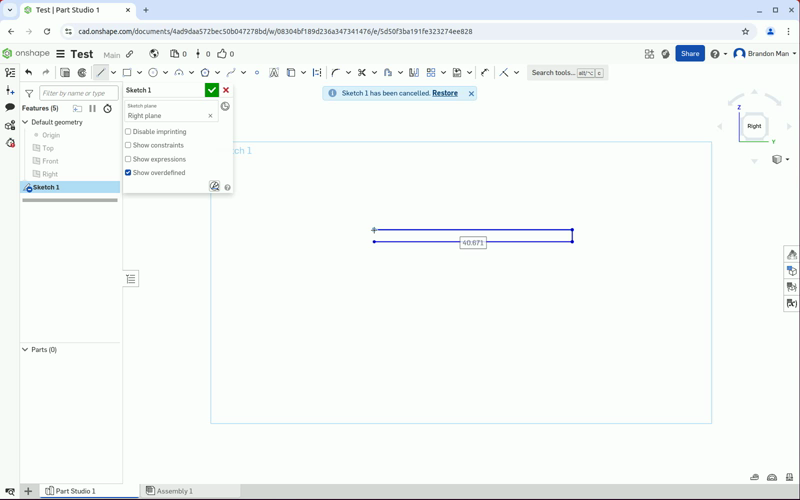
mouse_move(404, 229)
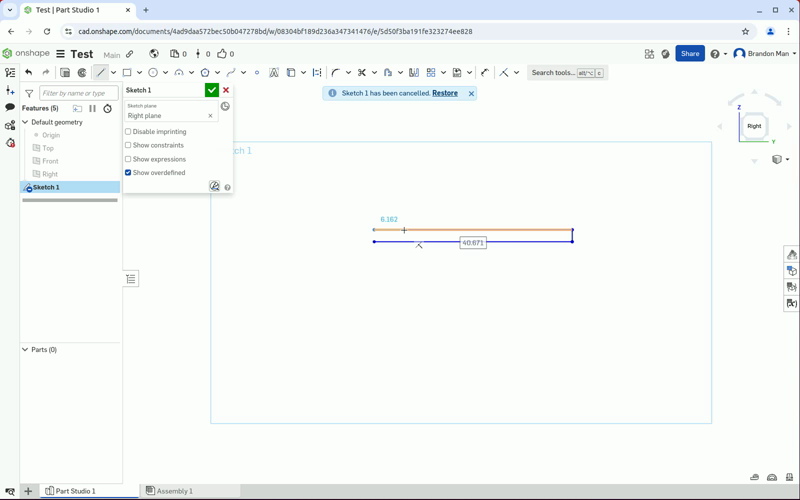
key_down(shift)
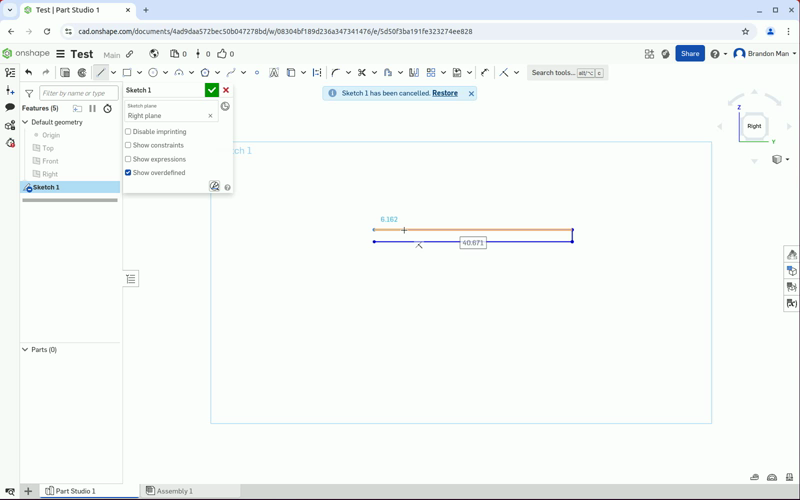
mouse_move(374, 241)
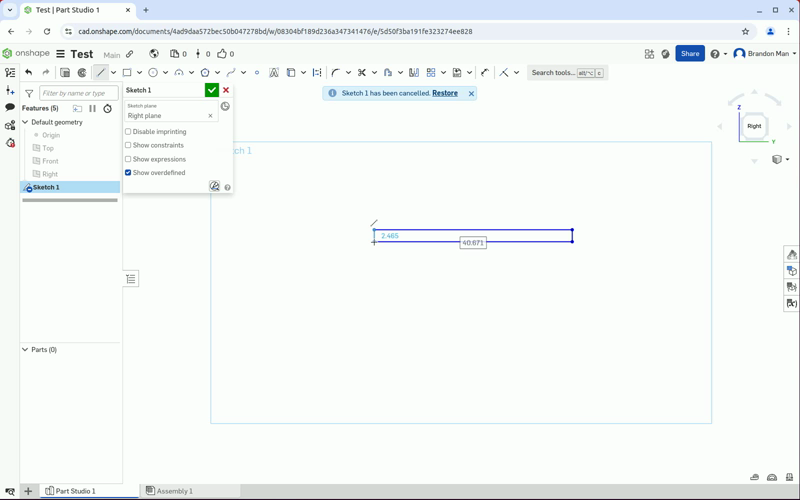
key_up(shift)
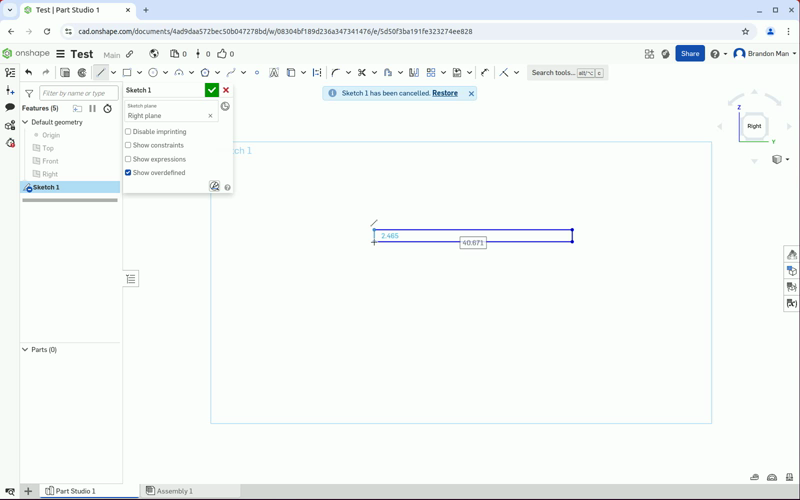
click(374, 241)
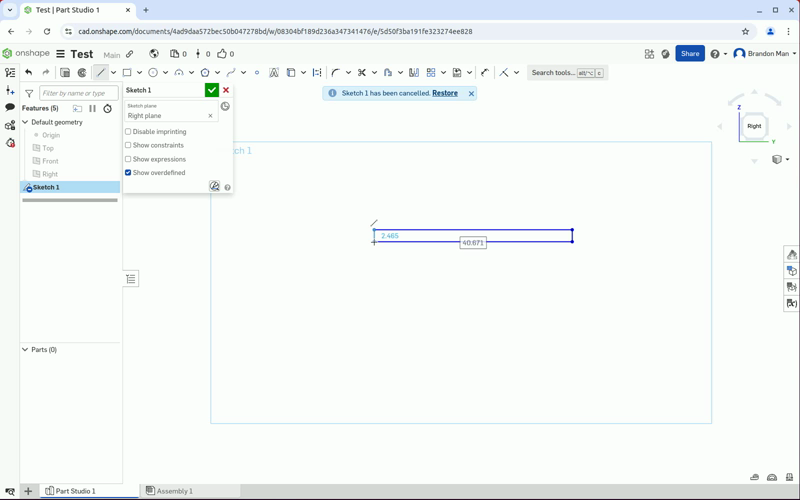
key(esc)
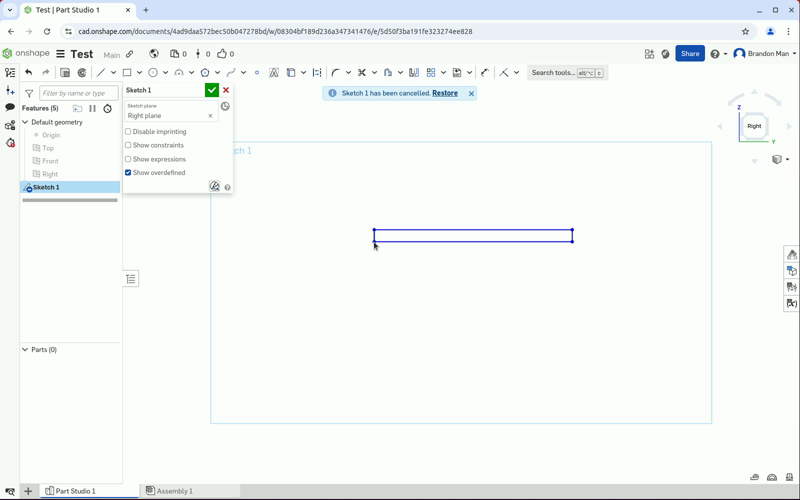
mouse_move(473, 232)
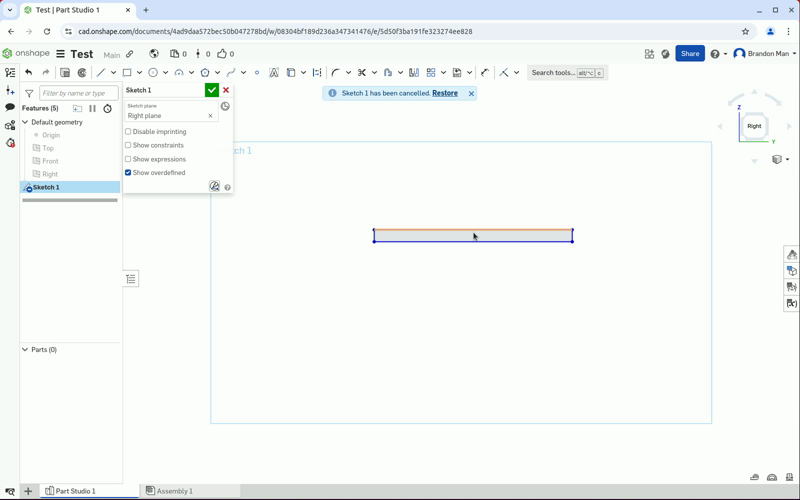
click(473, 232)
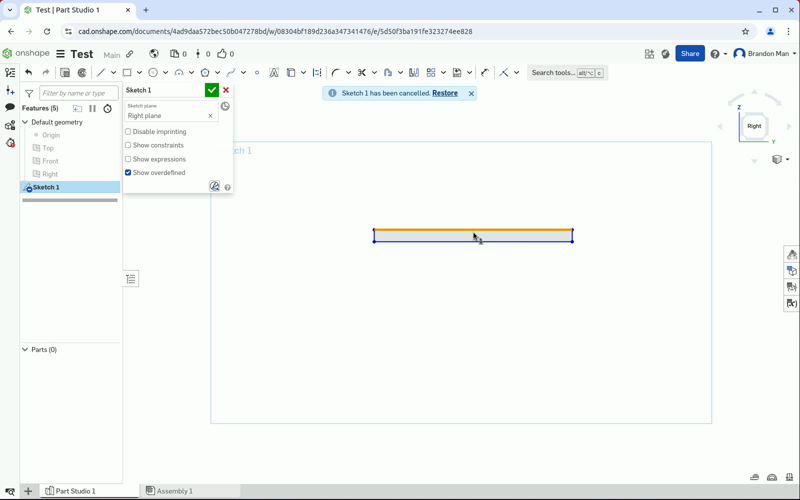
mouse_move(73, 352)
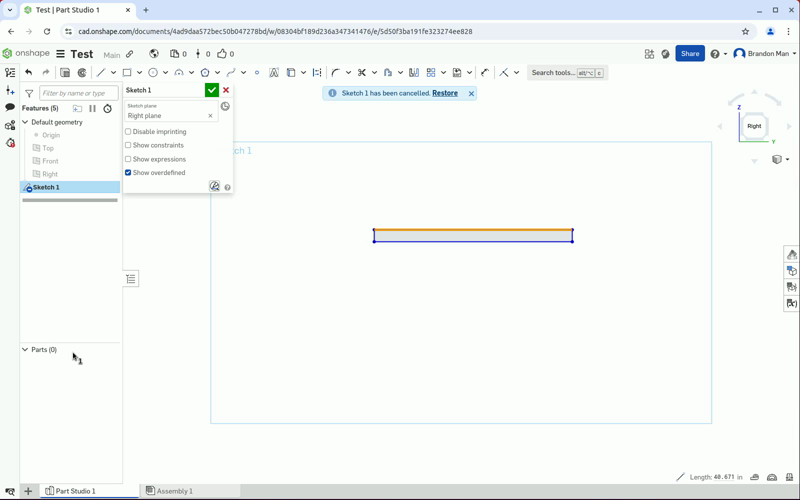
key(shift+y)
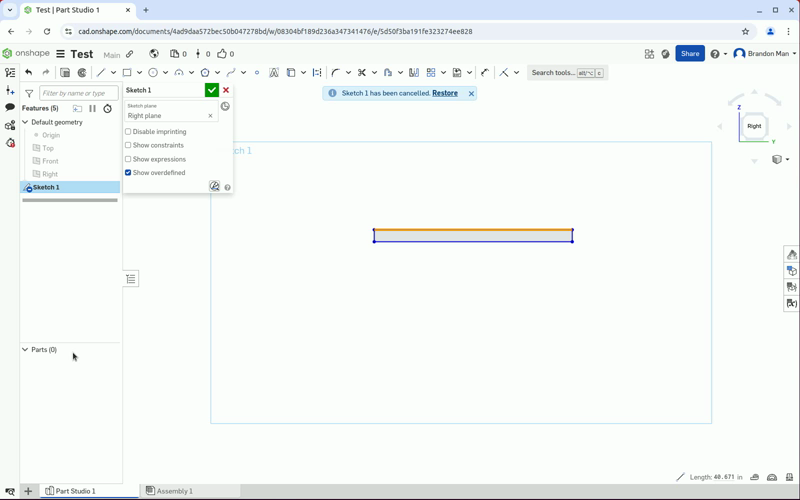
key(shift+e)
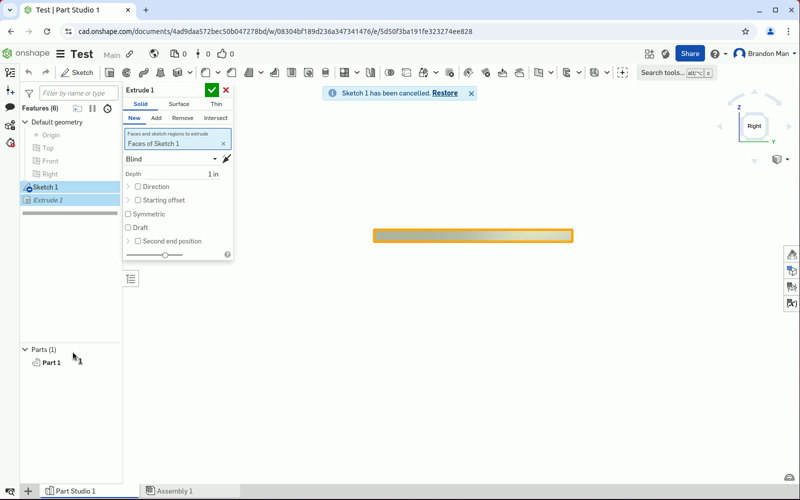
mouse_move(143, 106)
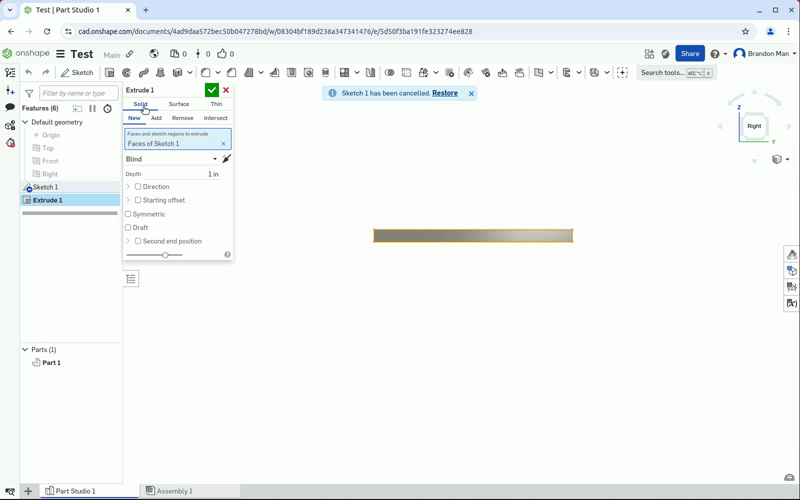
click(143, 106)
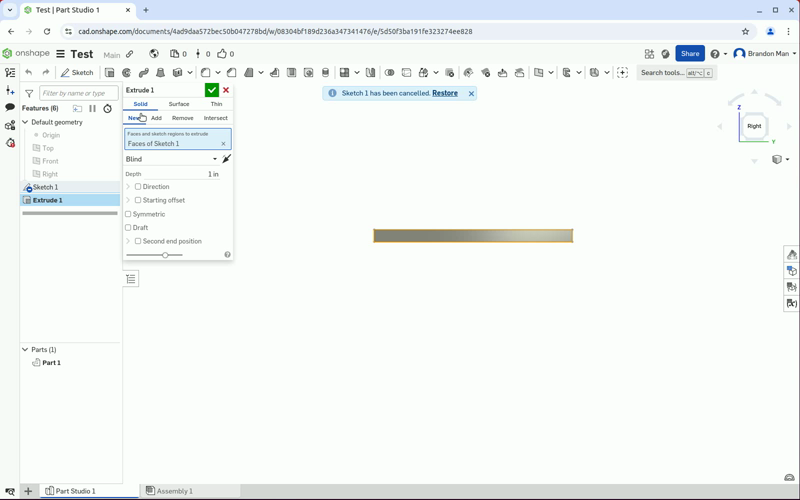
mouse_move(137, 120)
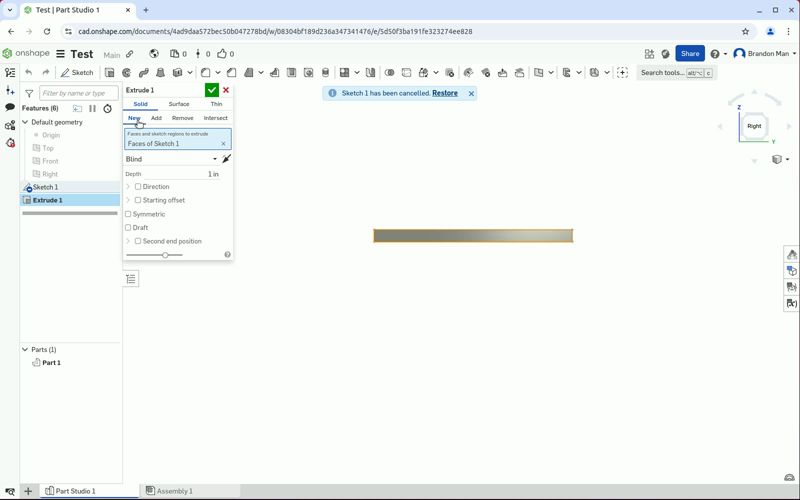
click(137, 120)
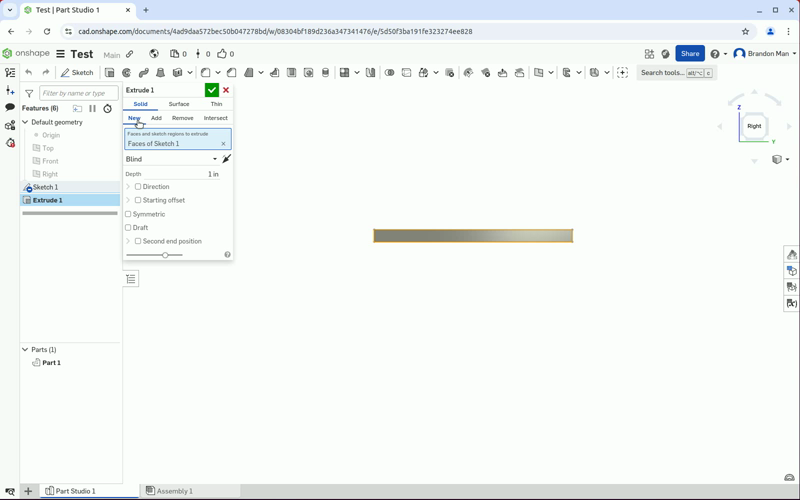
key(tab, 4)
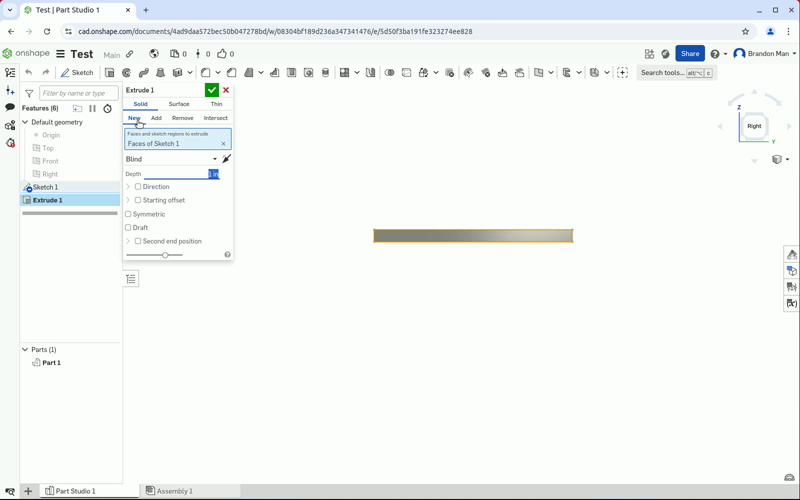
text(-2.166)
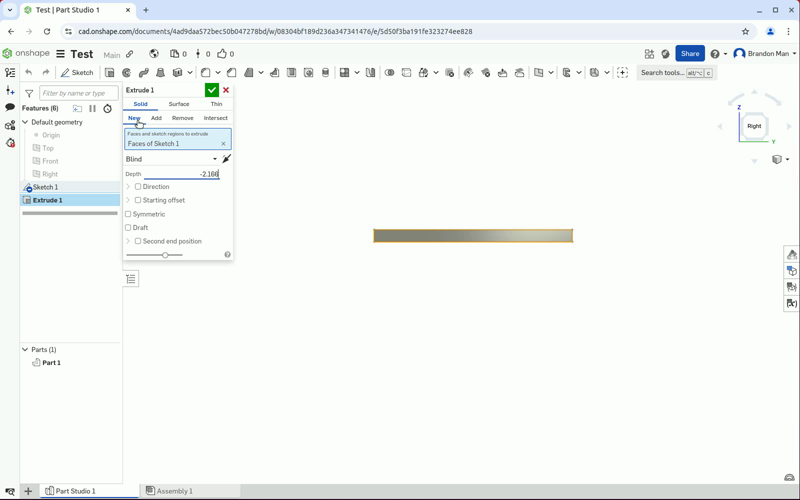
key(enter)
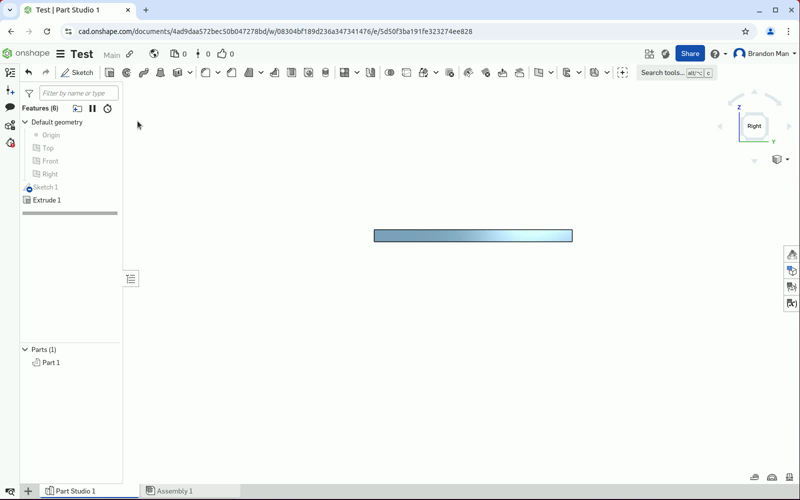
key(shift+h)
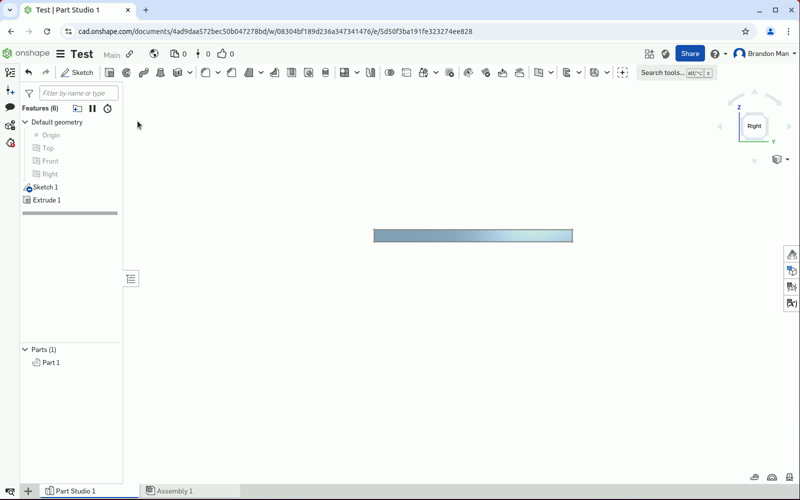
key(shift+h)
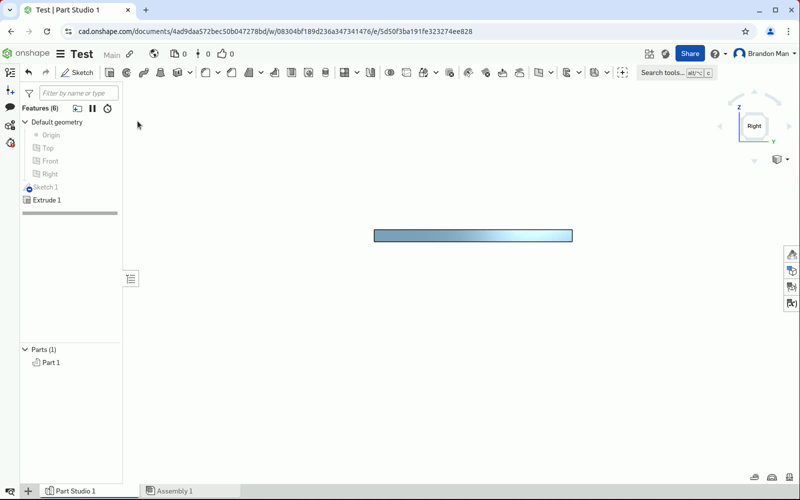
mouse_move(73, 189)
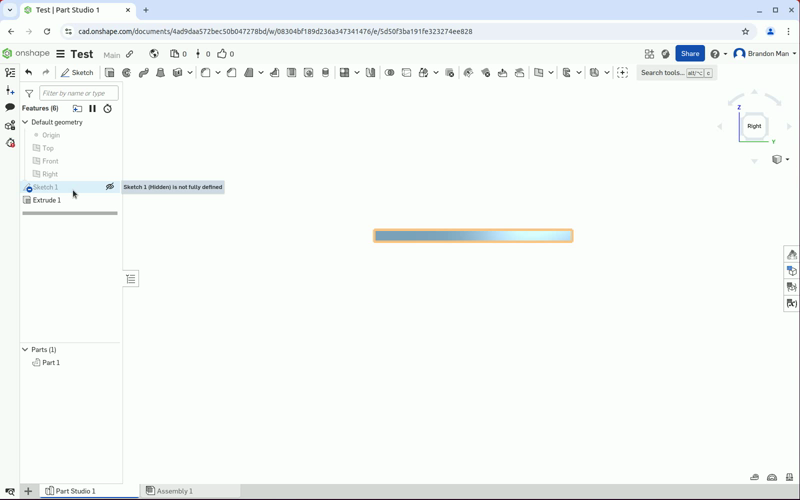
click(73, 189)
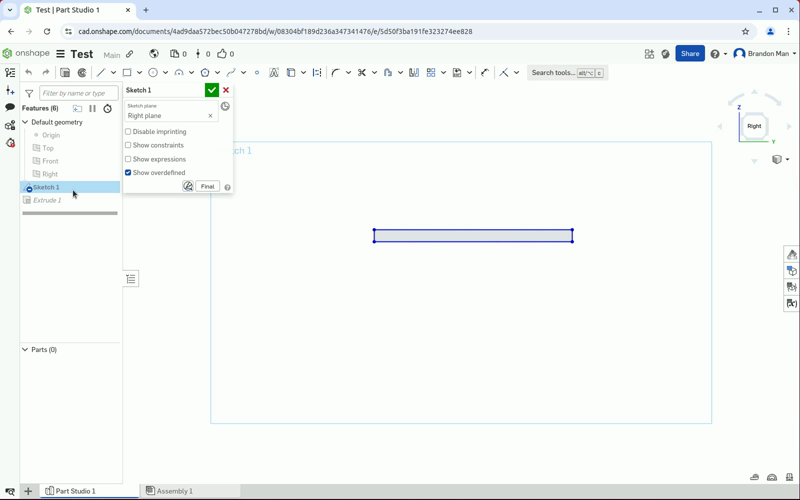
mouse_move(229, 92)
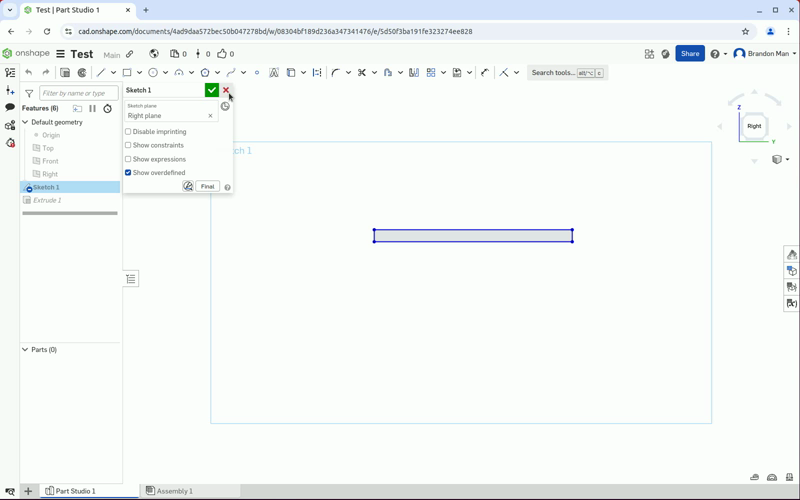
click(229, 92)
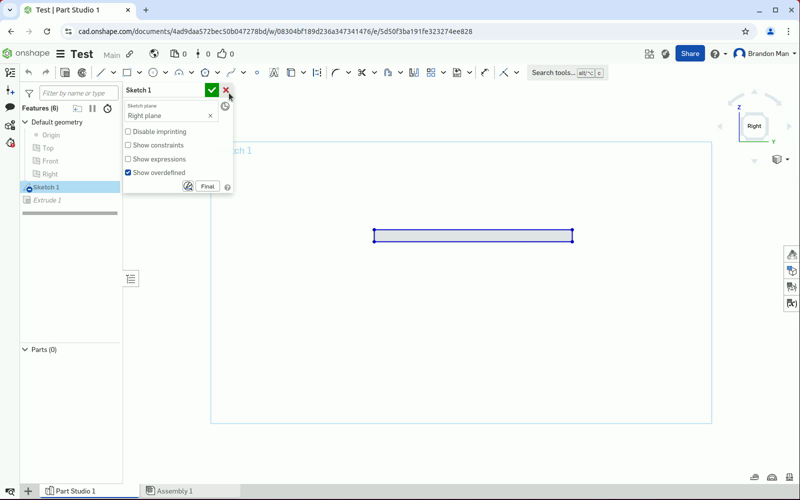
key(shift+s)
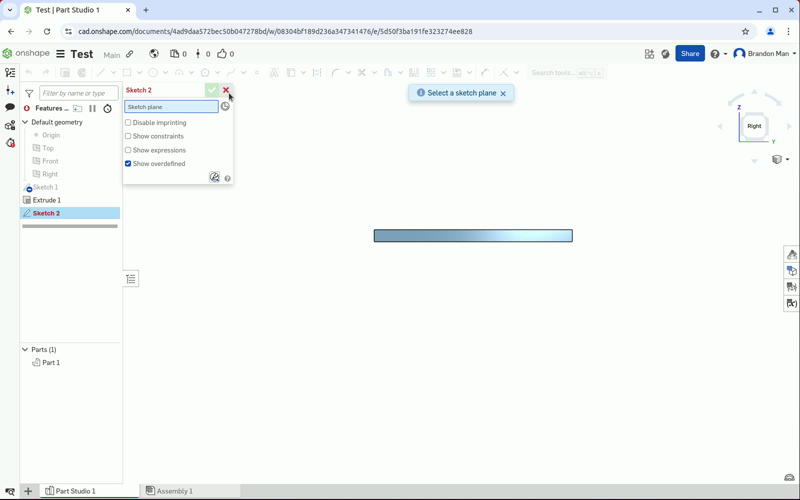
mouse_move(73, 176)
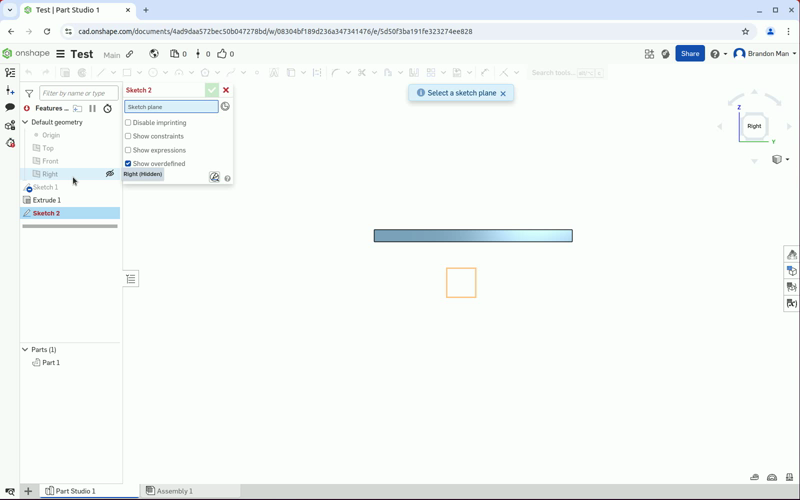
click(73, 176)
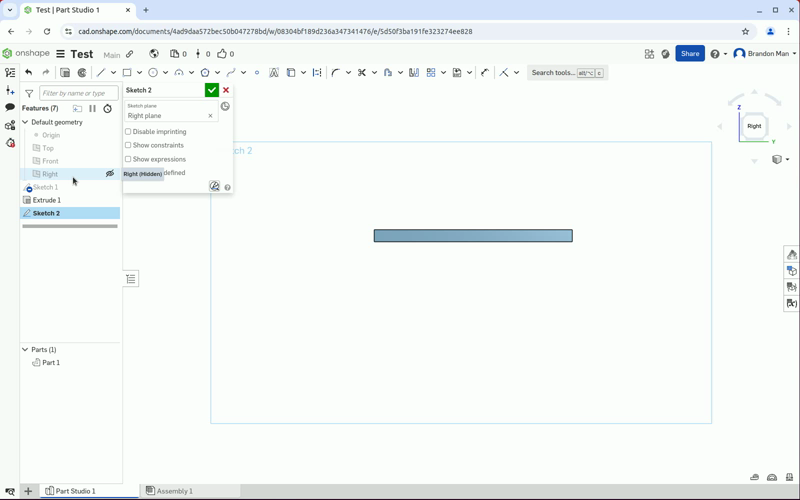
mouse_move(73, 352)
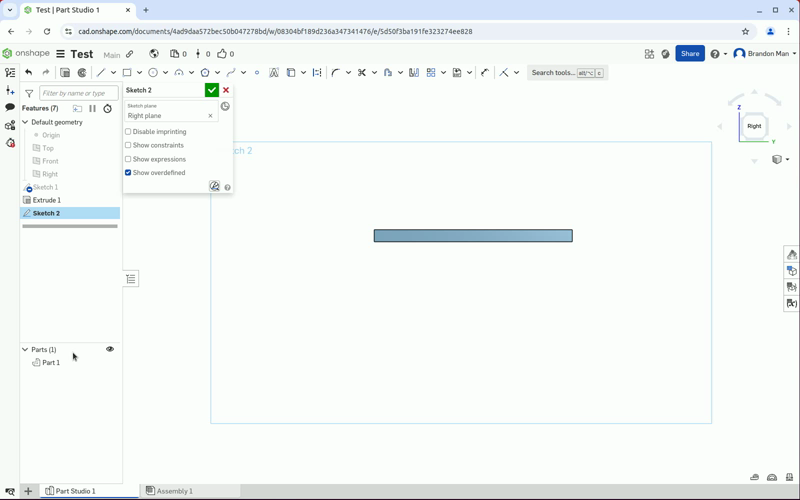
key(y)
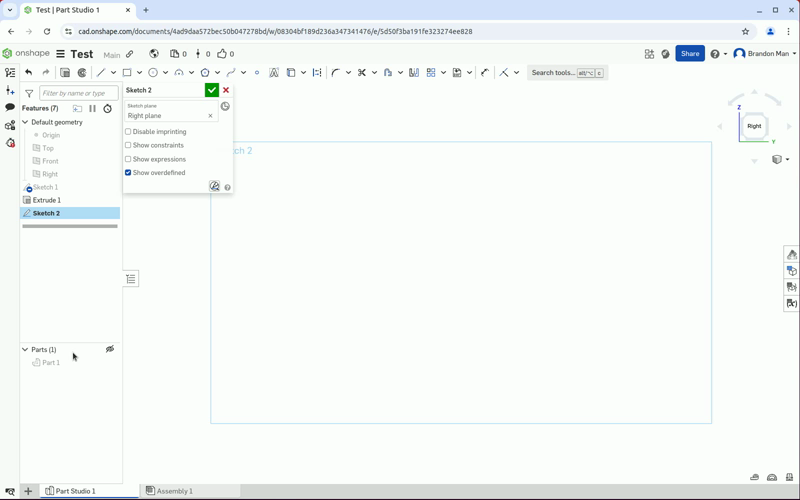
key(l)
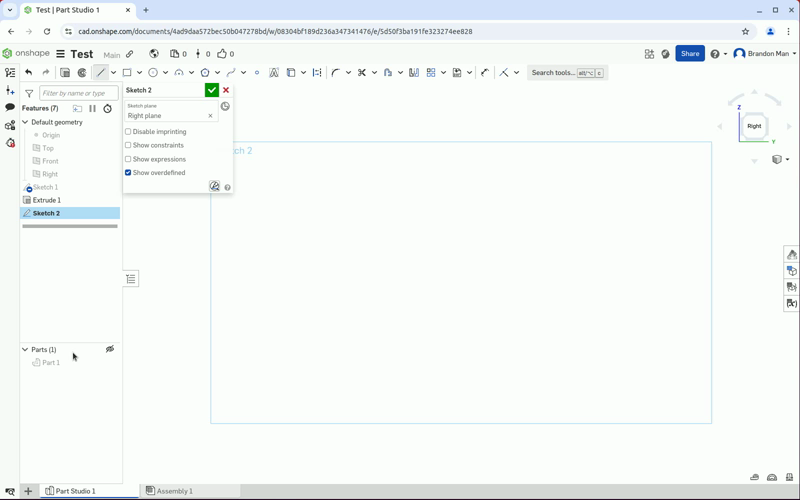
key_down(shift)
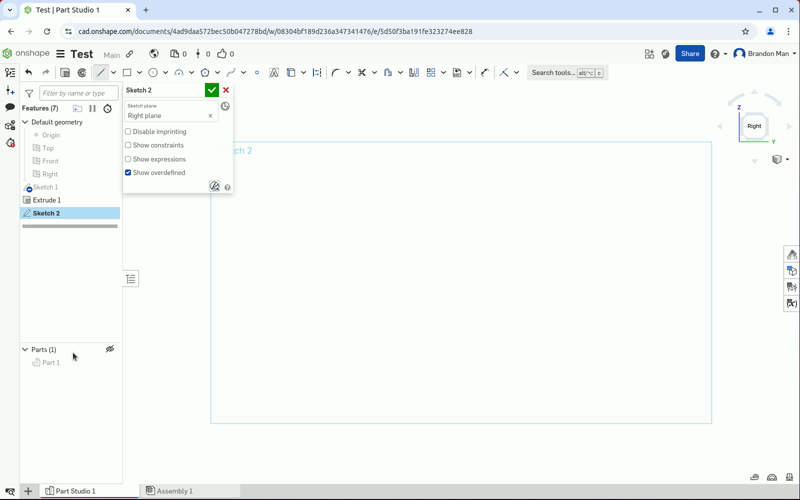
mouse_move(374, 379)
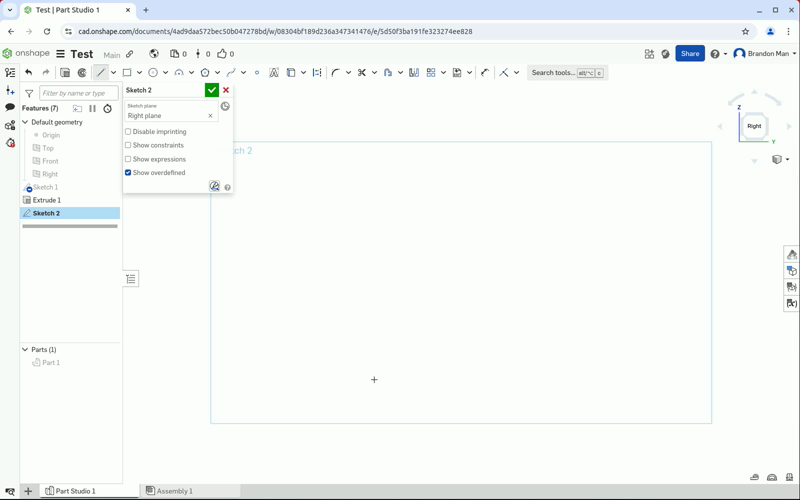
click(374, 379)
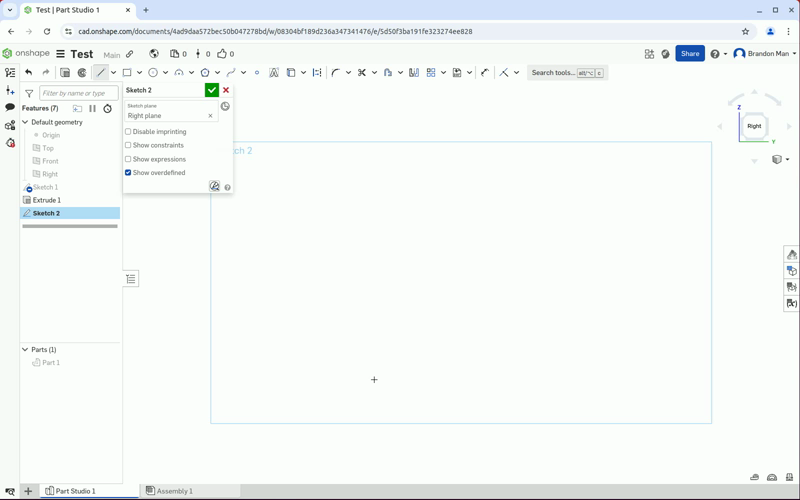
key_up(shift)
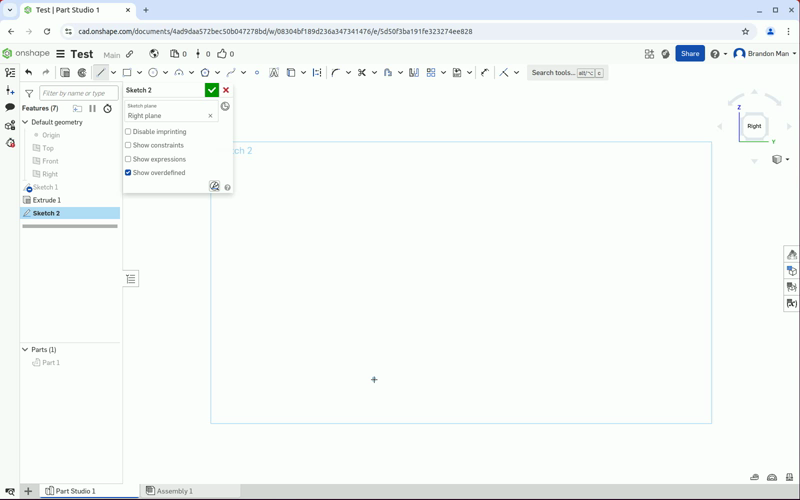
key_down(shift)
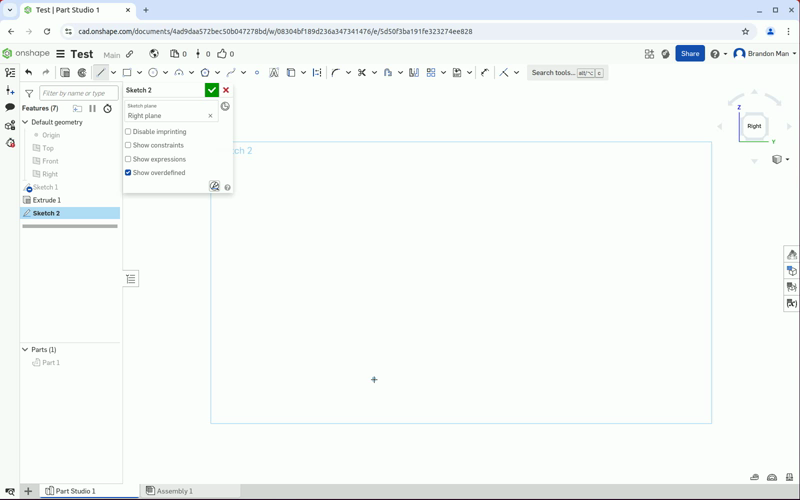
mouse_move(572, 379)
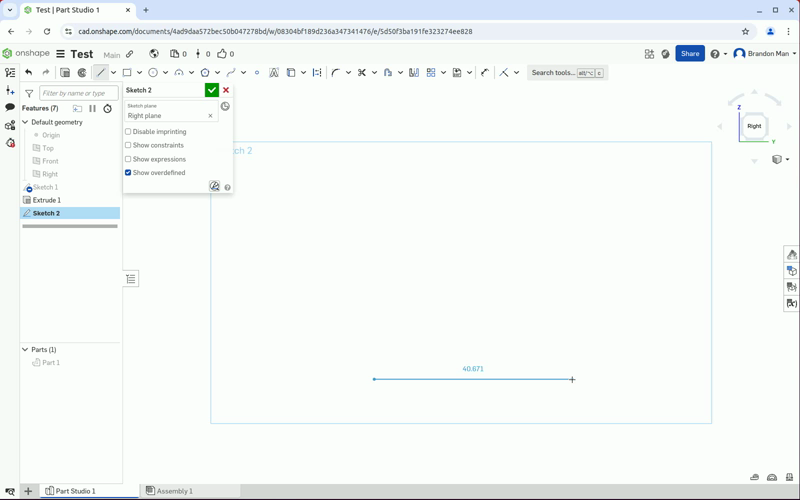
click(572, 379)
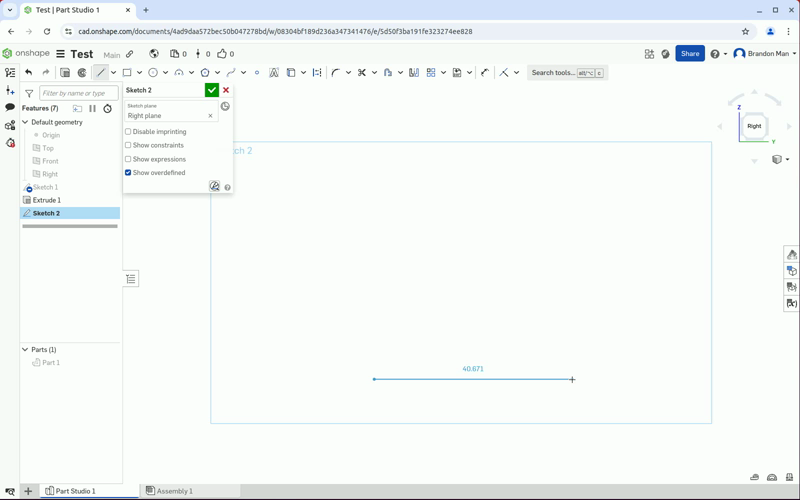
key_up(shift)
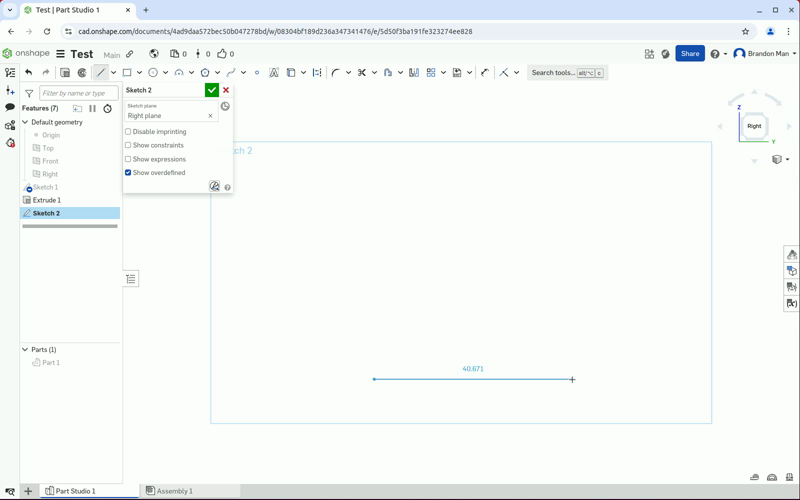
key_down(shift)
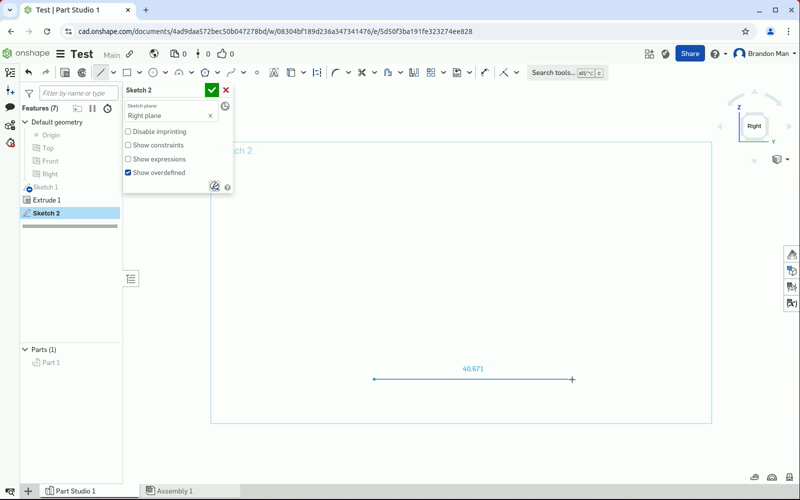
mouse_move(572, 243)
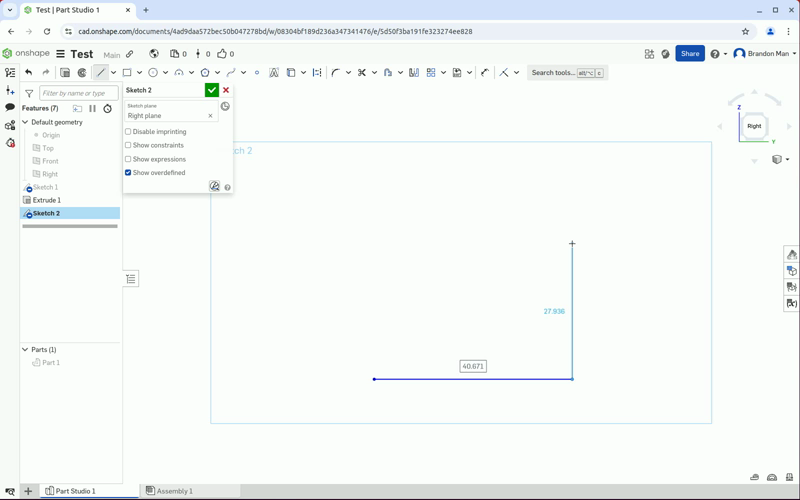
click(572, 243)
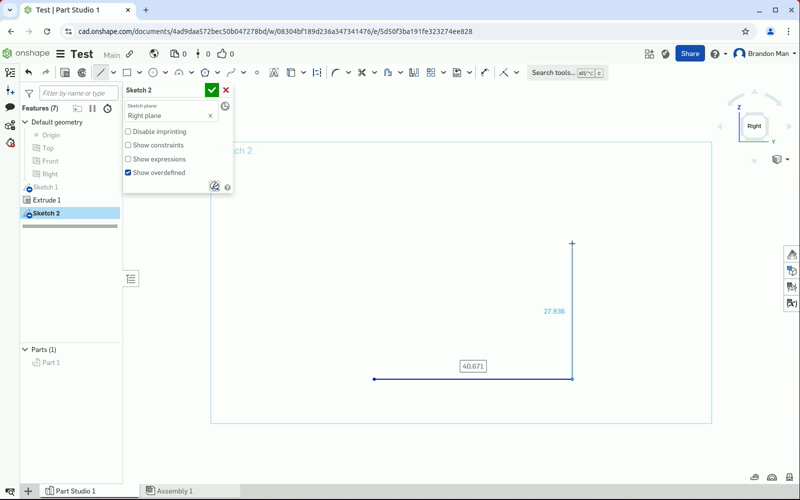
key_up(shift)
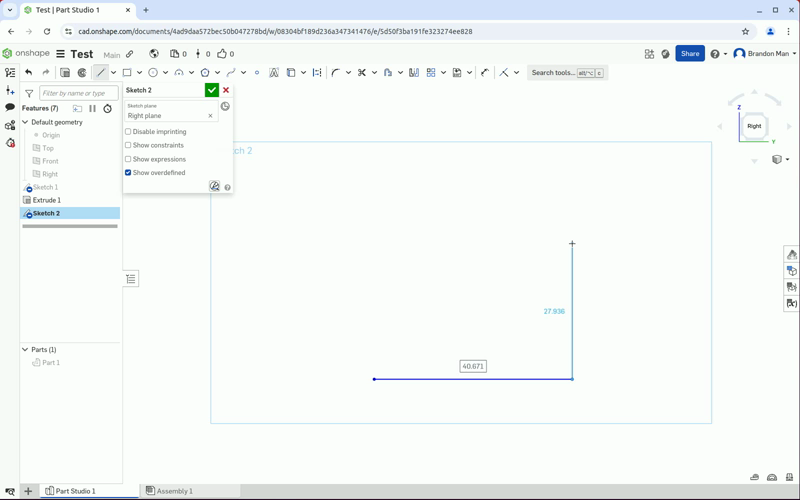
key_down(shift)
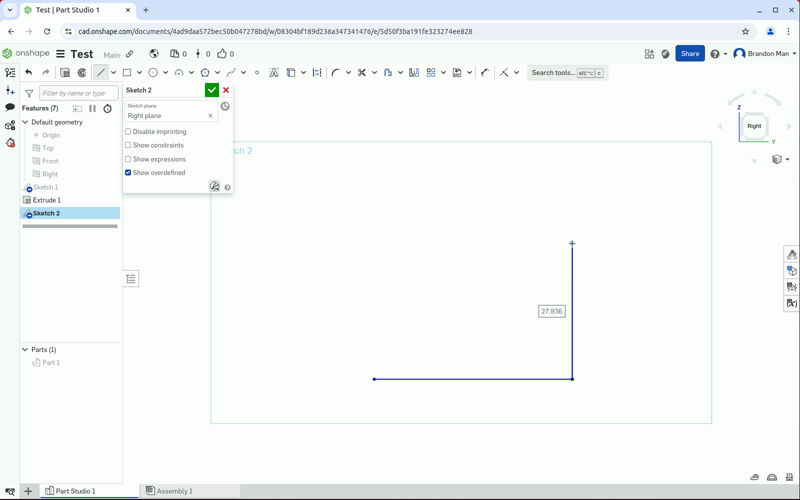
mouse_move(374, 243)
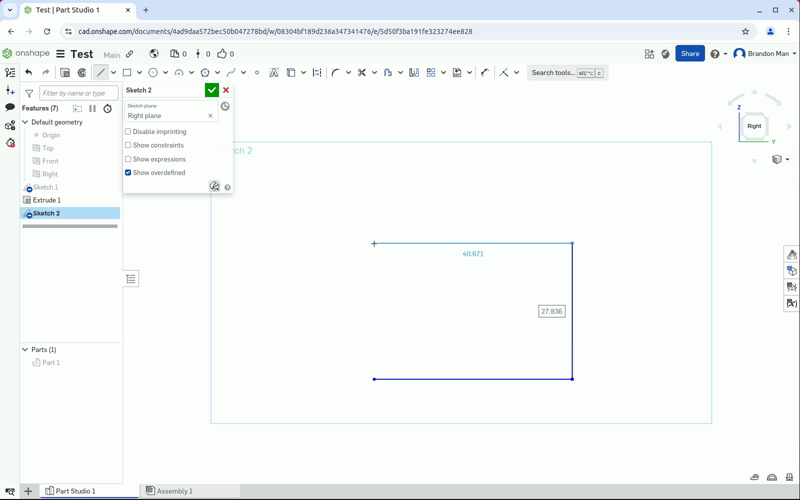
click(374, 243)
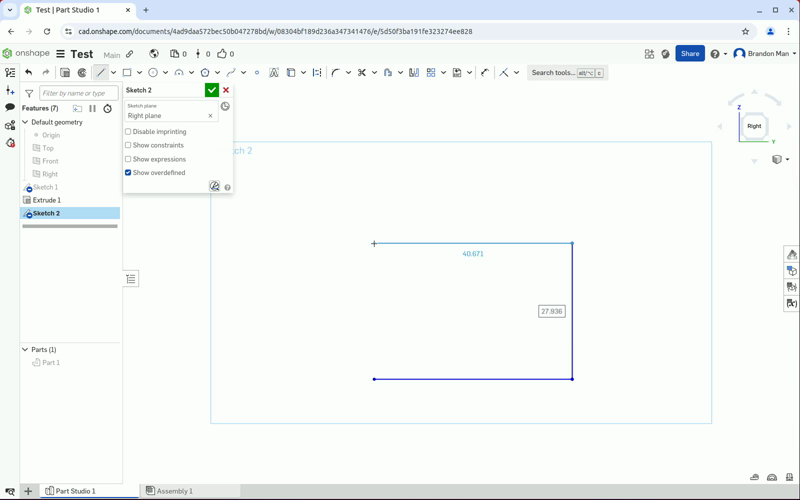
key_up(shift)
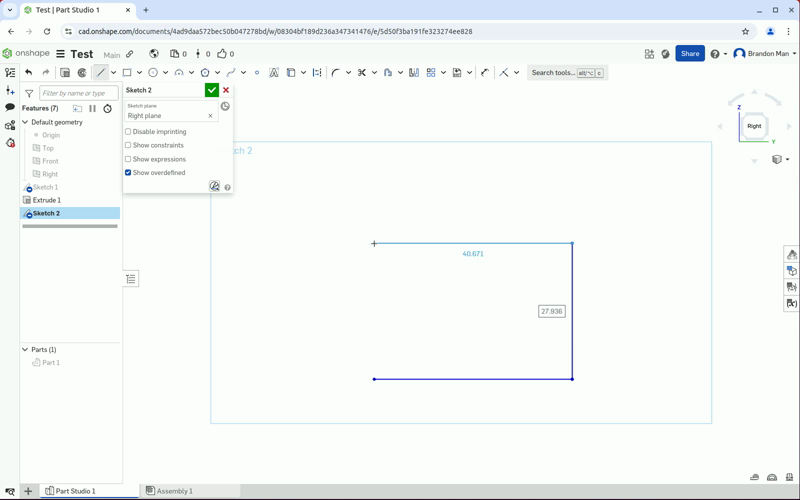
key_down(shift)
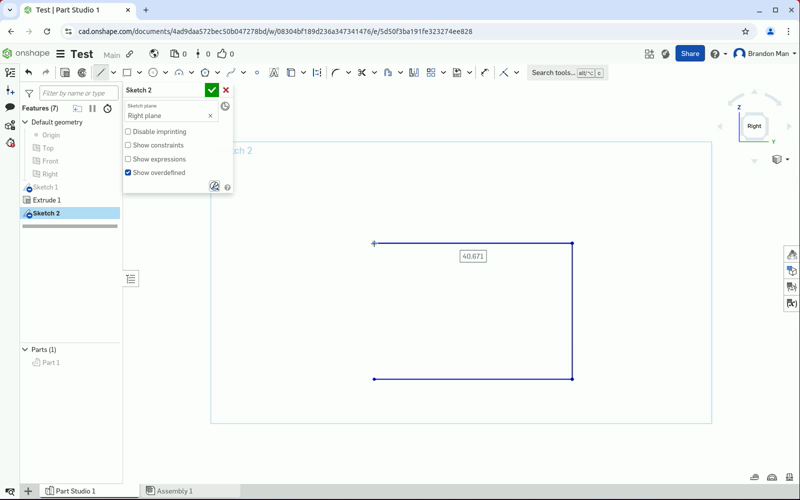
mouse_move(374, 379)
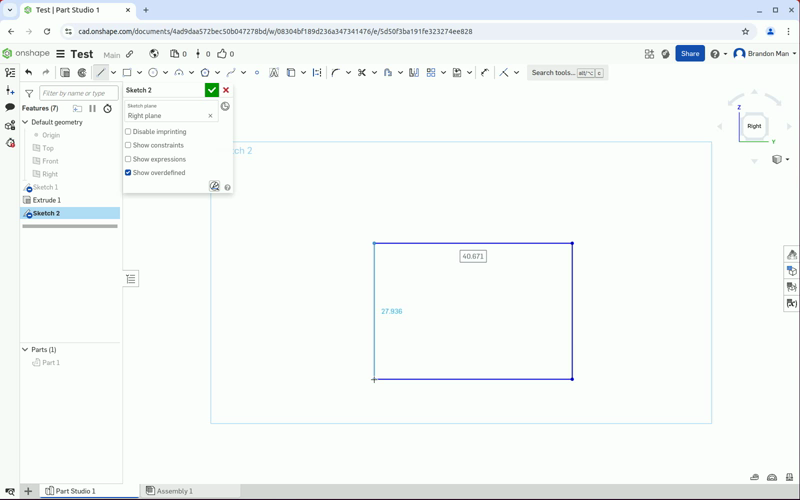
key_up(shift)
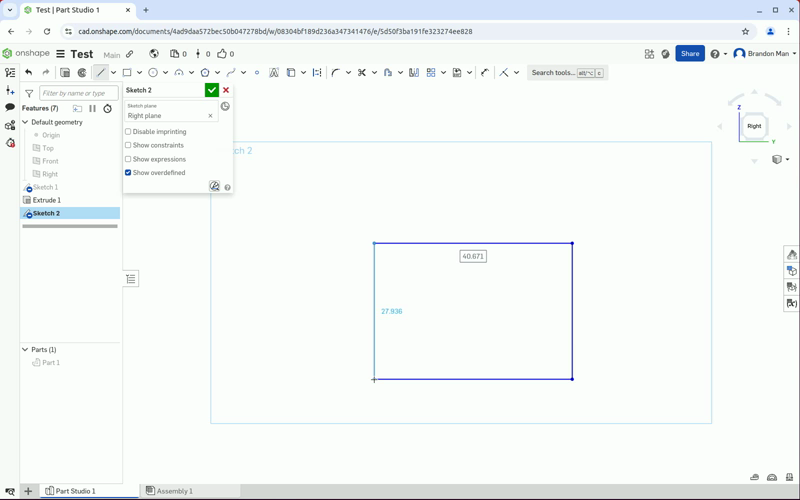
click(374, 379)
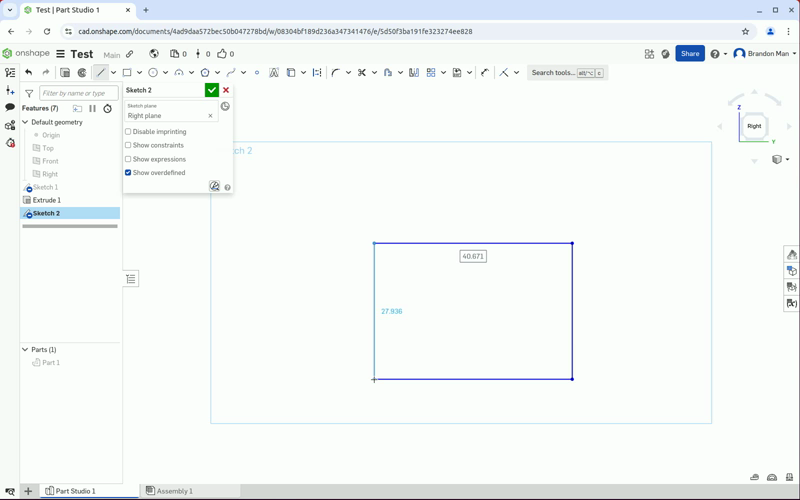
key(esc)
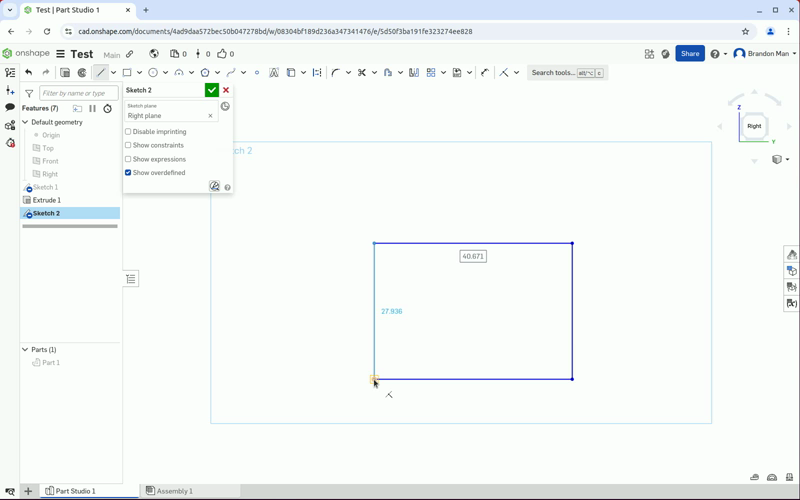
mouse_move(505, 285)
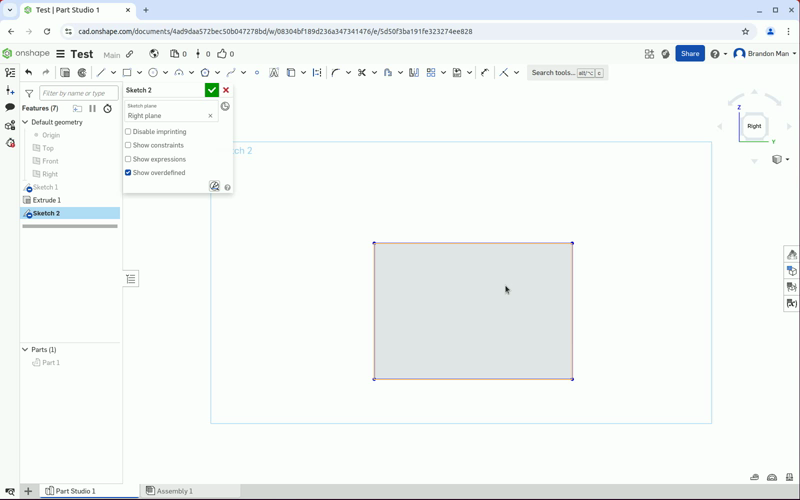
click(505, 285)
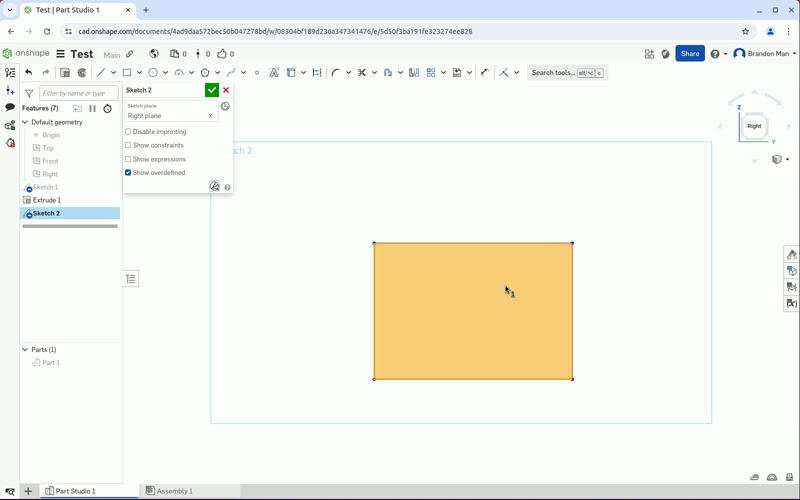
mouse_move(73, 352)
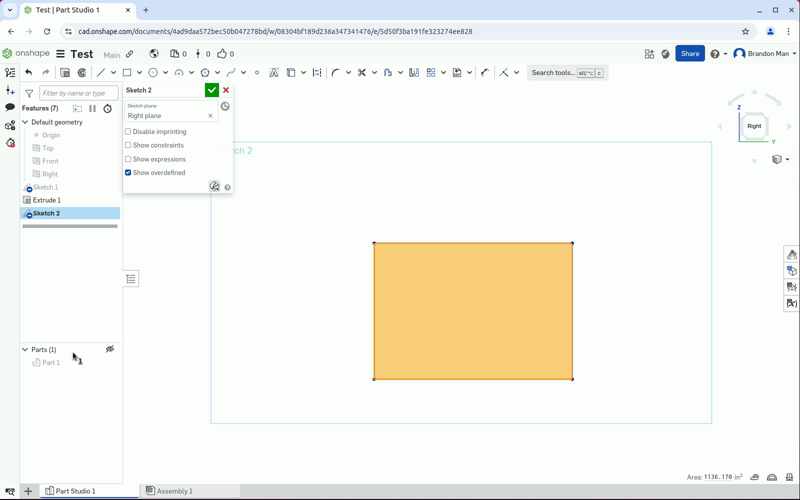
key(shift+y)
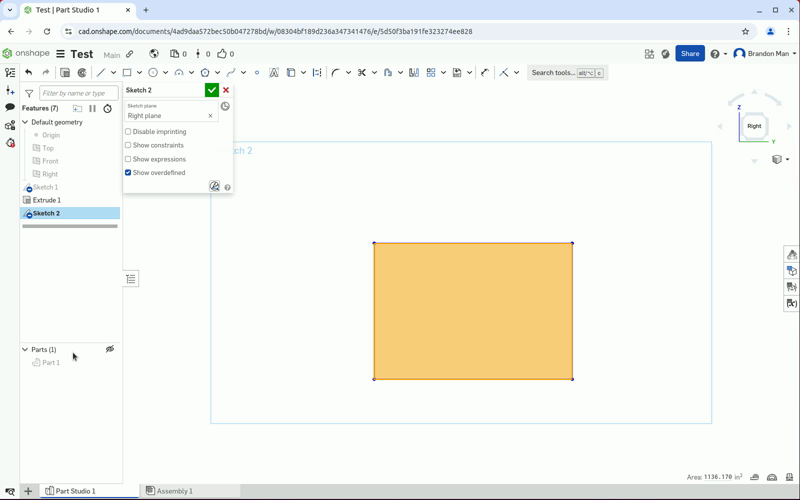
key(shift+e)
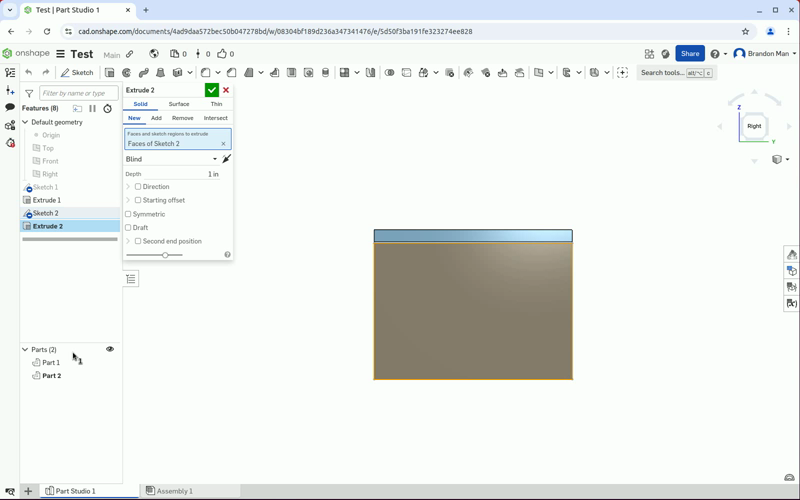
mouse_move(143, 106)
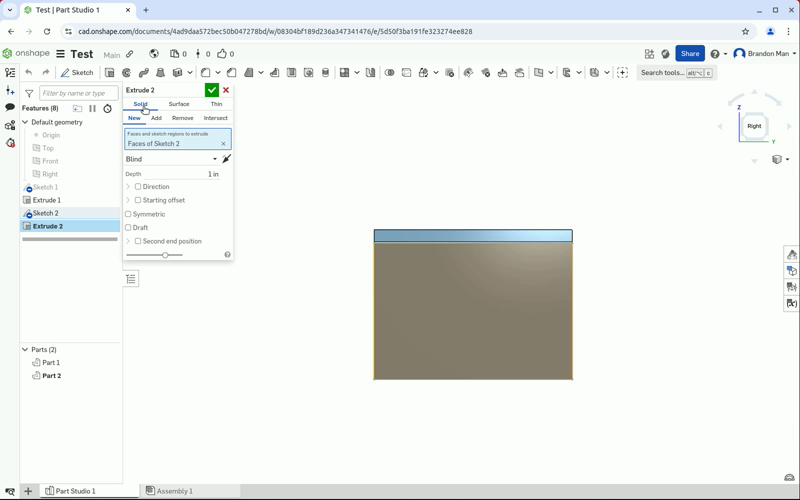
click(143, 106)
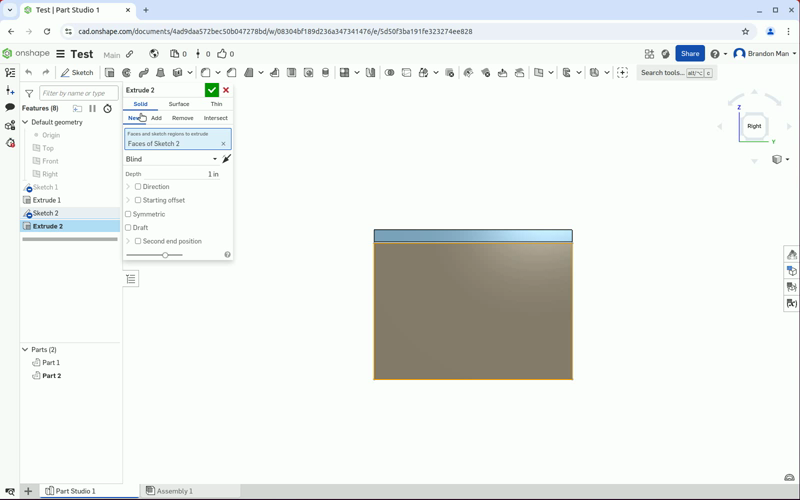
mouse_move(137, 120)
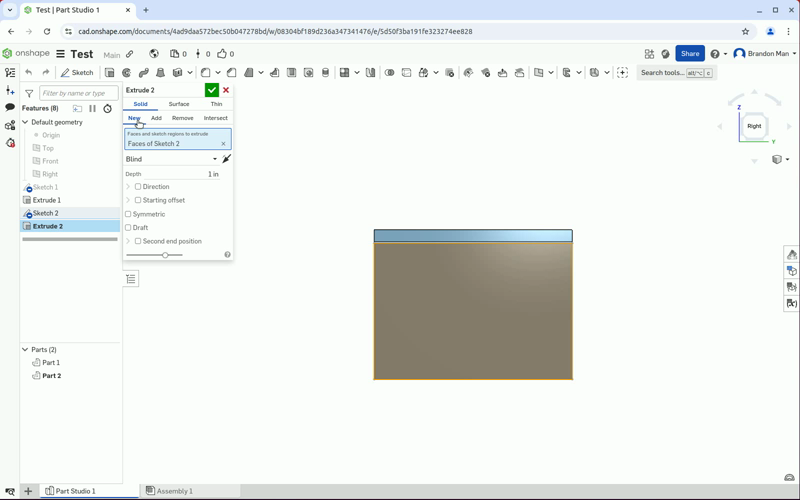
click(137, 120)
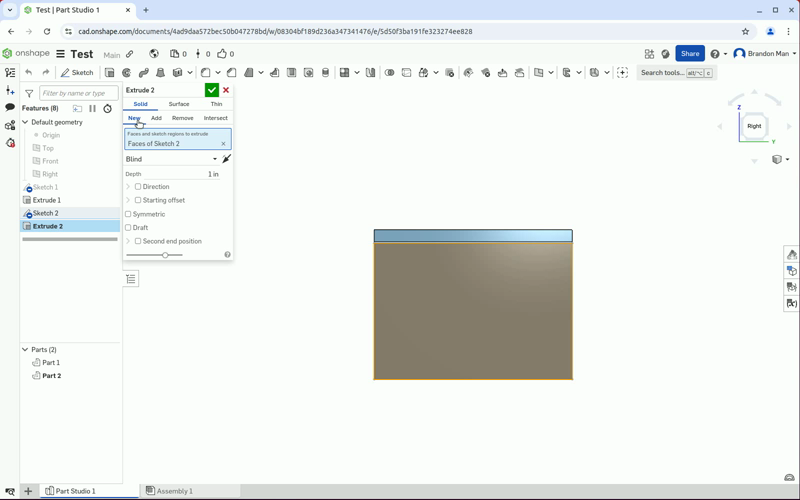
key(tab, 4)
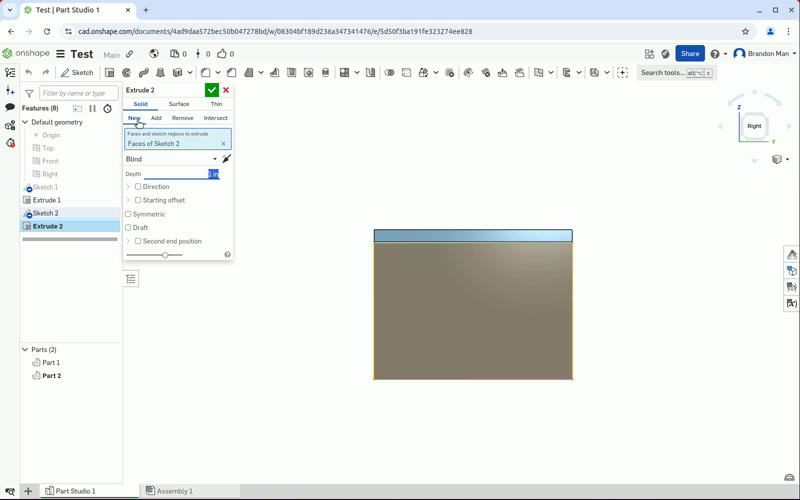
text(-2.166)
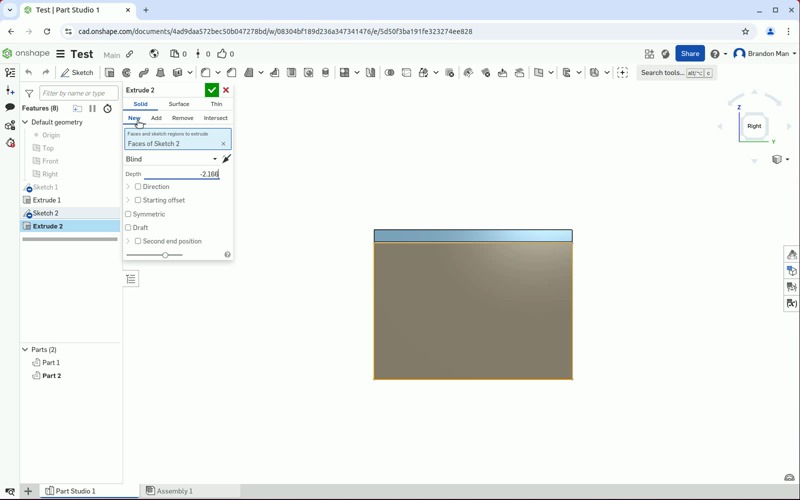
key(enter)
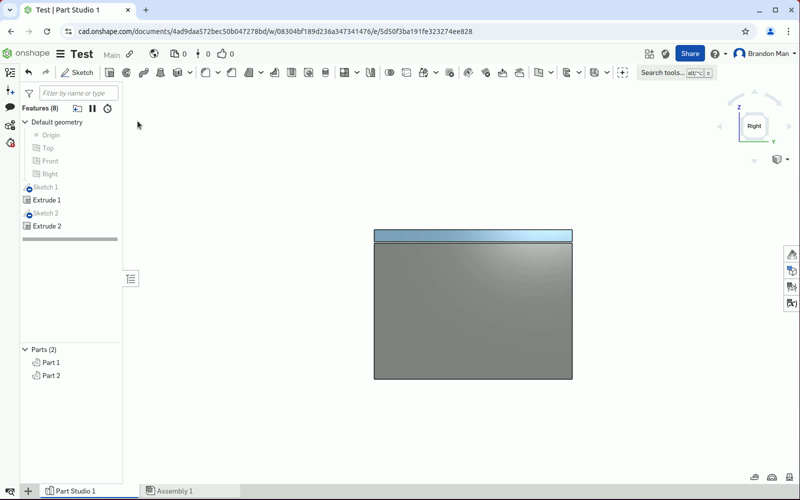
key(shift+h)
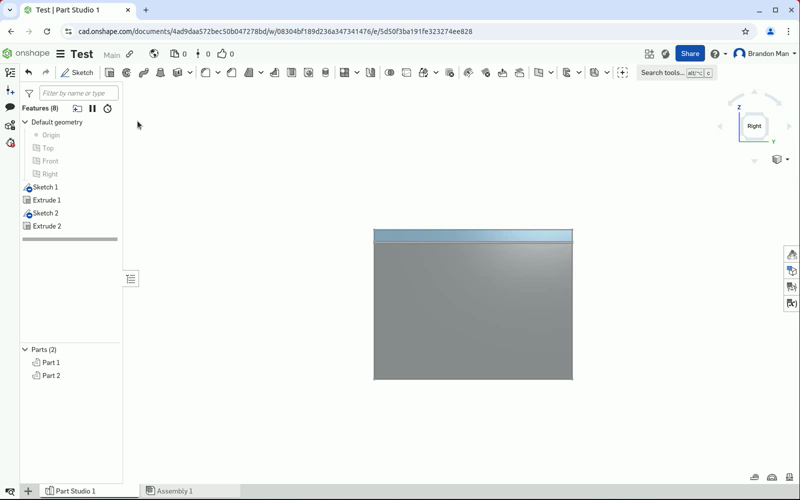
key(shift+h)
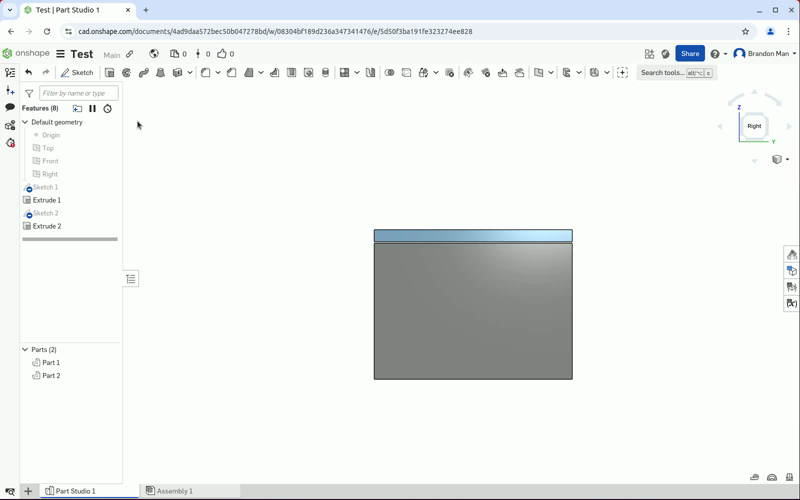
mouse_move(73, 189)
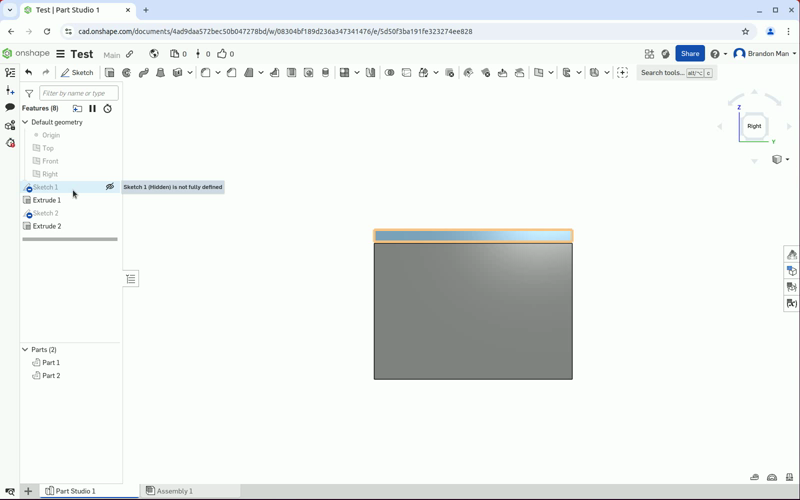
click(73, 189)
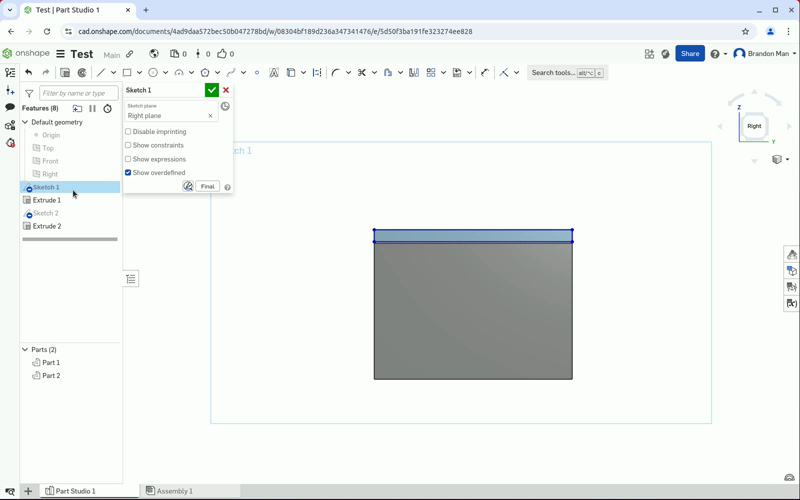
mouse_move(229, 92)
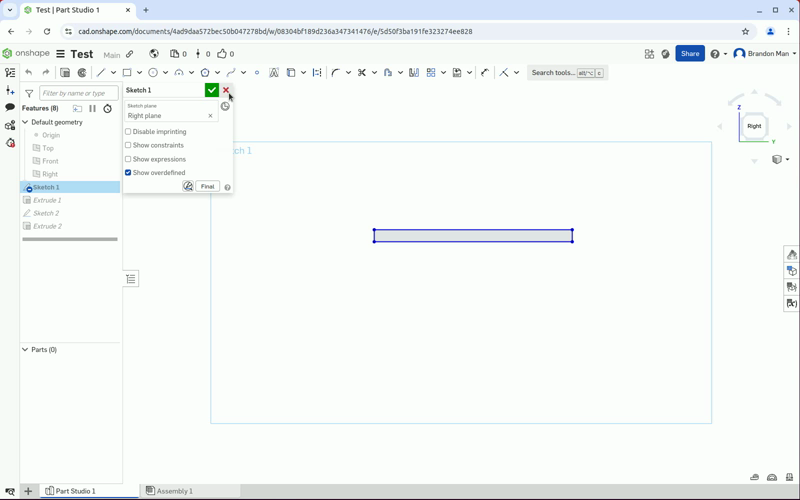
click(229, 92)
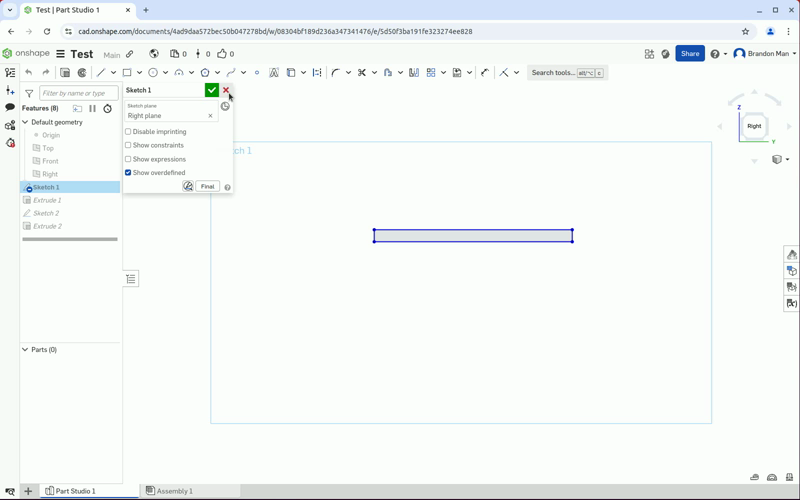
key(shift+s)
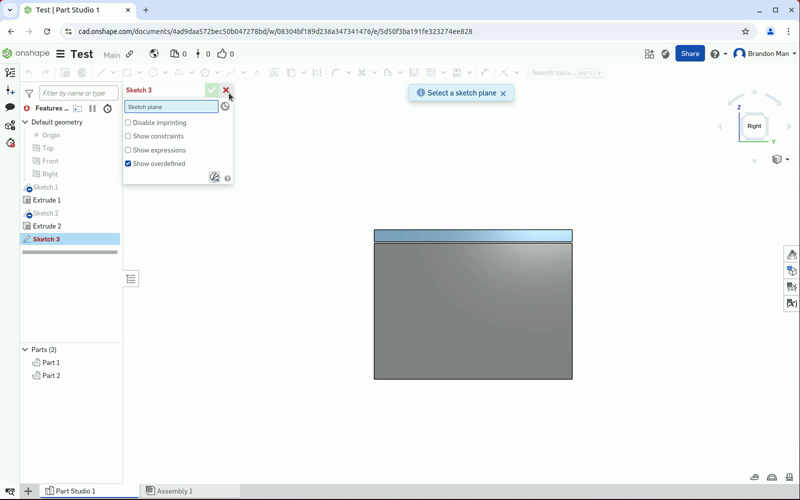
mouse_move(73, 176)
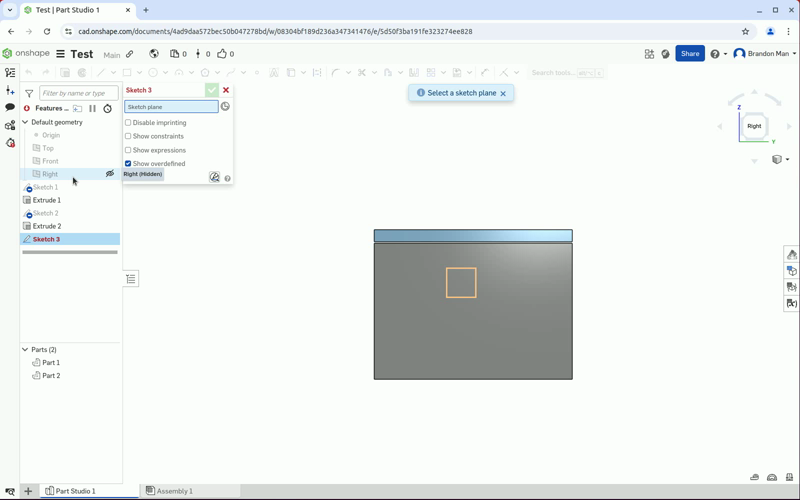
click(73, 176)
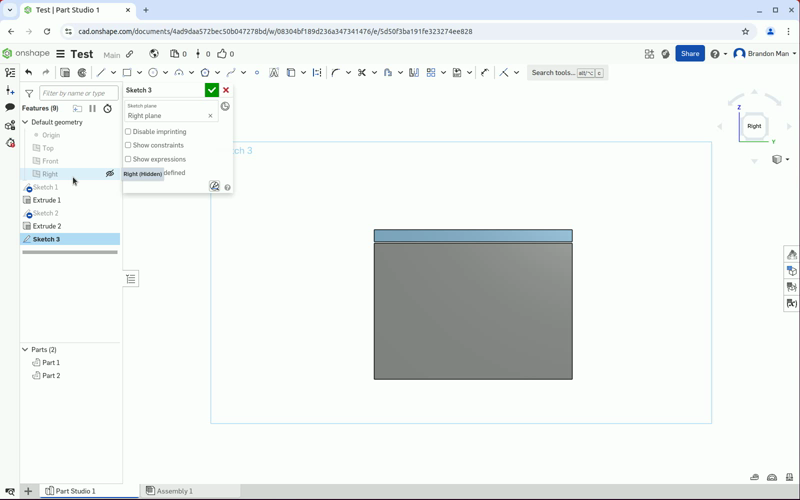
mouse_move(73, 352)
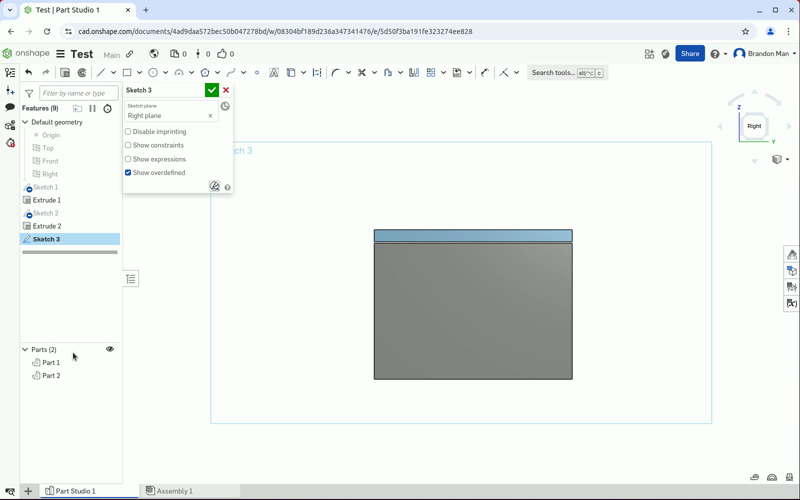
key(y)
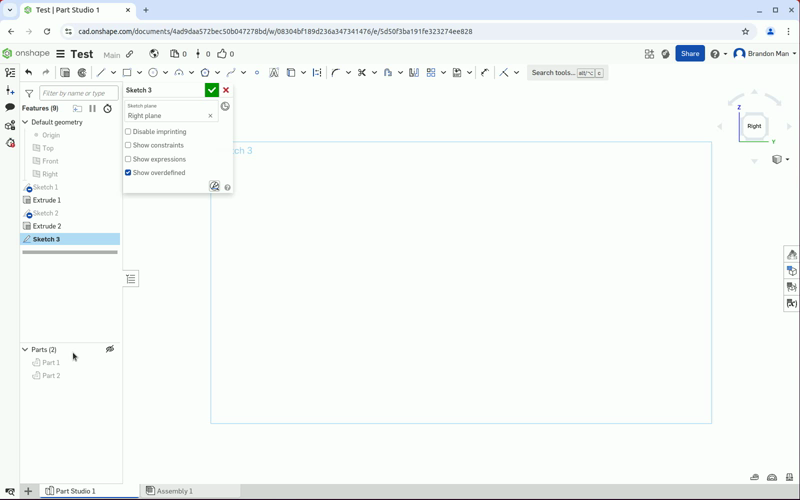
key(l)
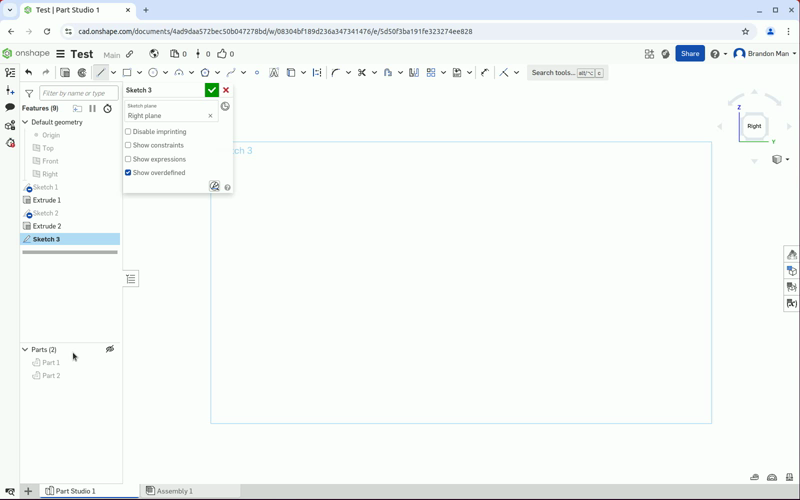
key_down(shift)
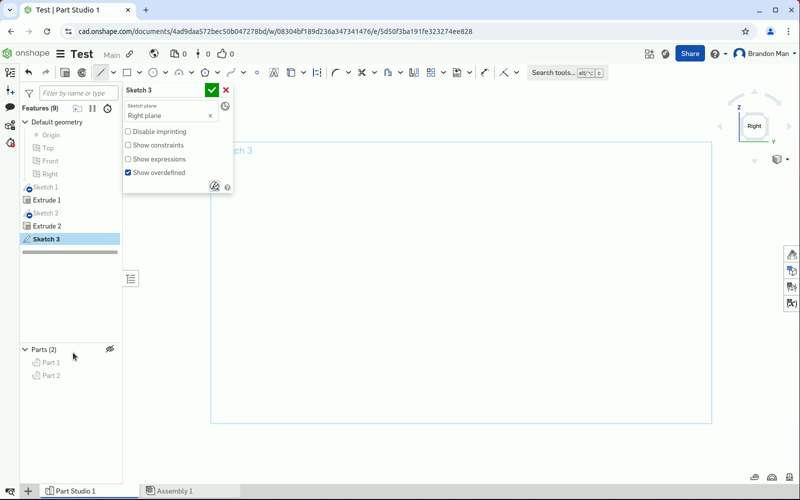
mouse_move(374, 379)
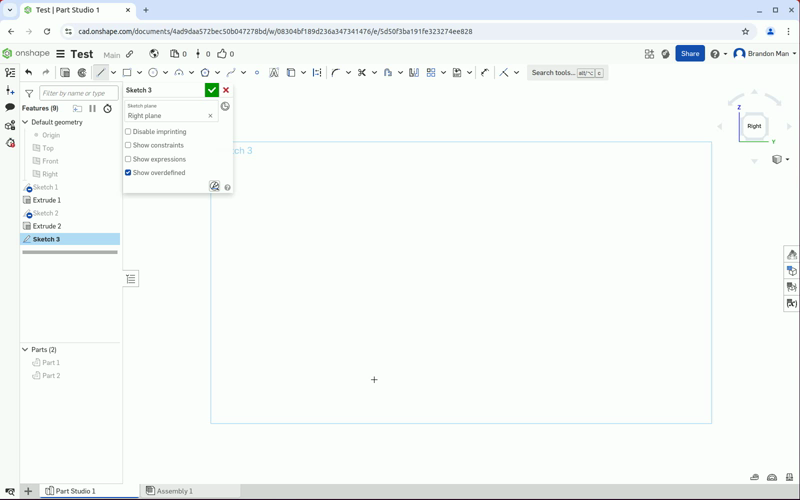
click(374, 379)
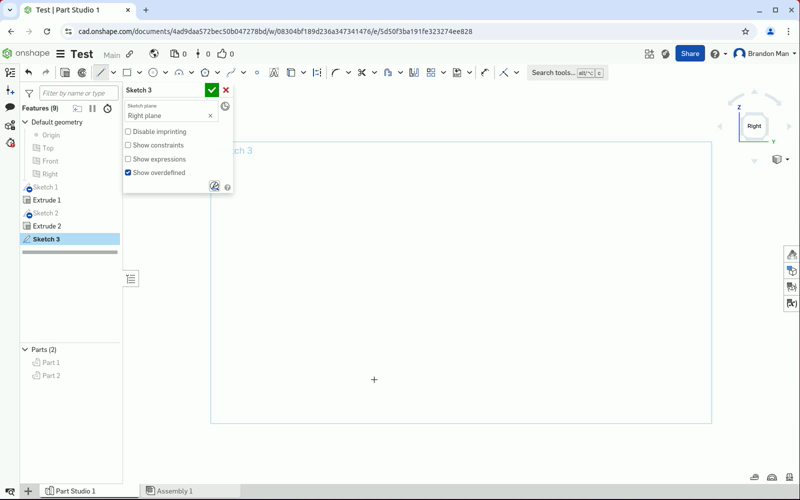
key_up(shift)
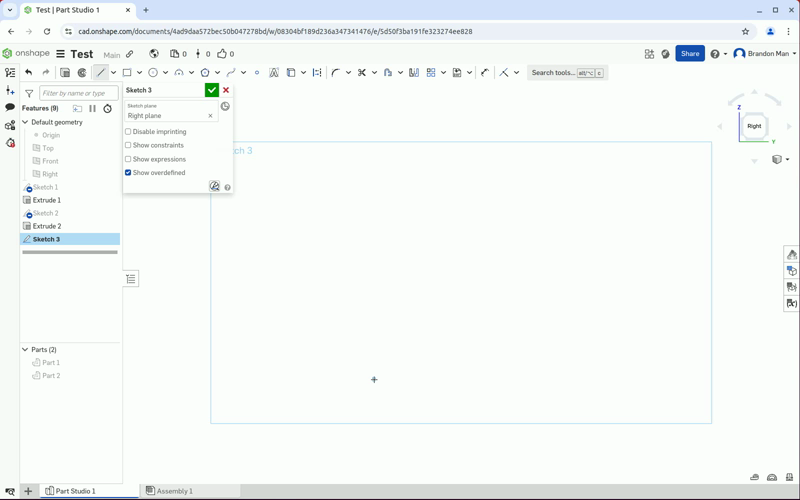
key_down(shift)
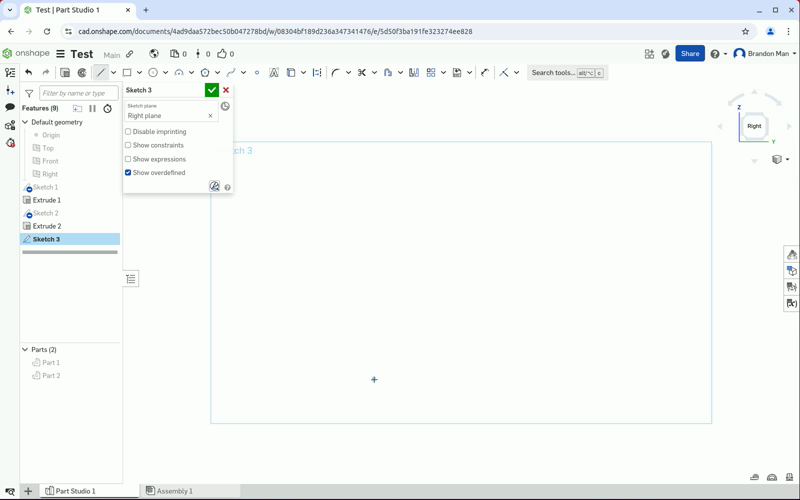
mouse_move(572, 379)
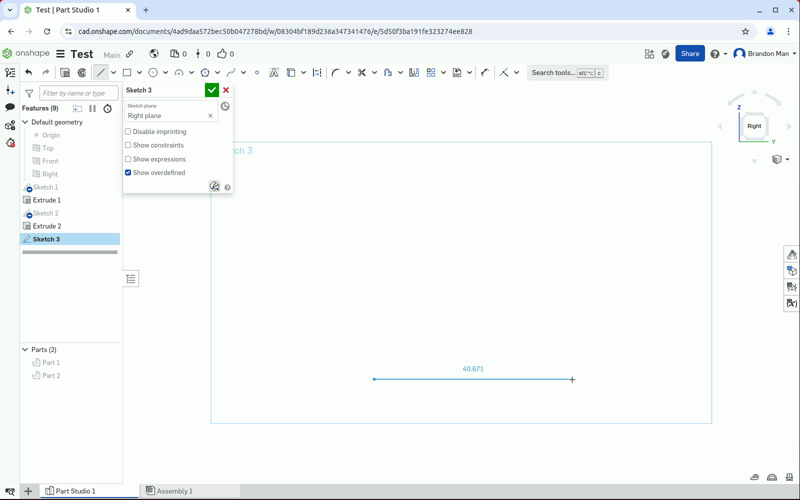
click(572, 379)
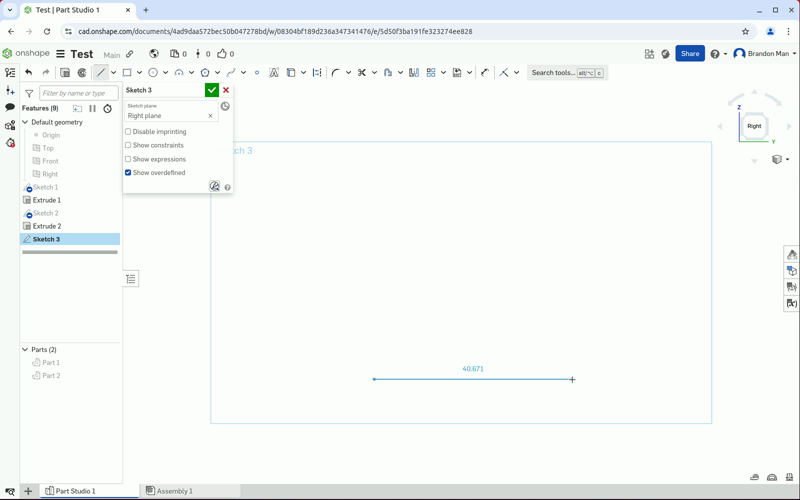
key_up(shift)
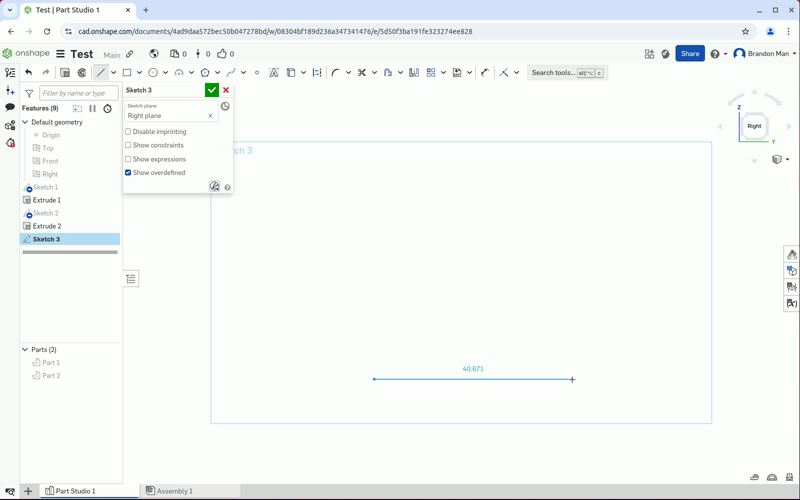
key_down(shift)
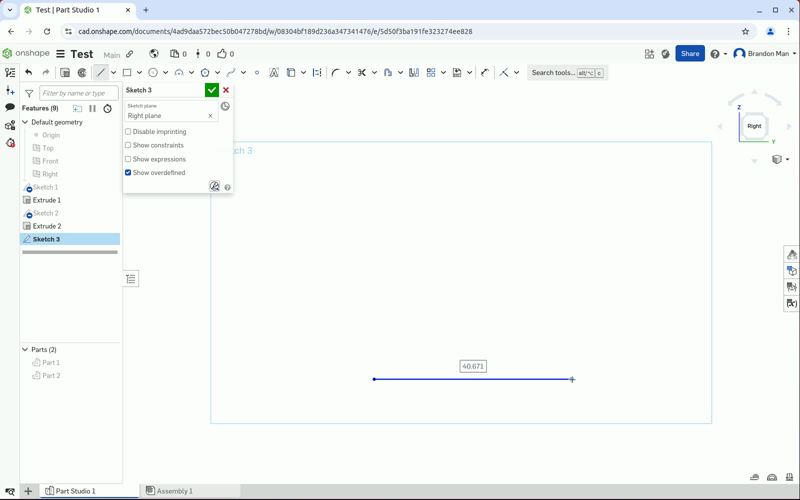
mouse_move(572, 243)
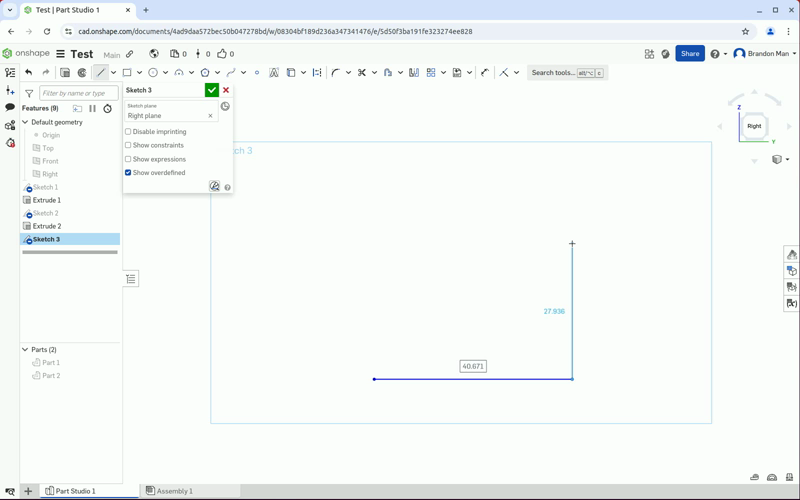
click(572, 243)
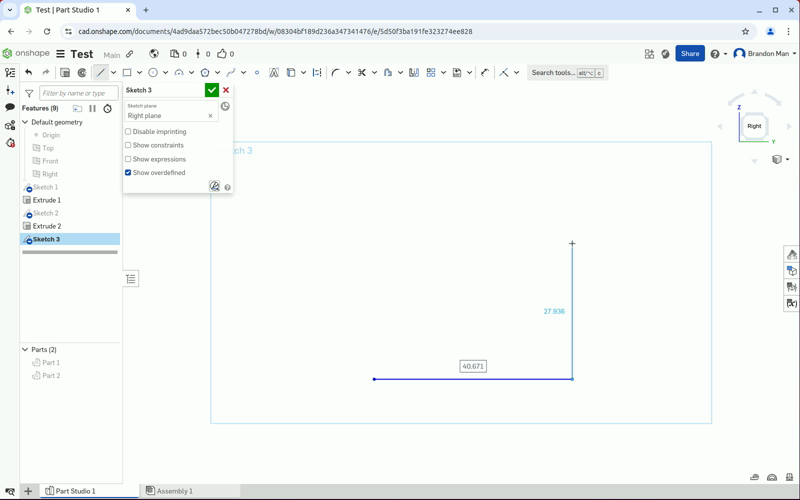
key_up(shift)
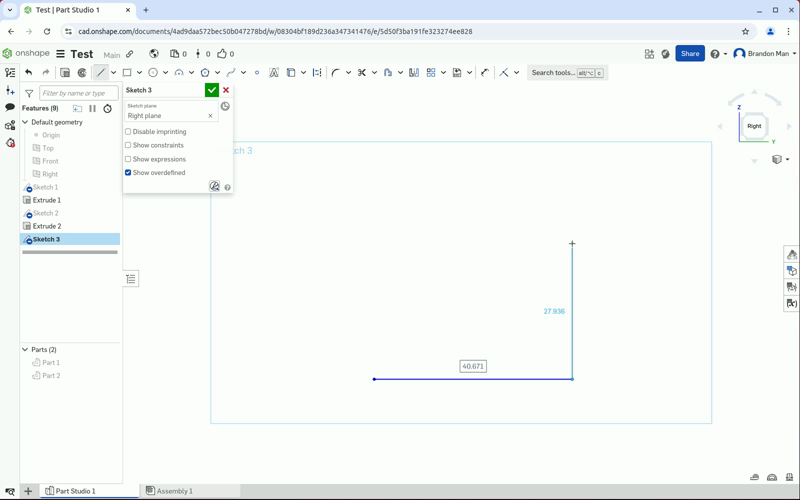
key_down(shift)
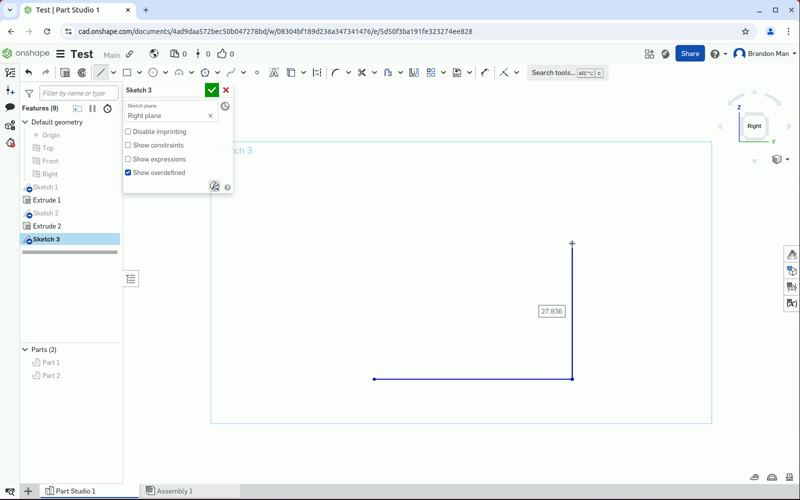
mouse_move(374, 243)
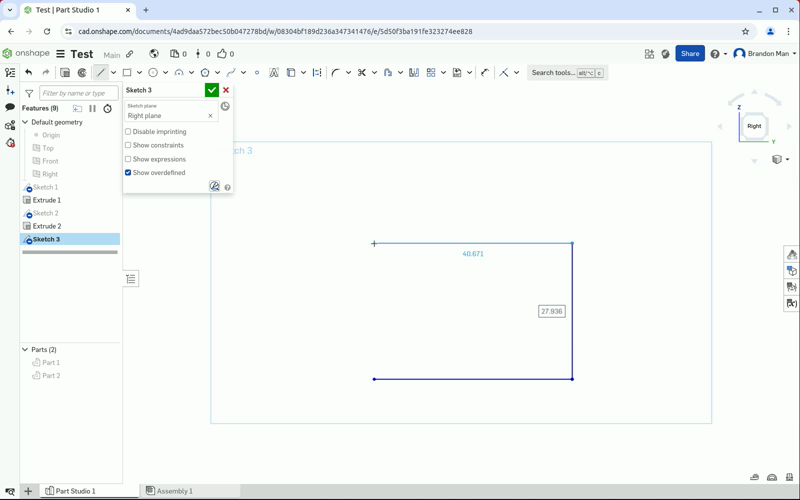
click(374, 243)
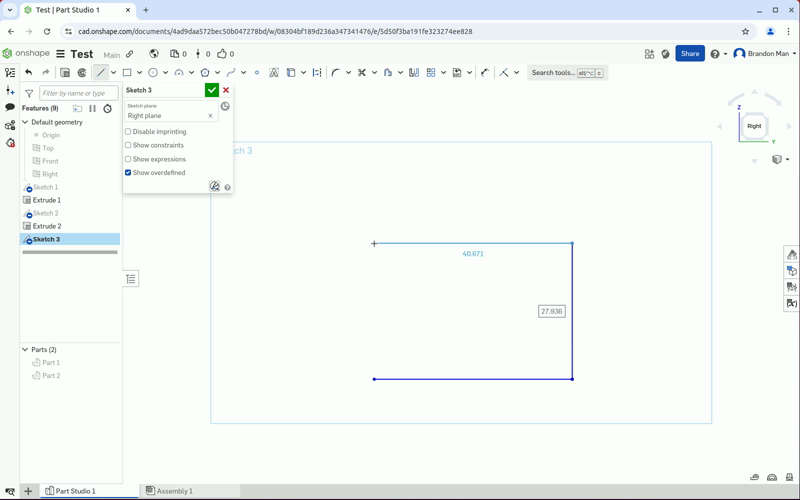
key_up(shift)
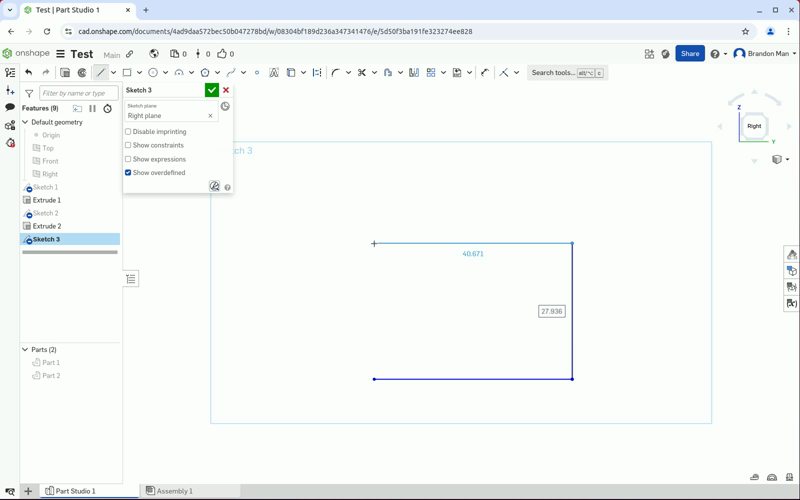
key_down(shift)
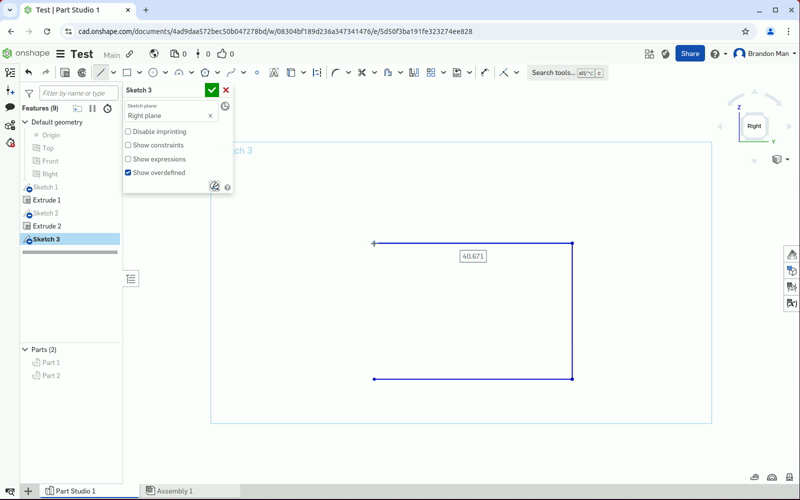
mouse_move(374, 379)
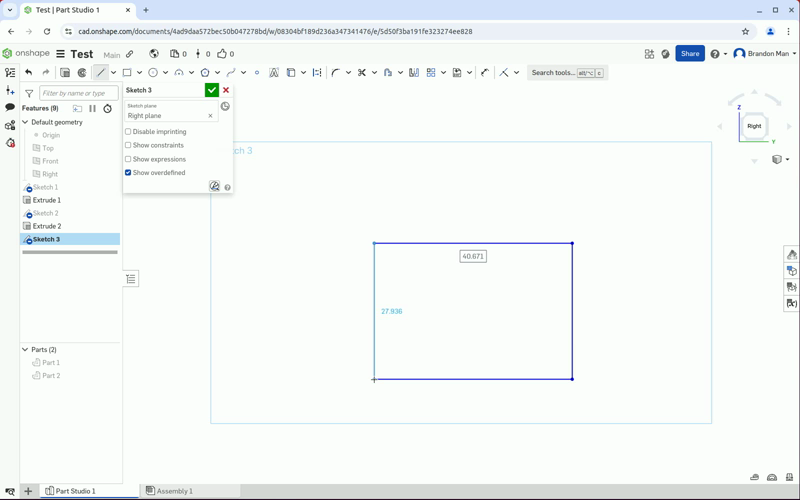
key_up(shift)
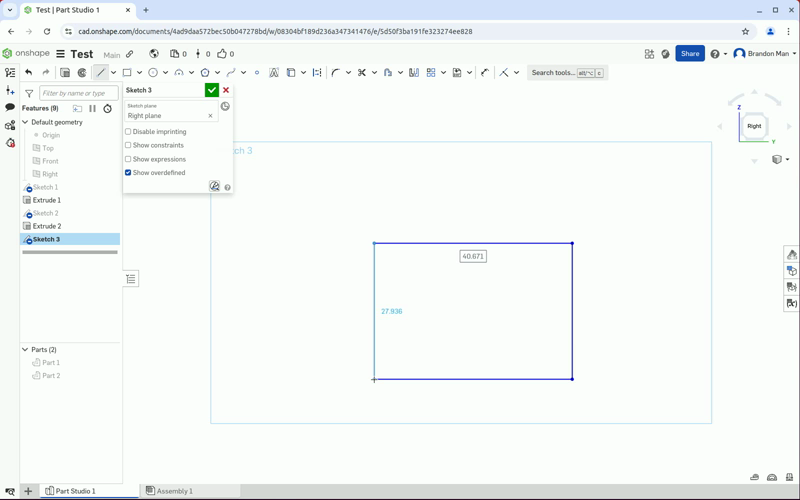
click(374, 379)
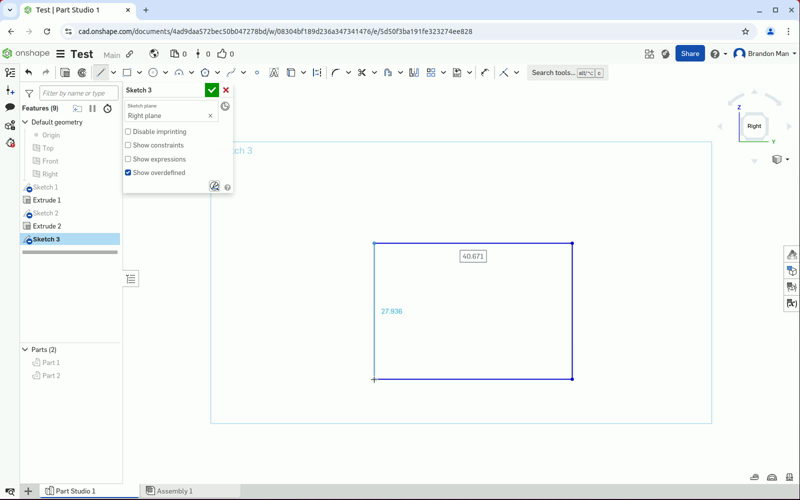
key(esc)
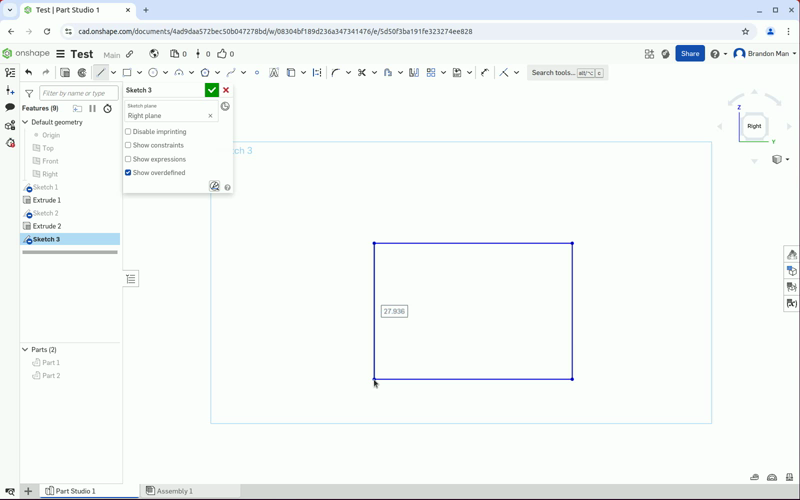
mouse_move(398, 317)
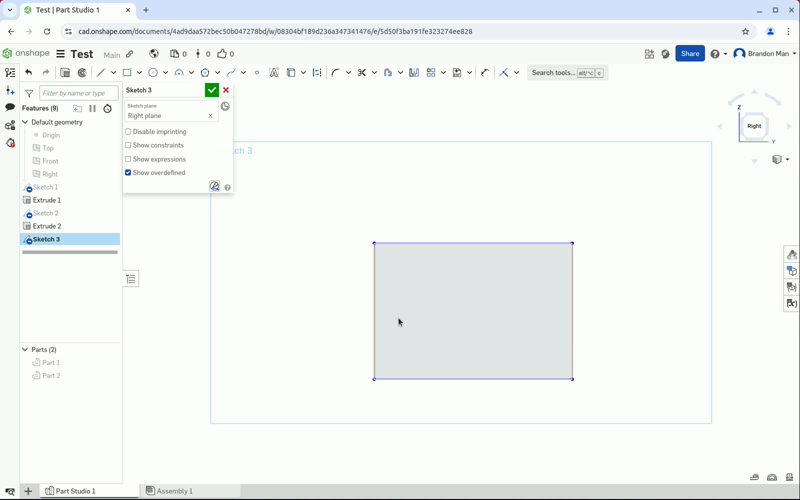
click(398, 317)
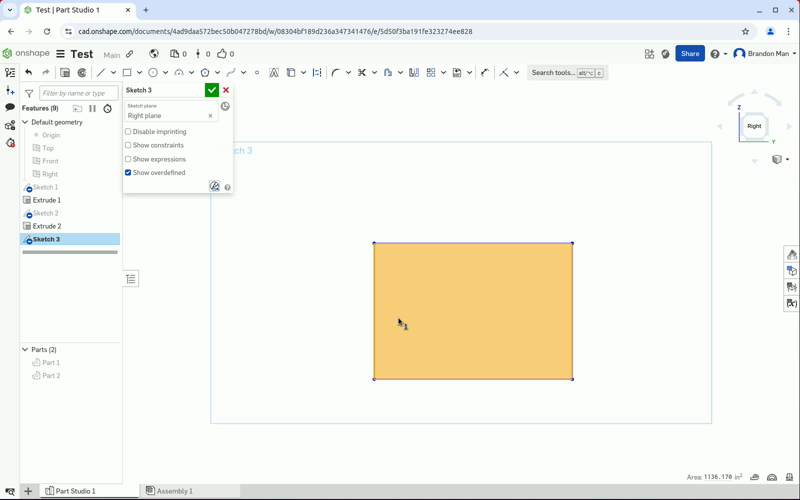
mouse_move(73, 352)
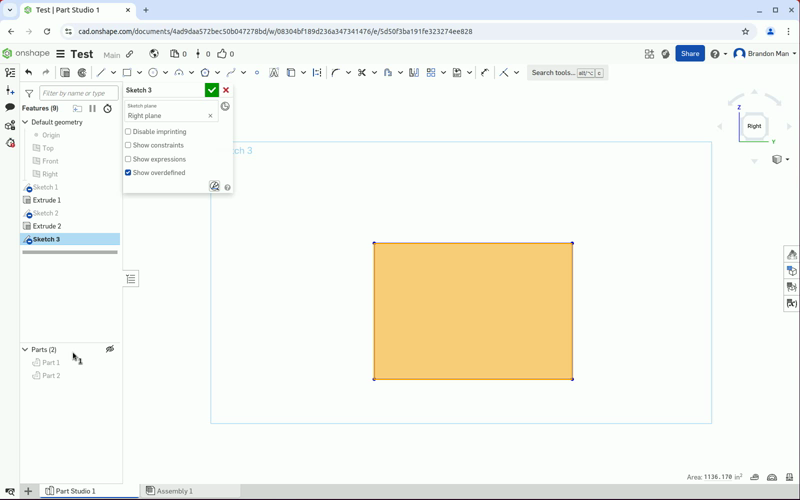
key(shift+y)
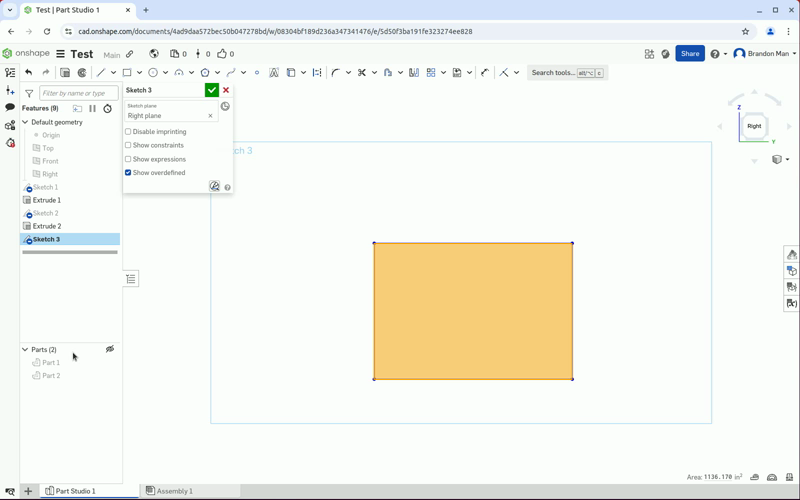
key(shift+e)
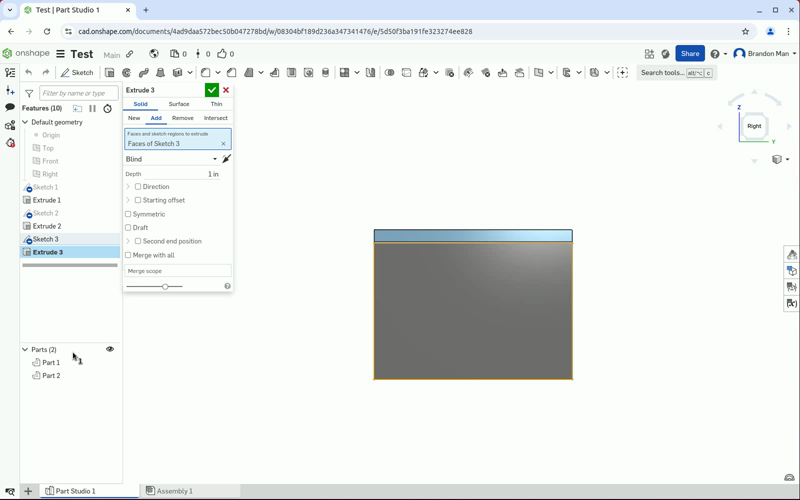
mouse_move(143, 106)
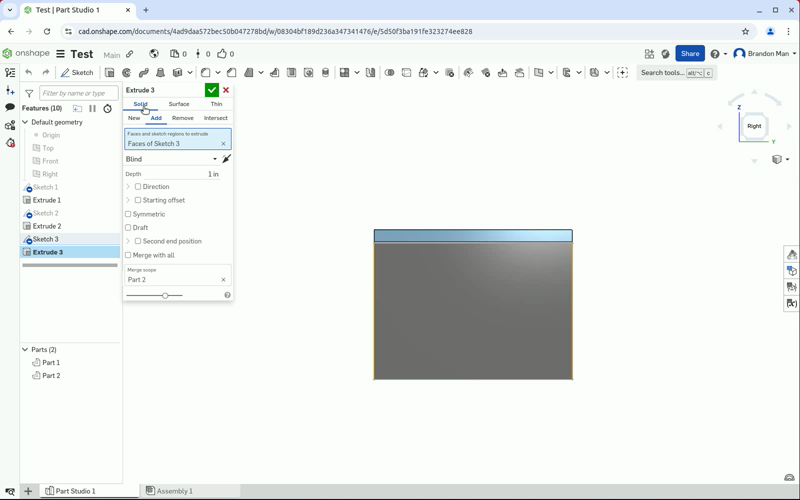
click(143, 106)
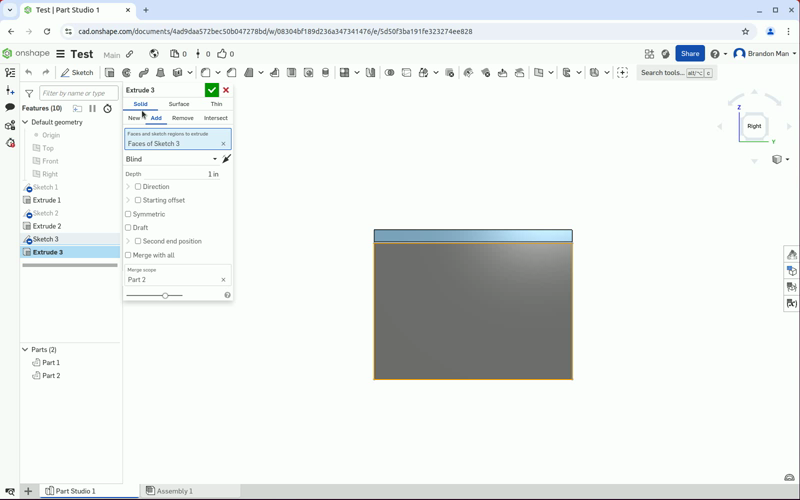
mouse_move(137, 120)
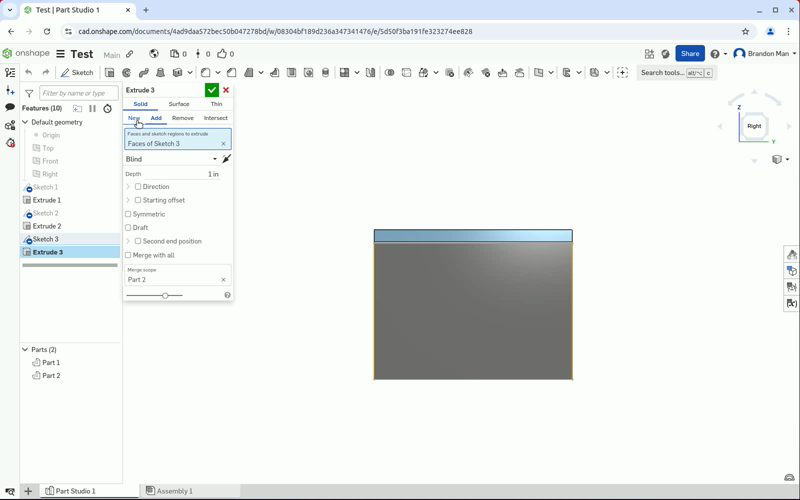
click(137, 120)
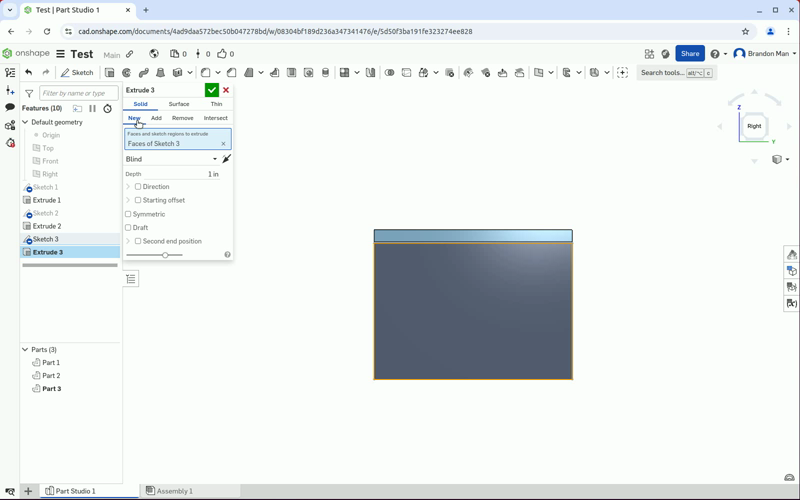
key(tab, 4)
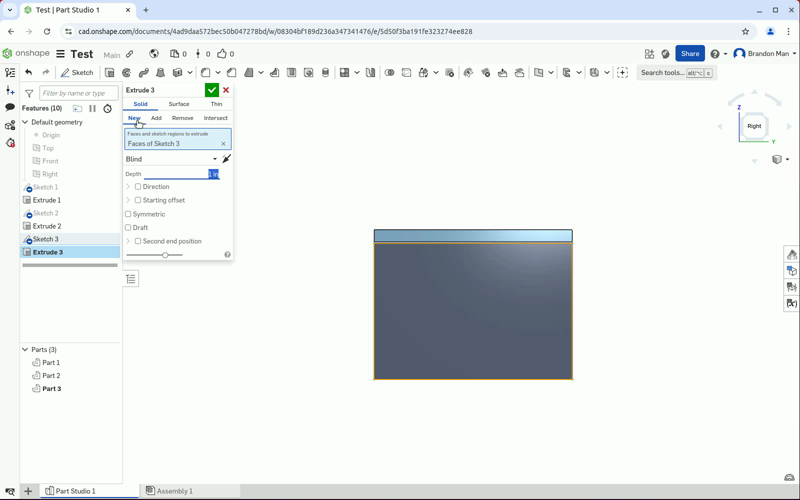
text(6.258)
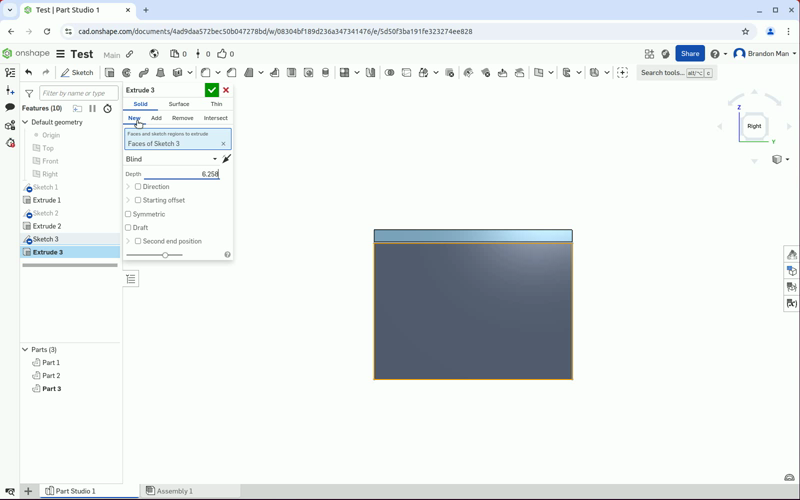
key(enter)
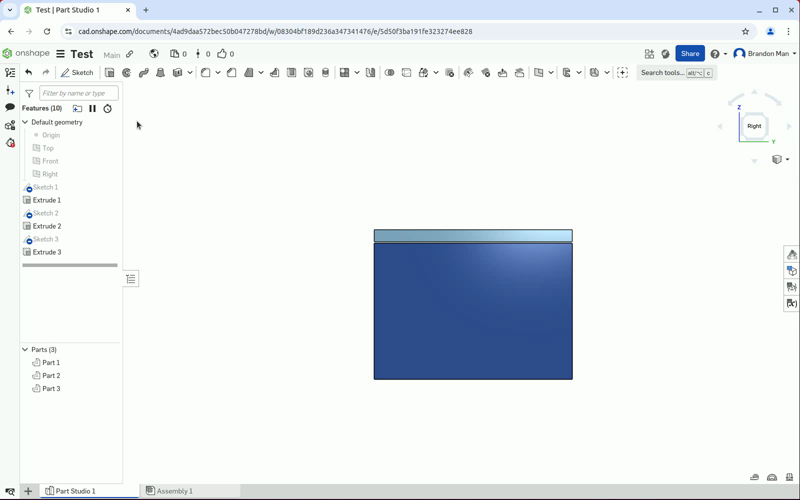
key(shift+h)
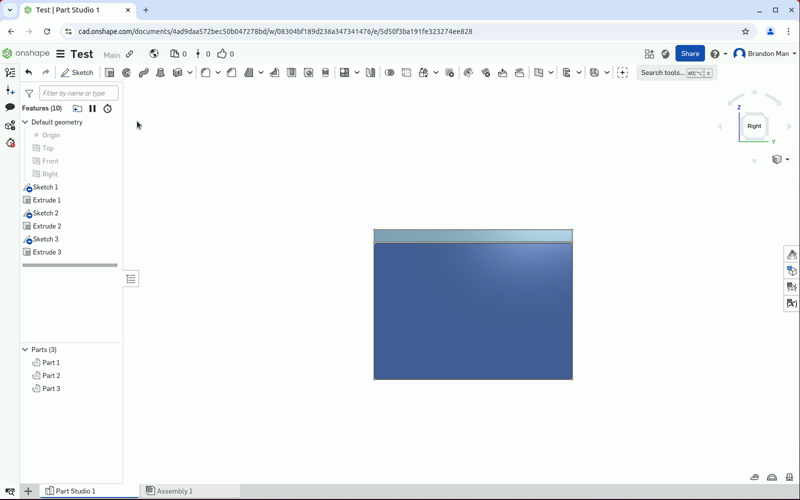
key(shift+h)
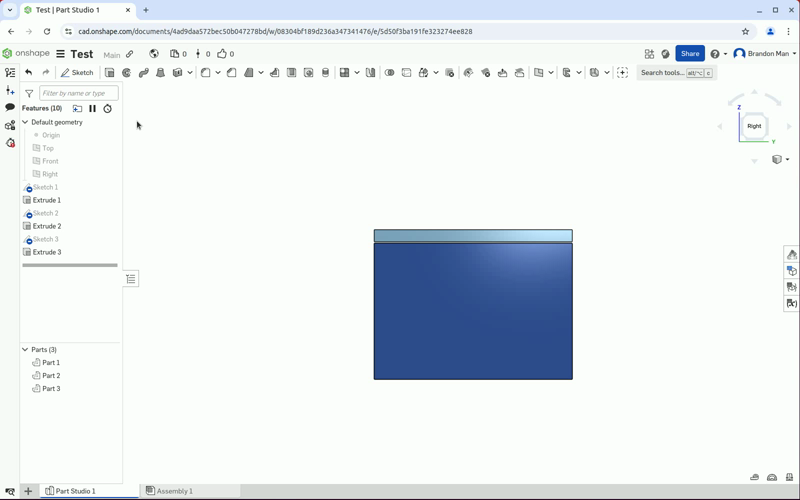
mouse_move(73, 189)
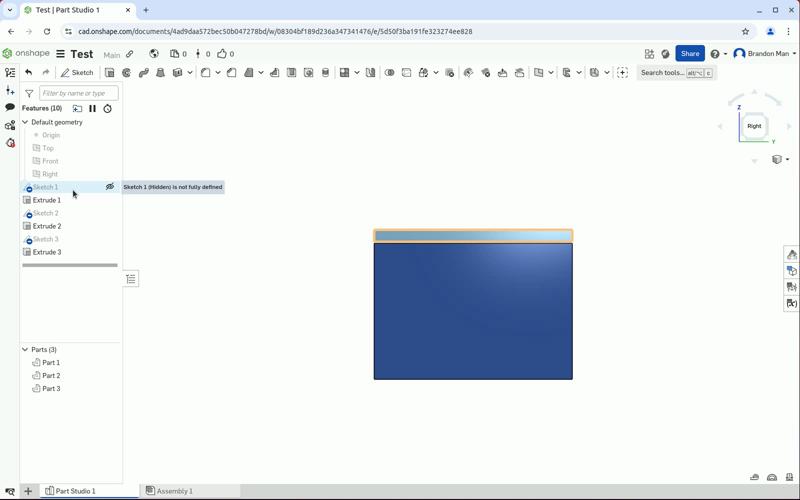
click(73, 189)
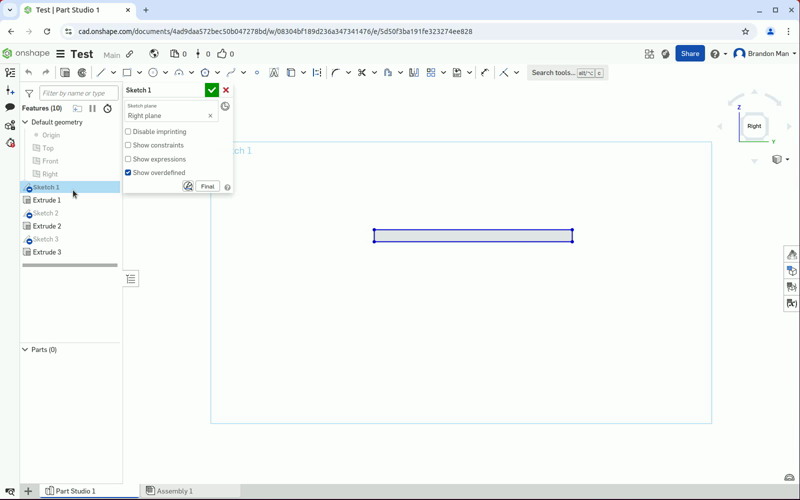
mouse_move(229, 92)
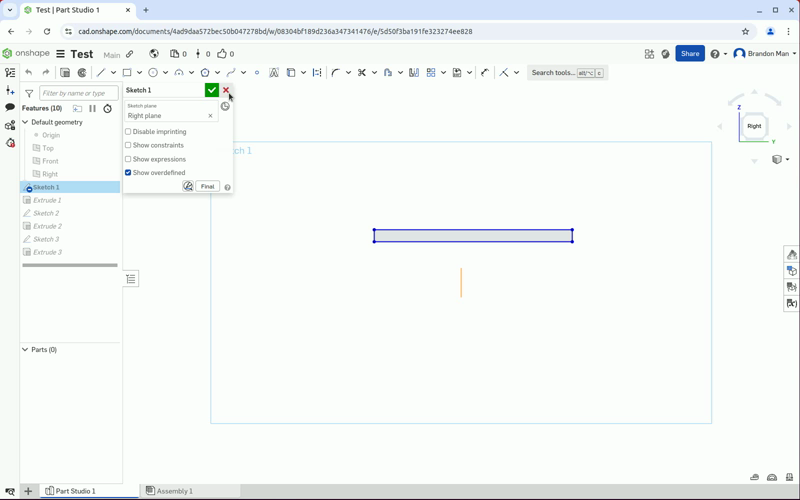
click(229, 92)
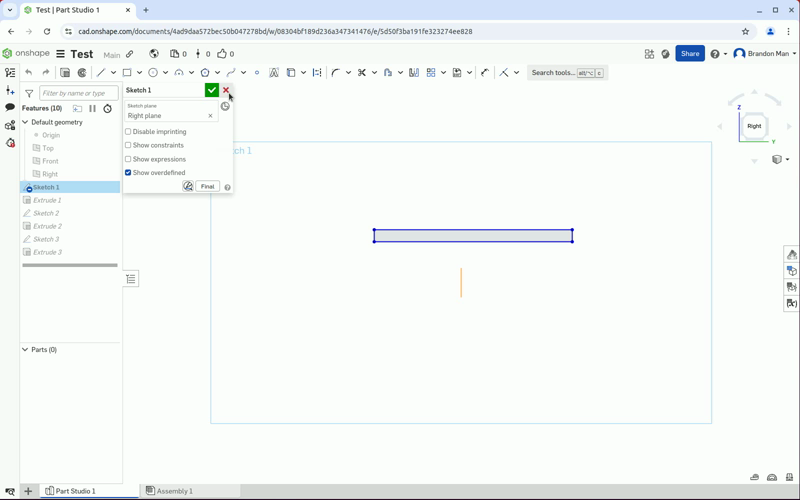
key(shift+s)
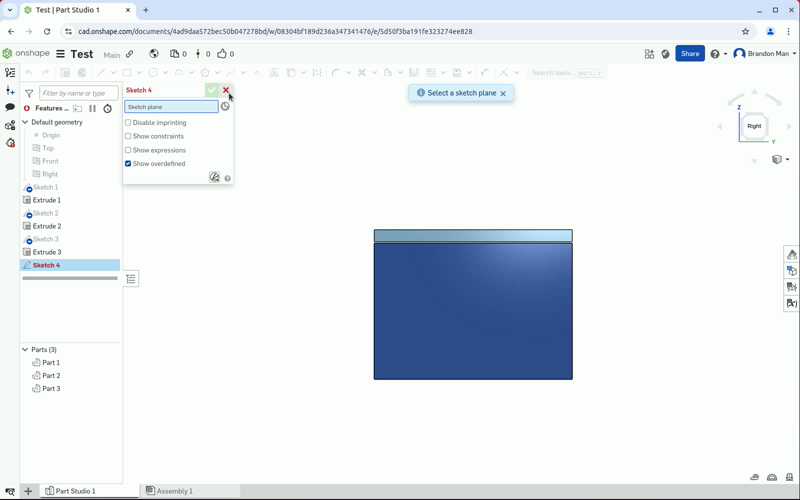
mouse_move(73, 176)
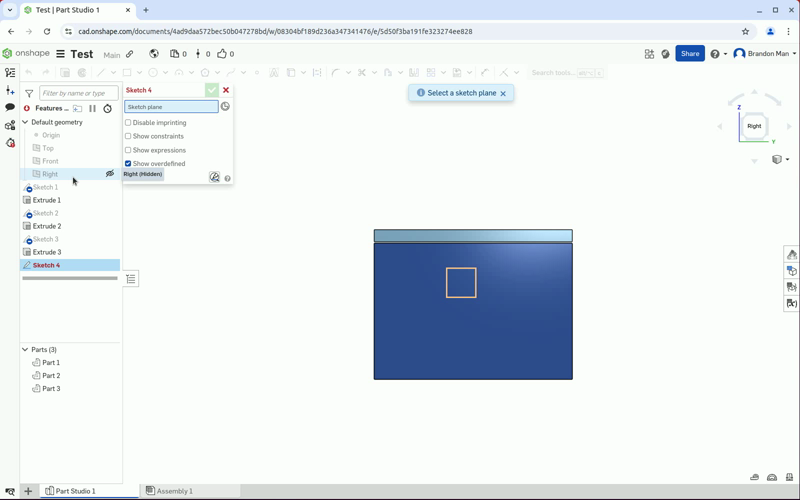
click(73, 176)
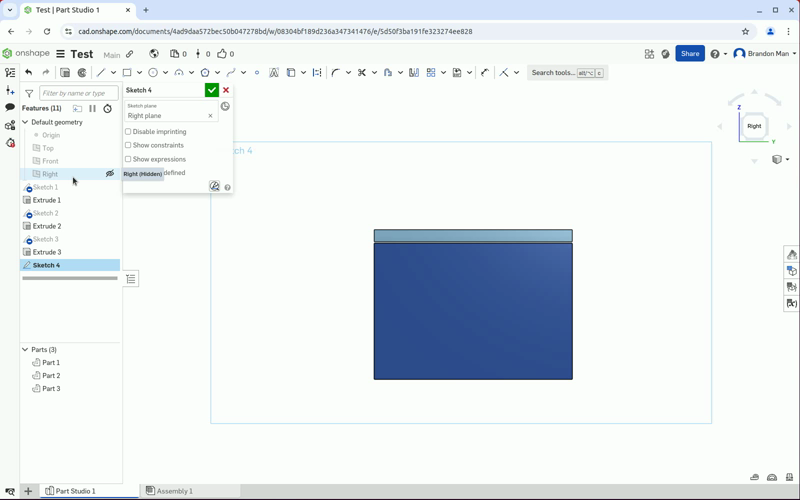
mouse_move(73, 352)
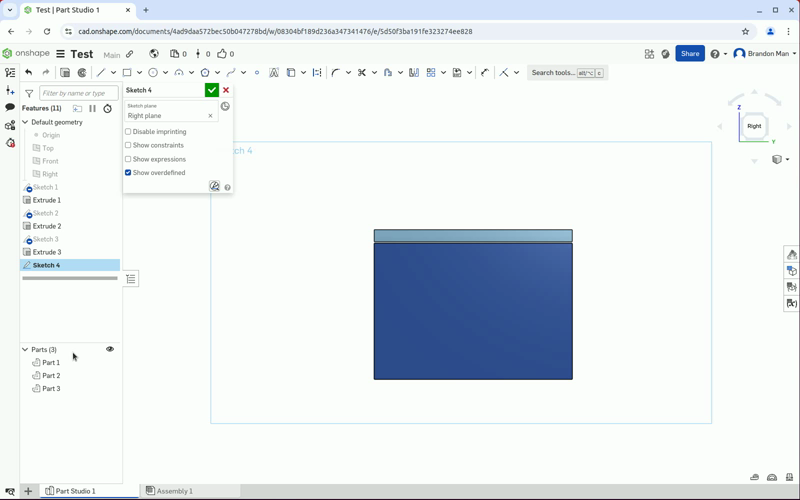
key(y)
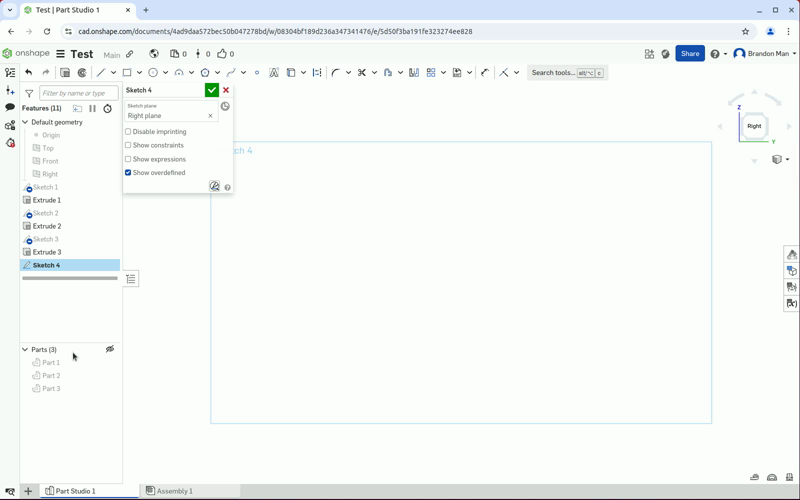
key(l)
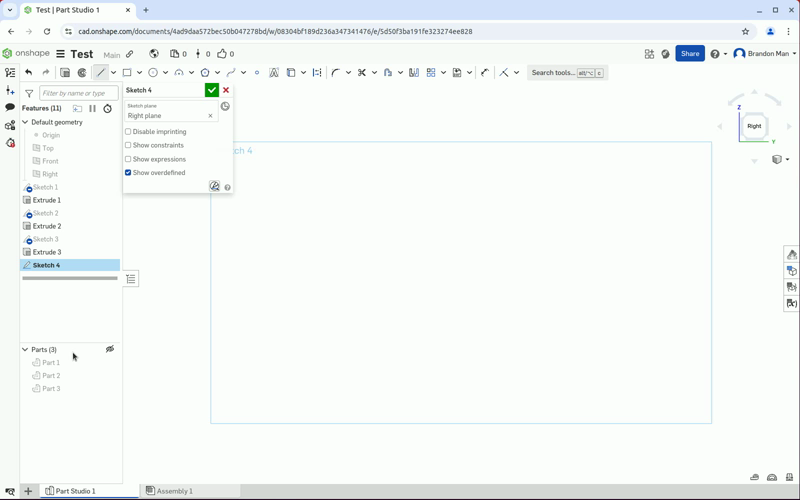
key_down(shift)
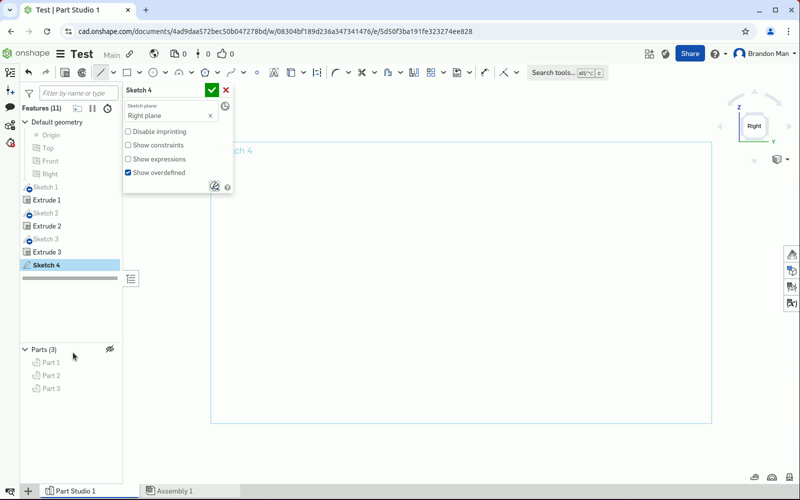
mouse_move(374, 241)
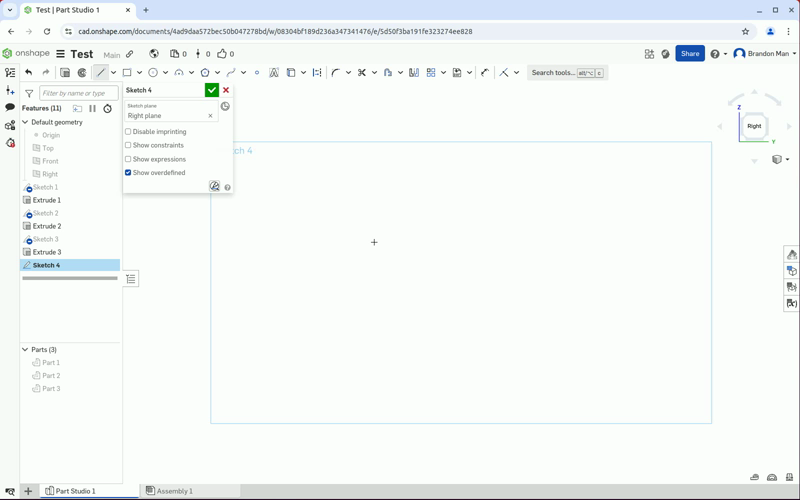
click(374, 241)
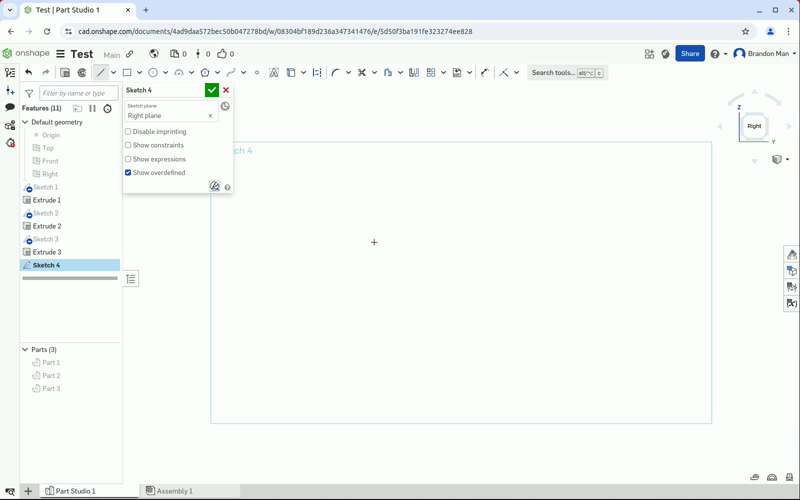
key_up(shift)
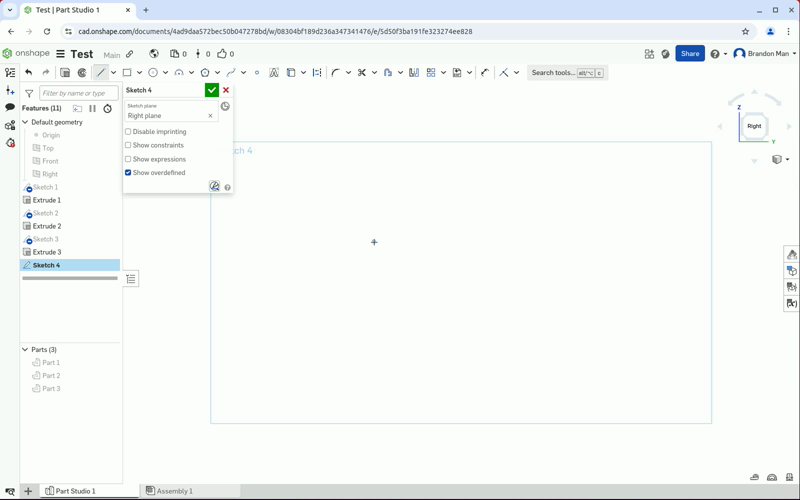
key_down(shift)
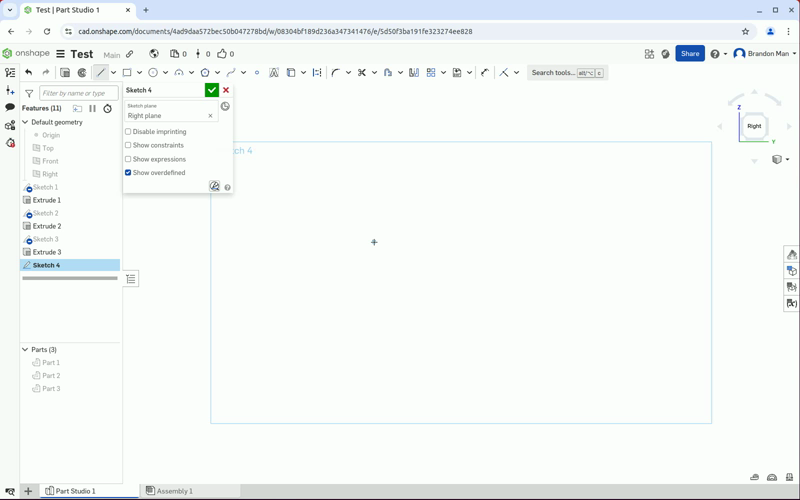
mouse_move(572, 241)
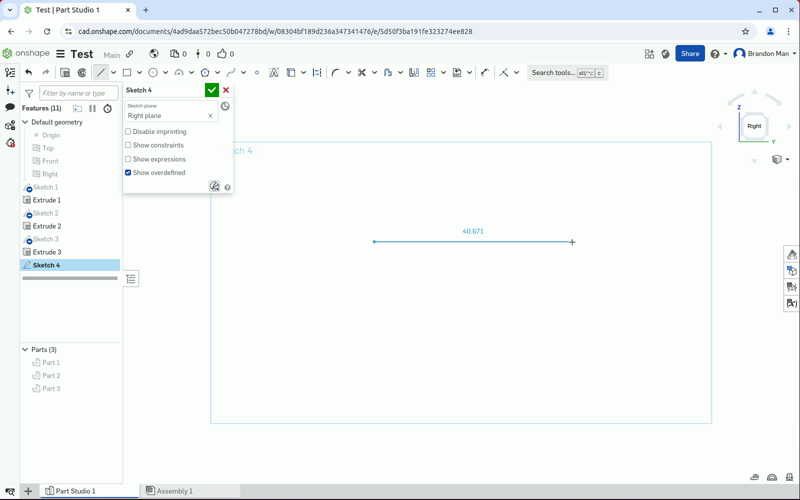
click(572, 241)
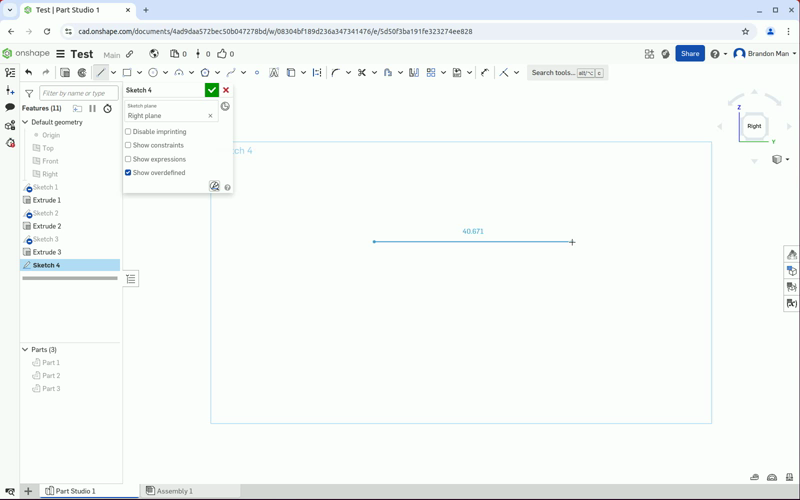
key_up(shift)
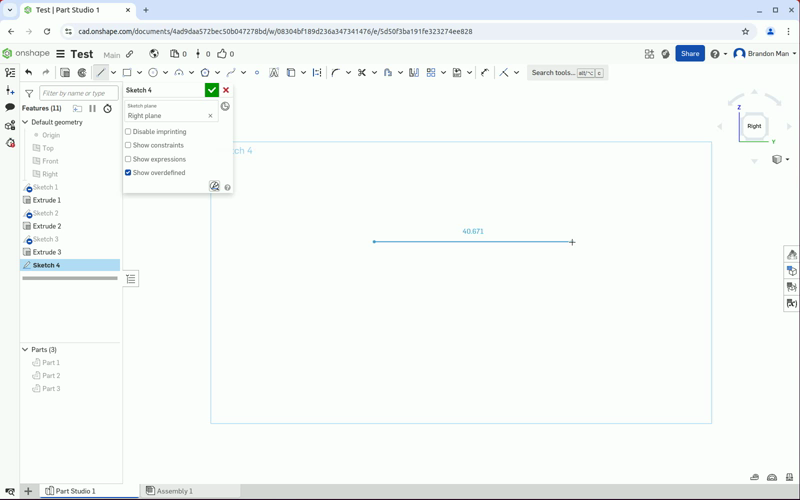
key_down(shift)
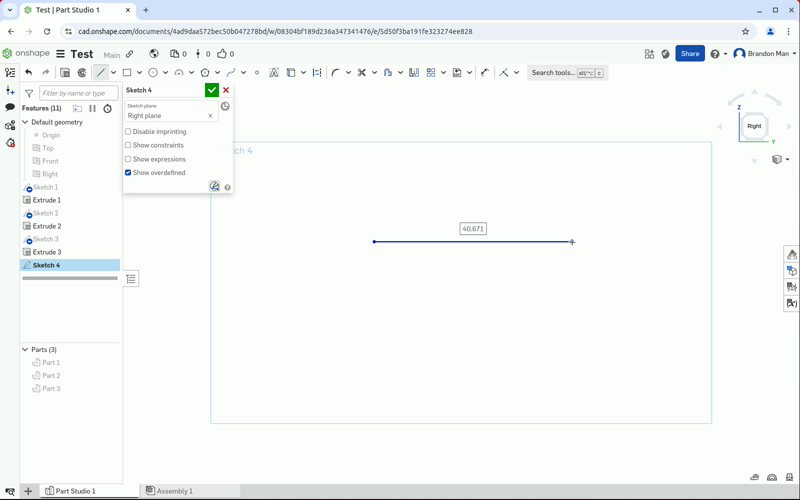
mouse_move(589, 241)
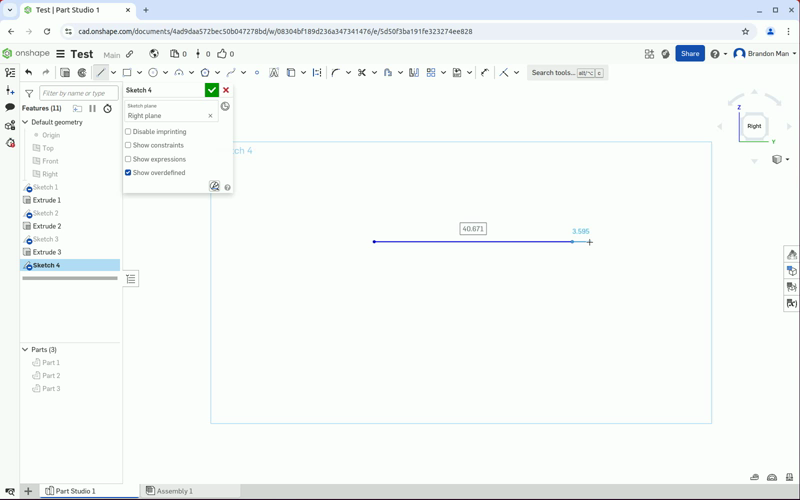
mouse_move(572, 229)
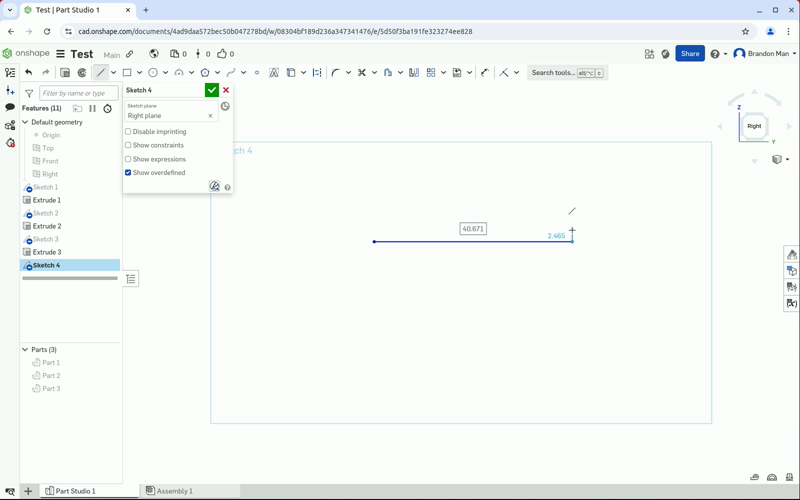
click(572, 229)
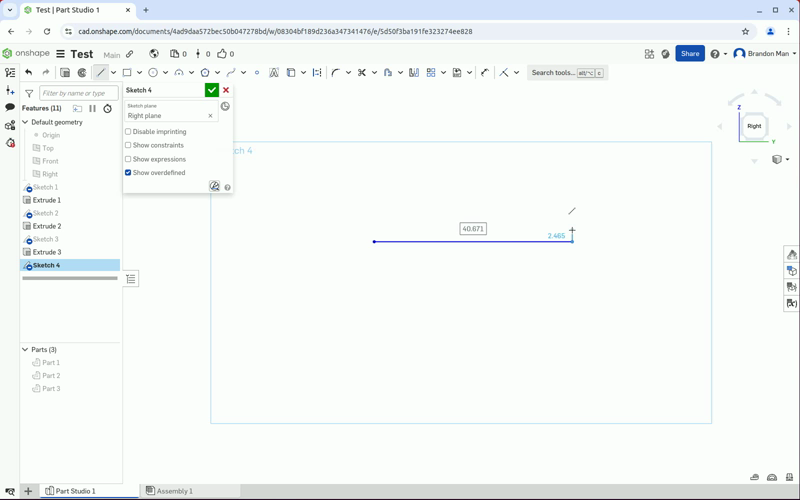
key_up(shift)
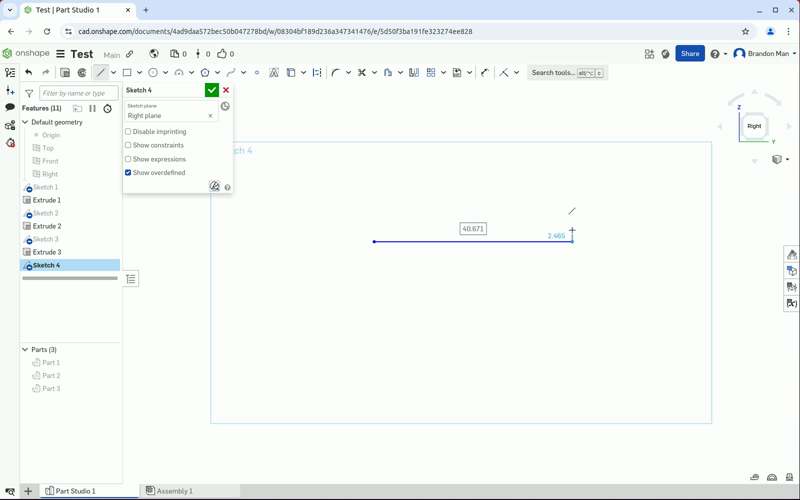
key_down(shift)
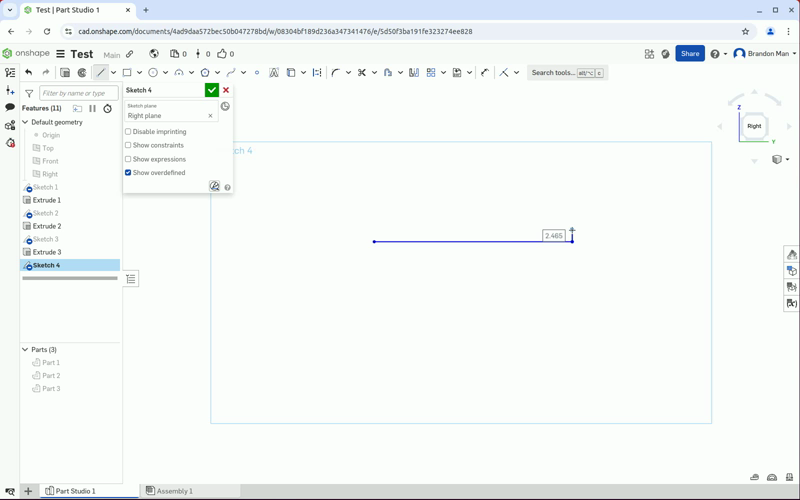
mouse_move(374, 229)
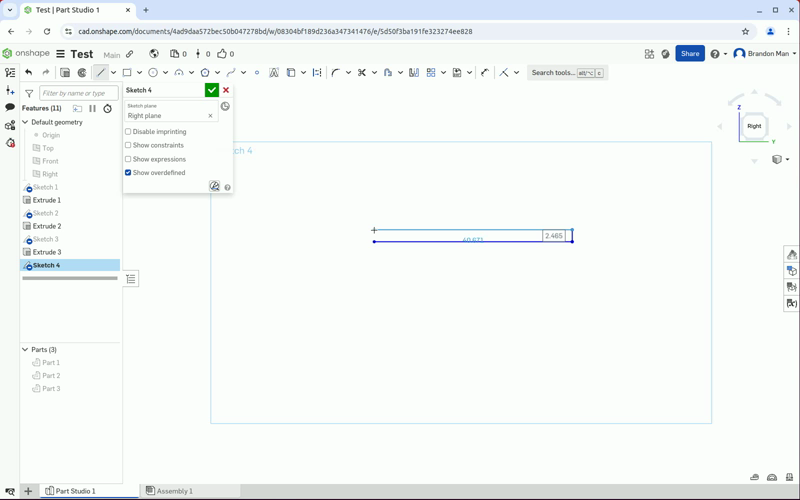
click(374, 229)
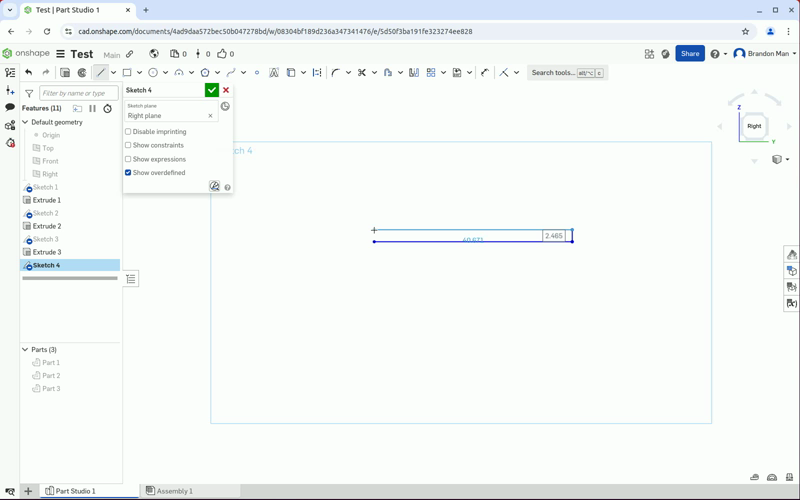
key_up(shift)
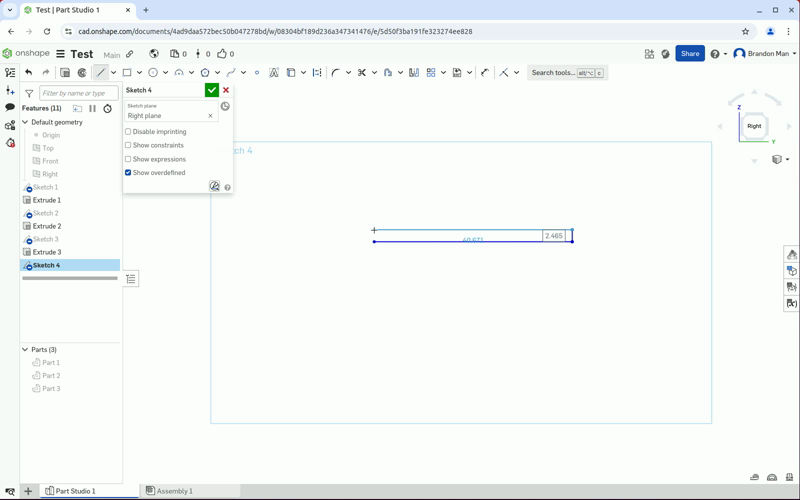
mouse_move(404, 229)
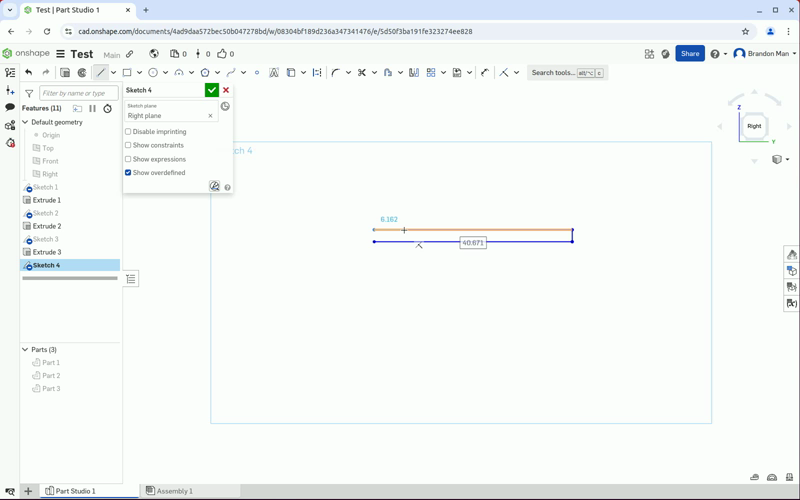
key_down(shift)
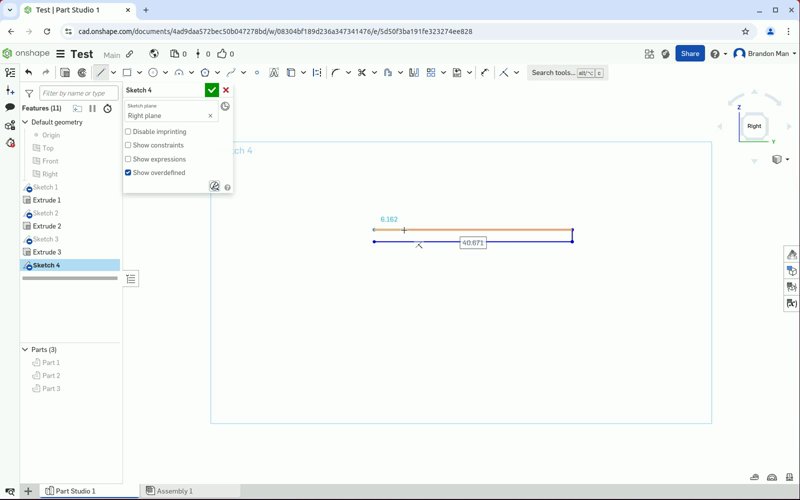
mouse_move(374, 241)
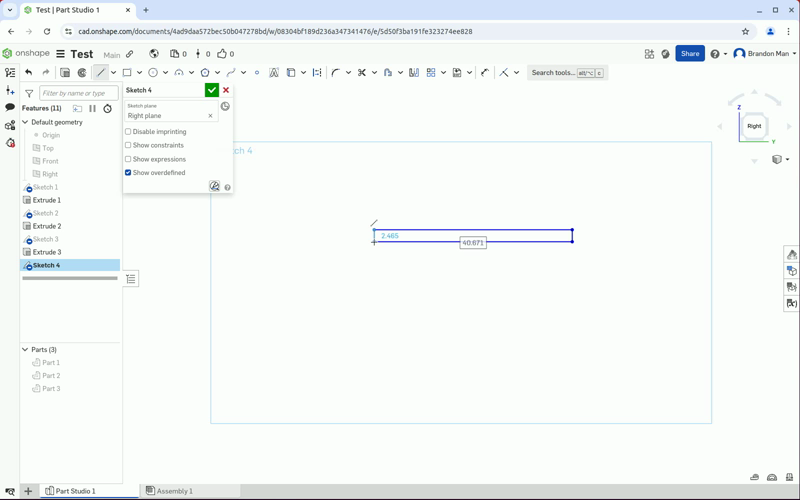
key_up(shift)
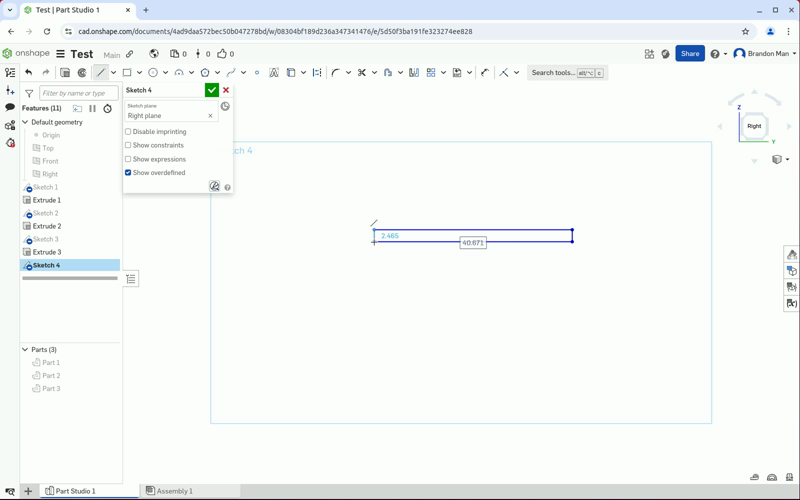
click(374, 241)
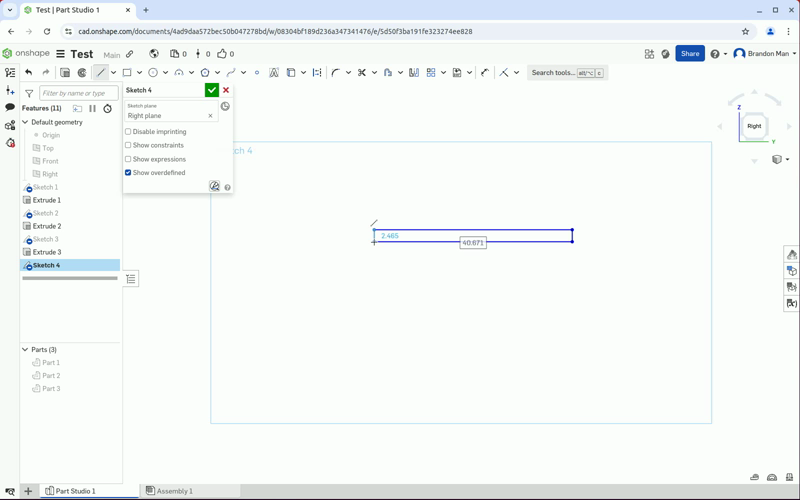
key(esc)
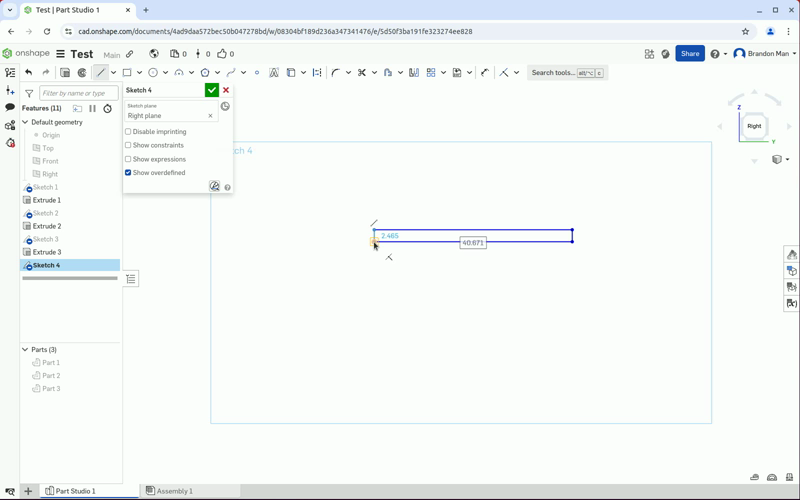
mouse_move(418, 235)
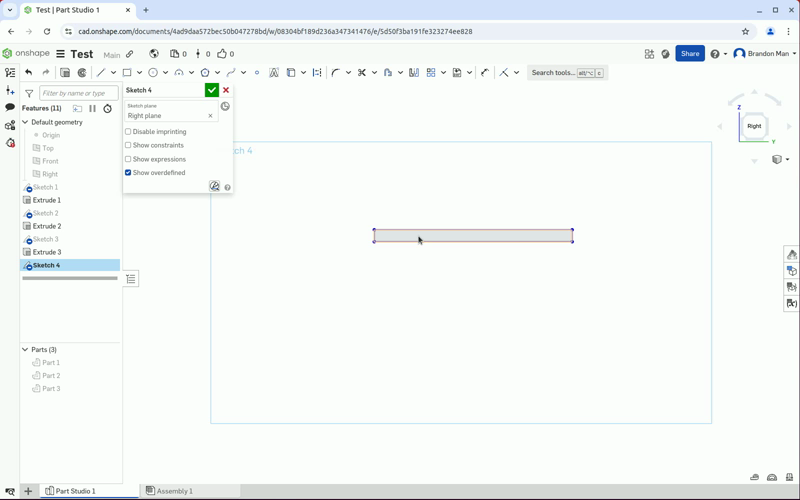
click(418, 235)
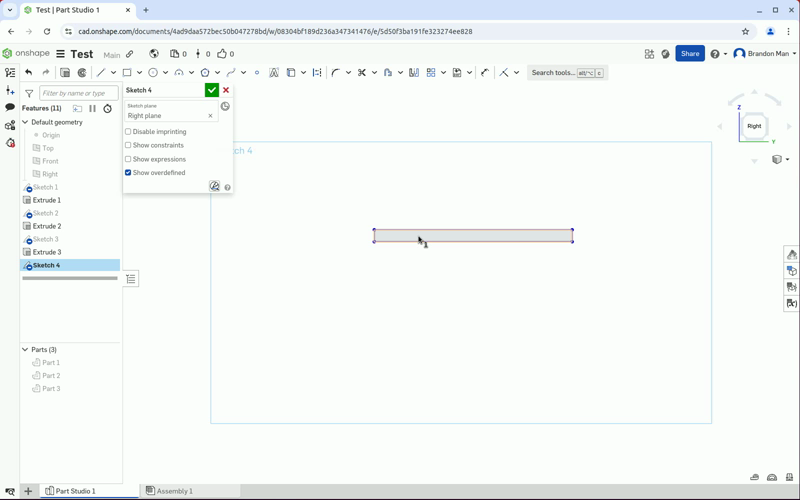
mouse_move(73, 352)
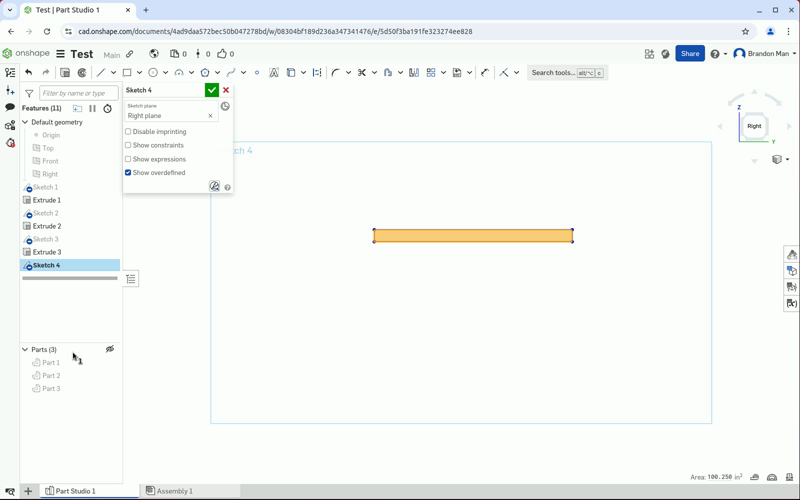
key(shift+y)
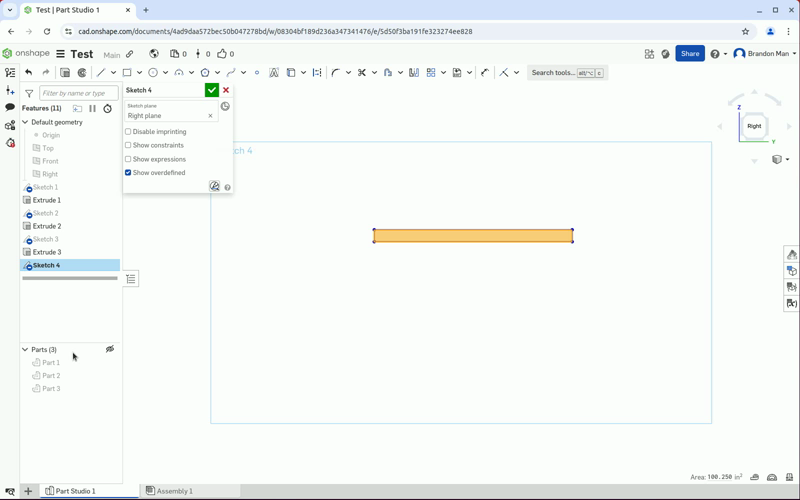
key(shift+e)
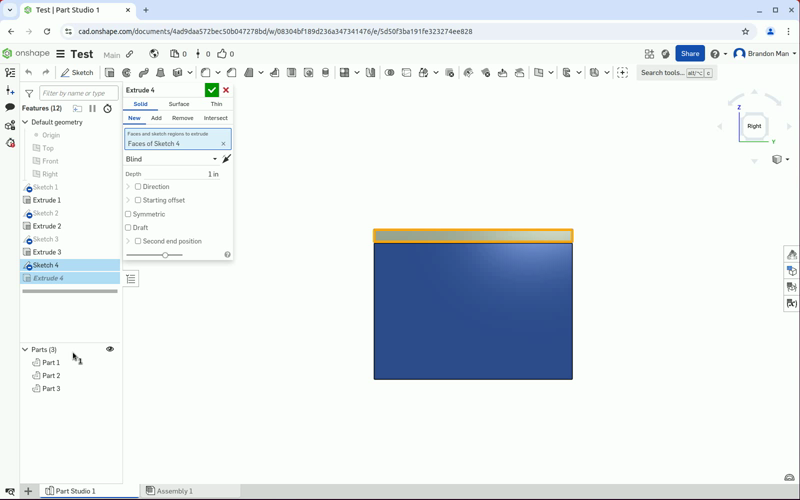
mouse_move(143, 106)
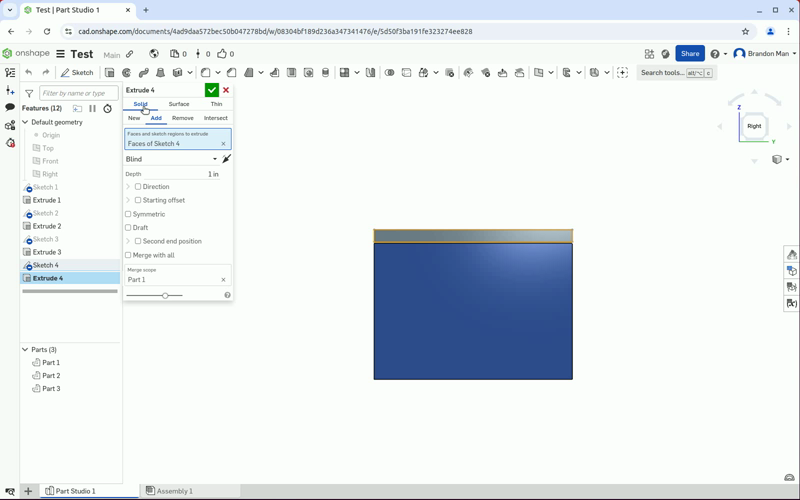
click(143, 106)
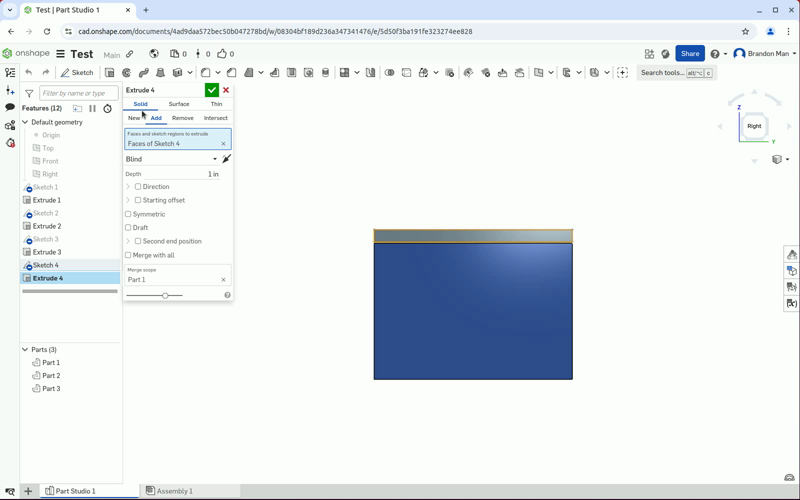
mouse_move(137, 120)
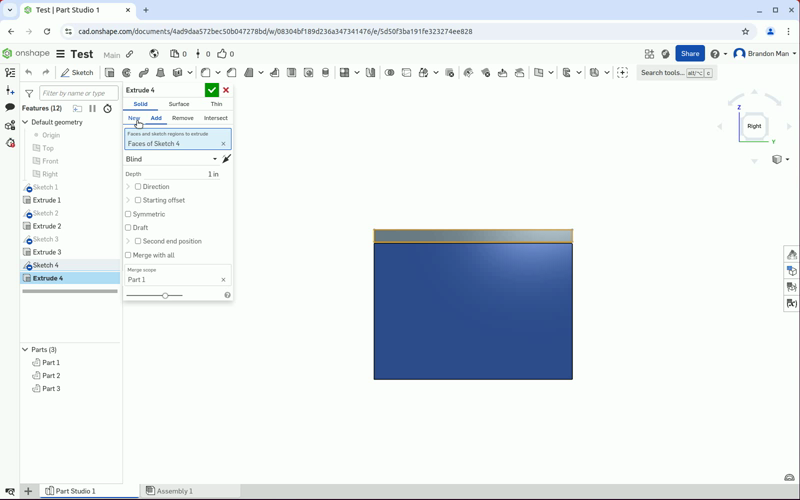
click(137, 120)
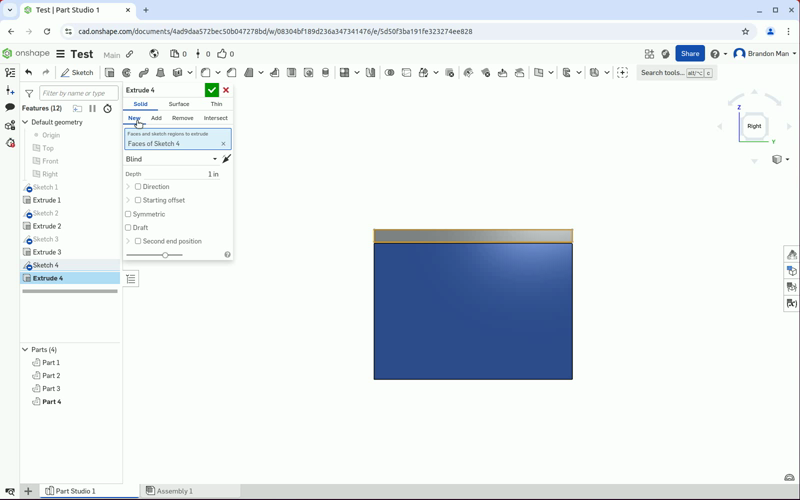
key(tab, 4)
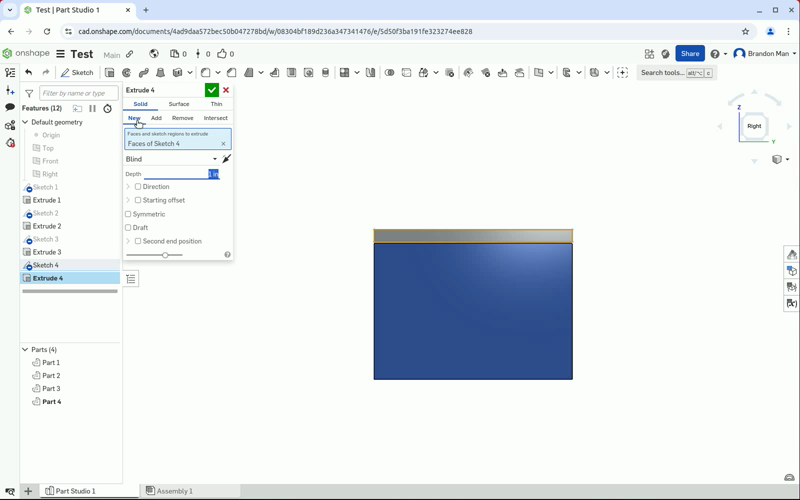
text(8.184)
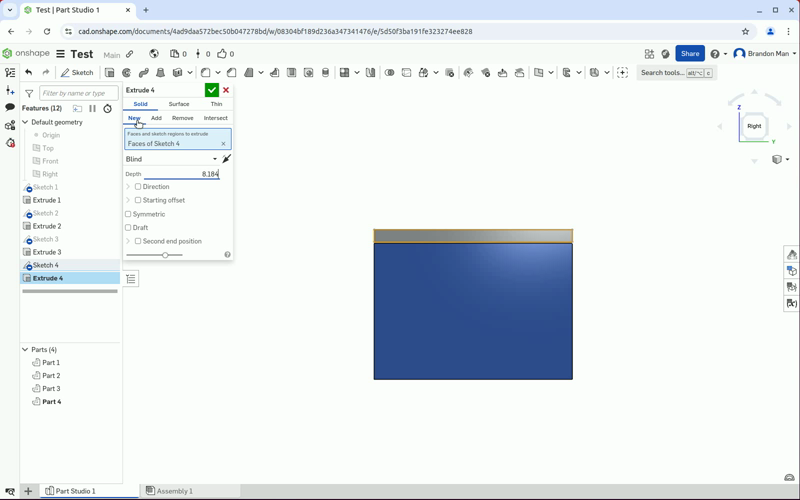
key(tab, 3)
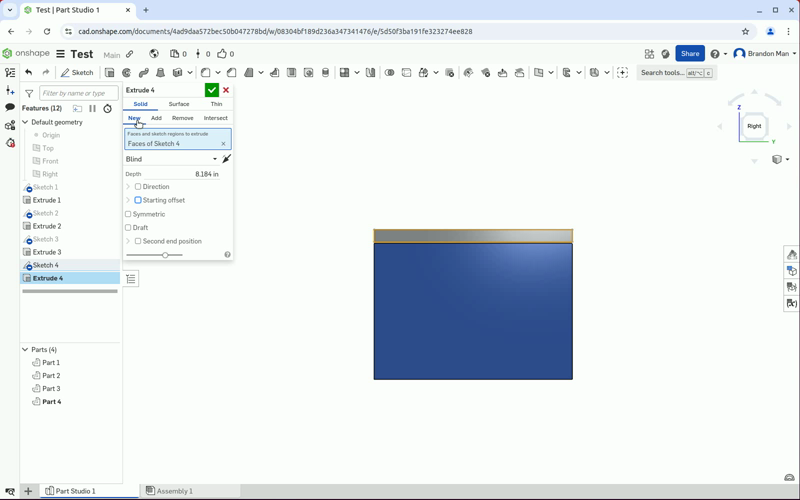
key(tab, 2)
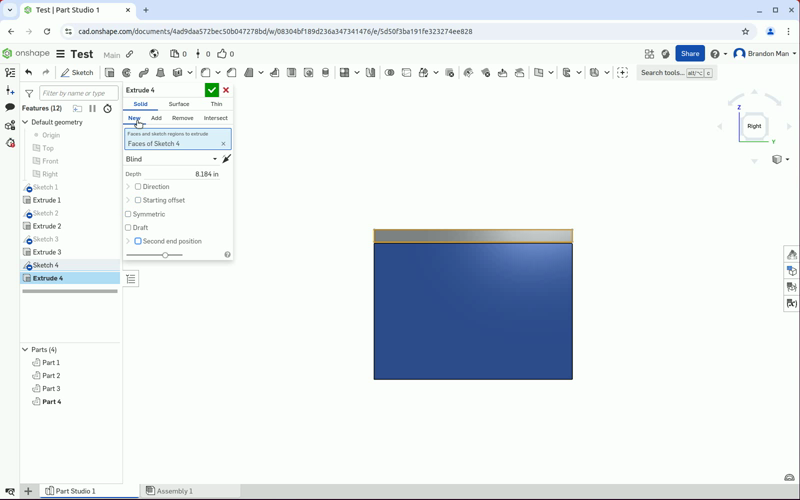
key(space)
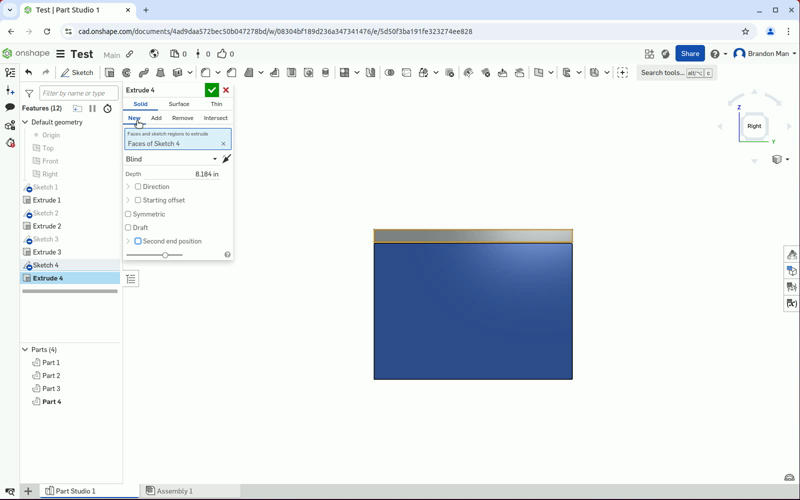
key(tab, 3)
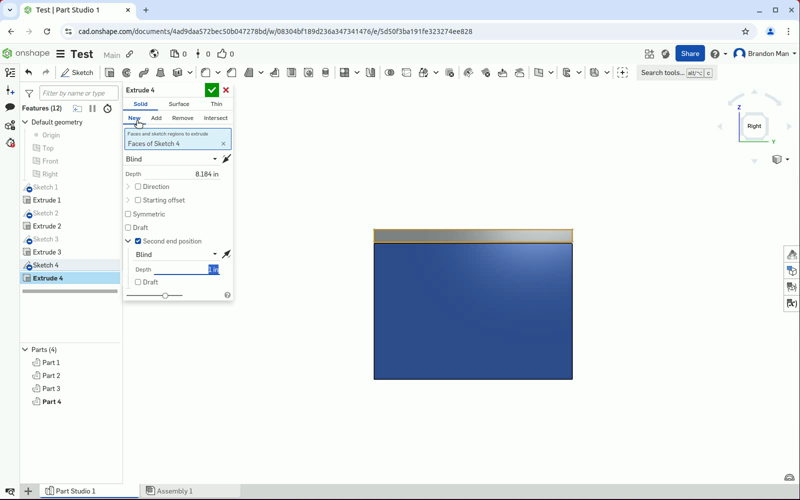
text(6.258)
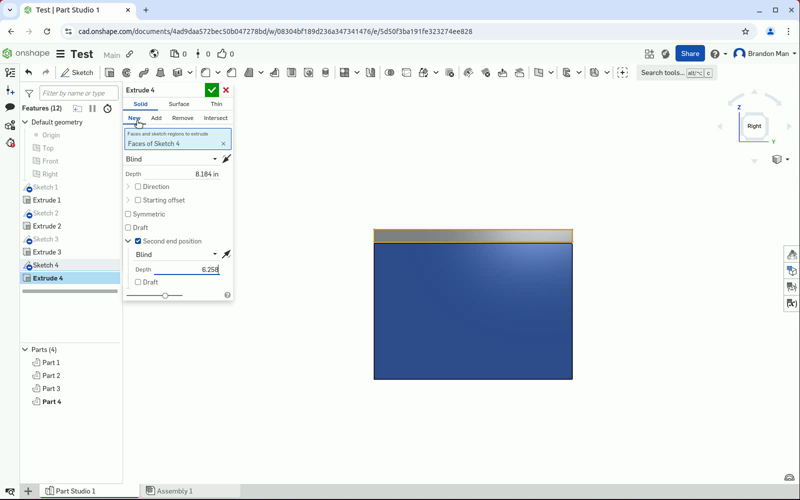
key(enter)
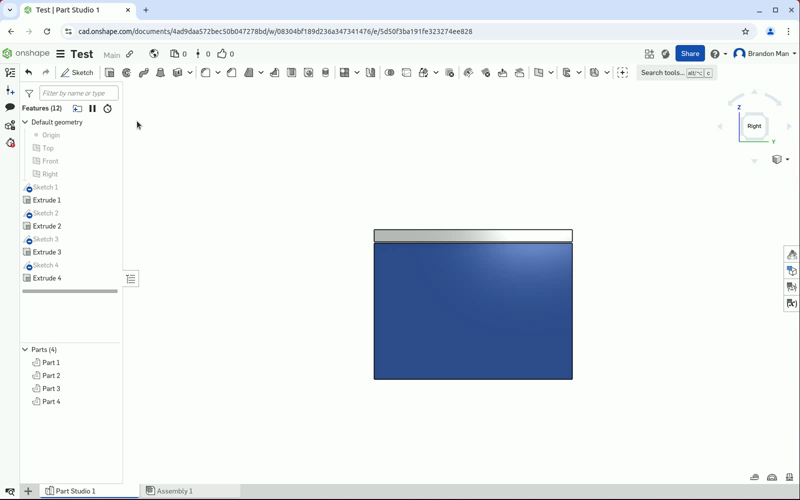
key(shift+h)
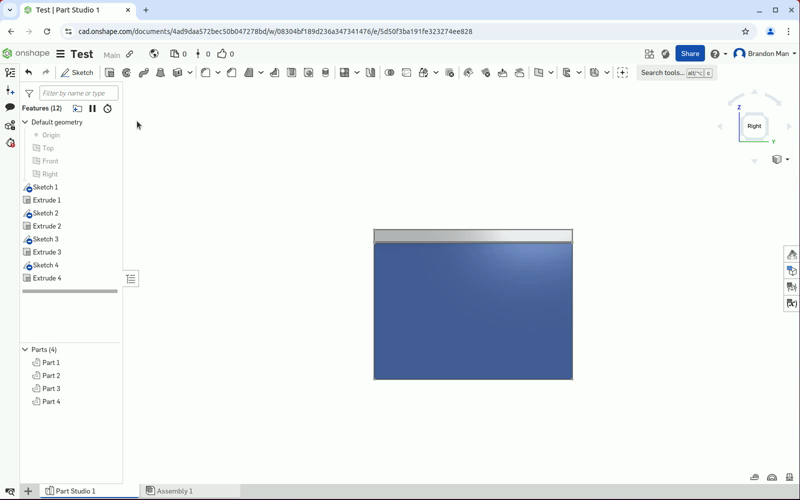
key(shift+h)
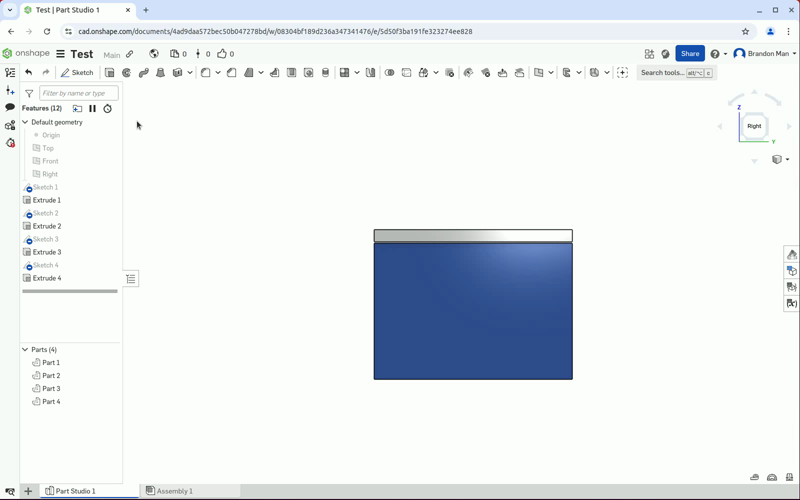
mouse_move(73, 189)
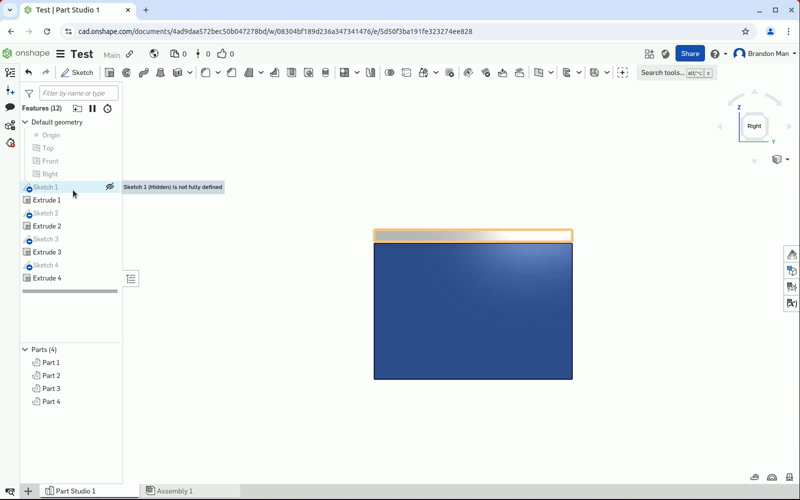
click(73, 189)
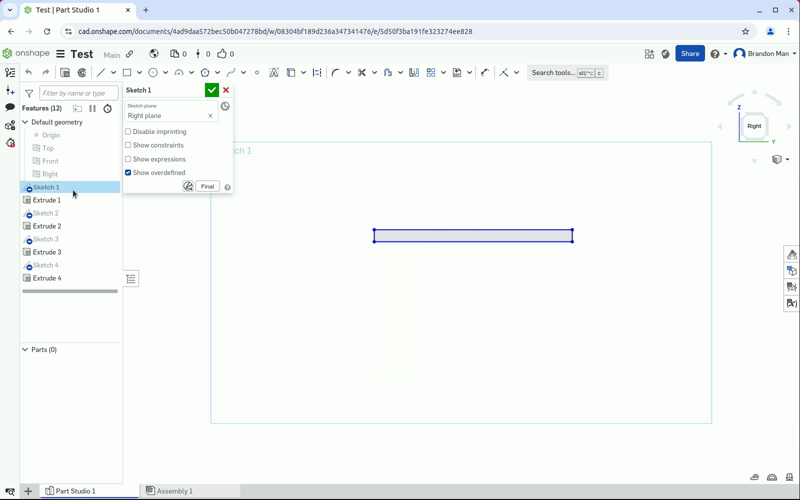
mouse_move(229, 92)
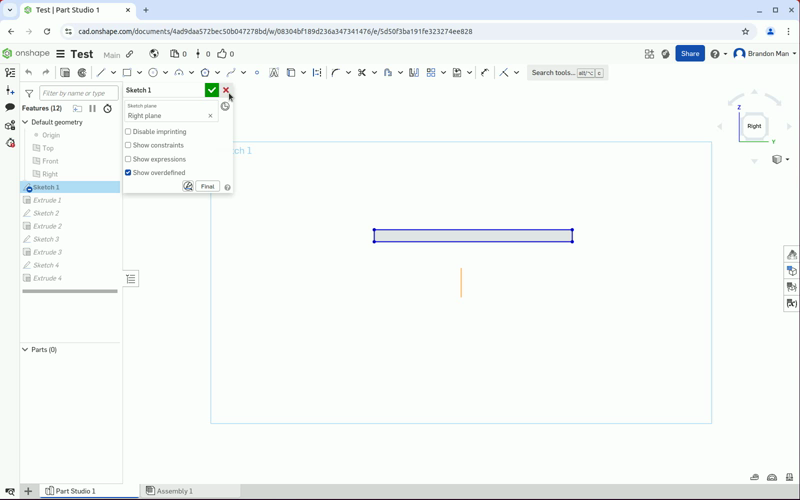
click(229, 92)
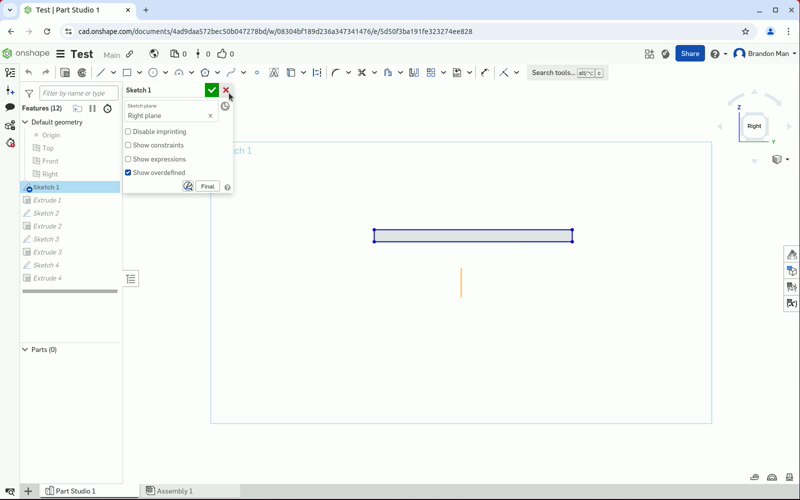
key(shift+s)
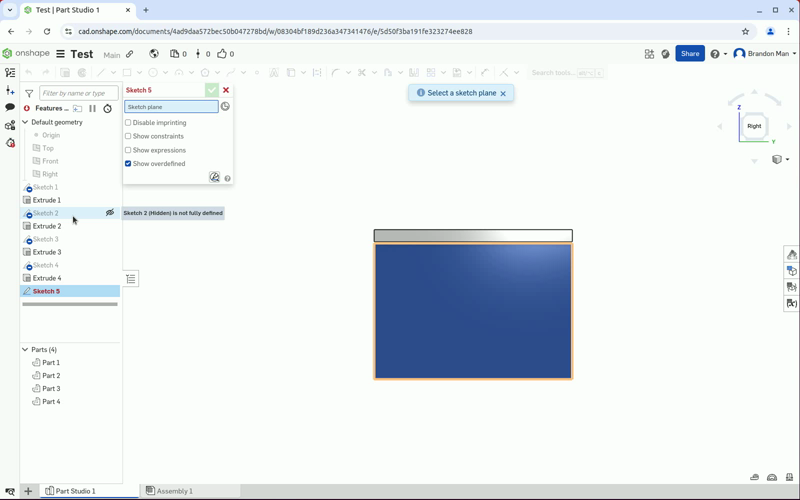
scroll(3)
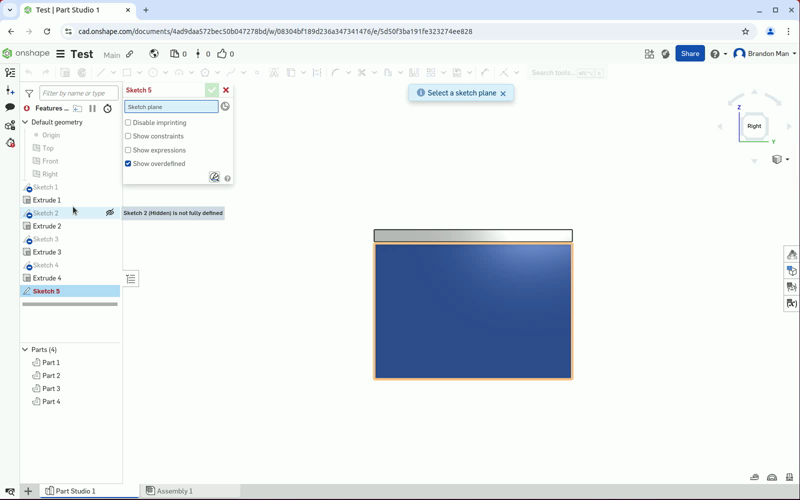
mouse_move(73, 176)
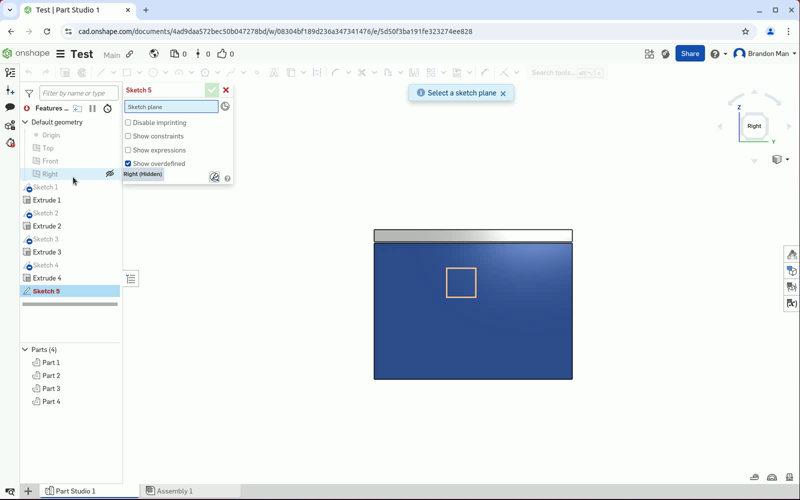
click(73, 176)
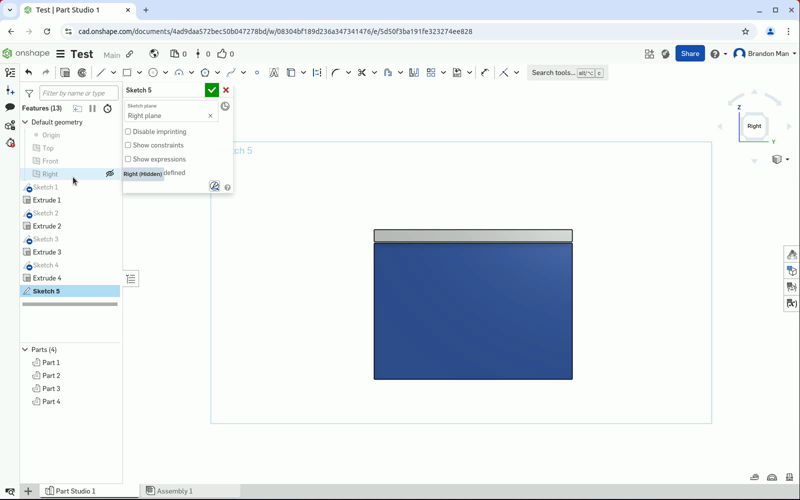
mouse_move(73, 352)
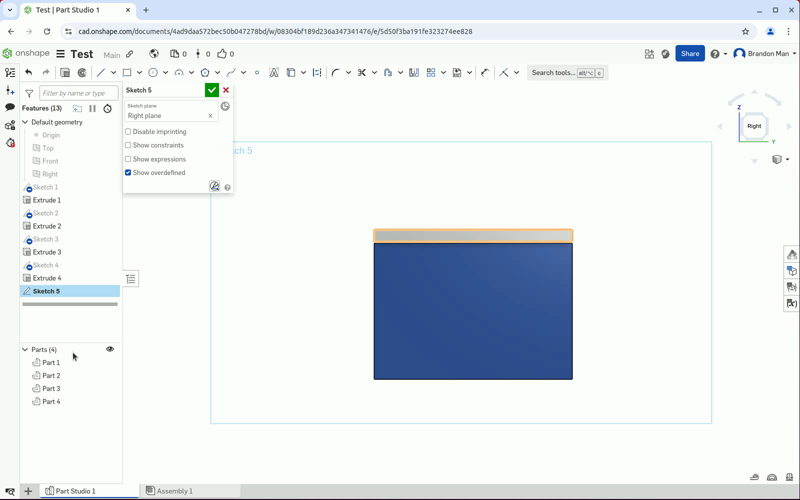
key(y)
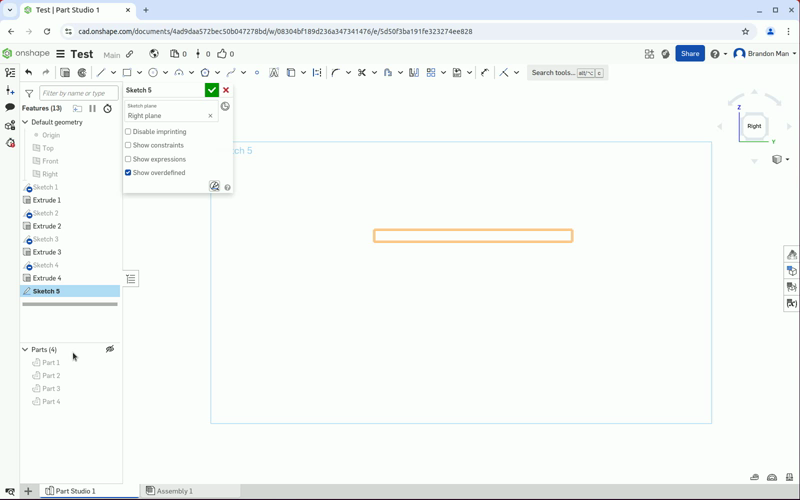
key(l)
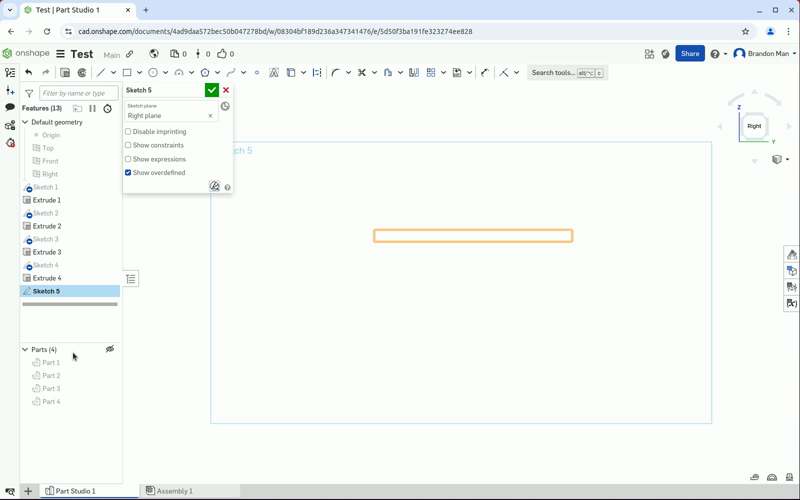
key_down(shift)
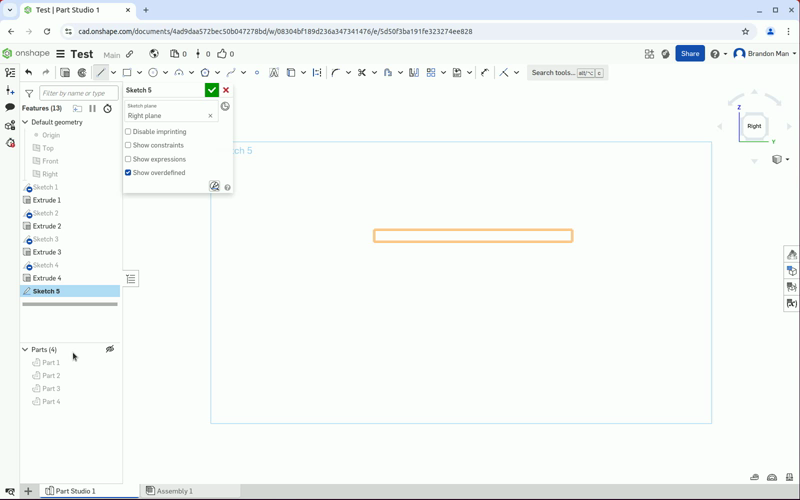
mouse_move(374, 379)
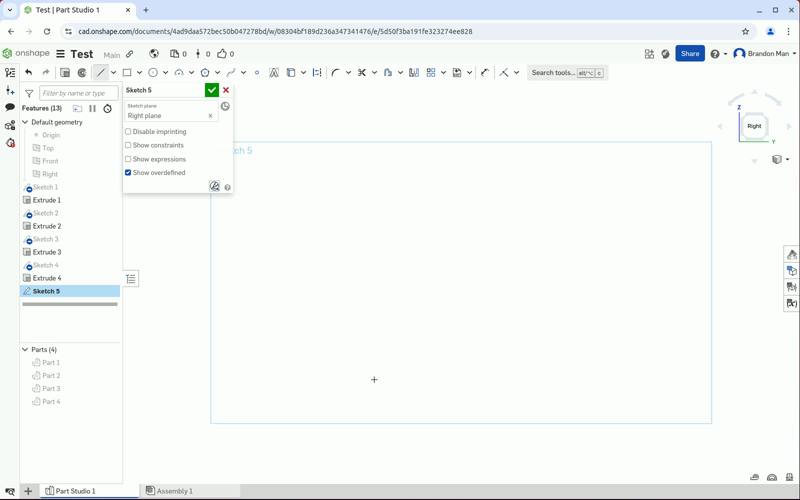
click(374, 379)
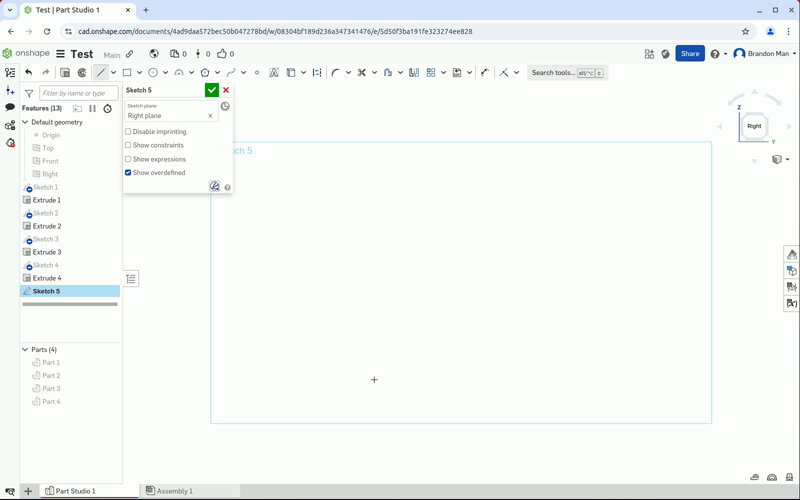
key_up(shift)
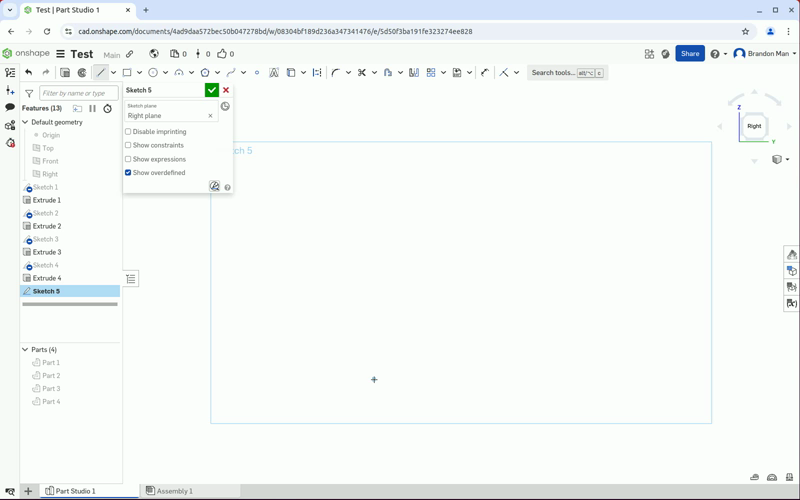
key_down(shift)
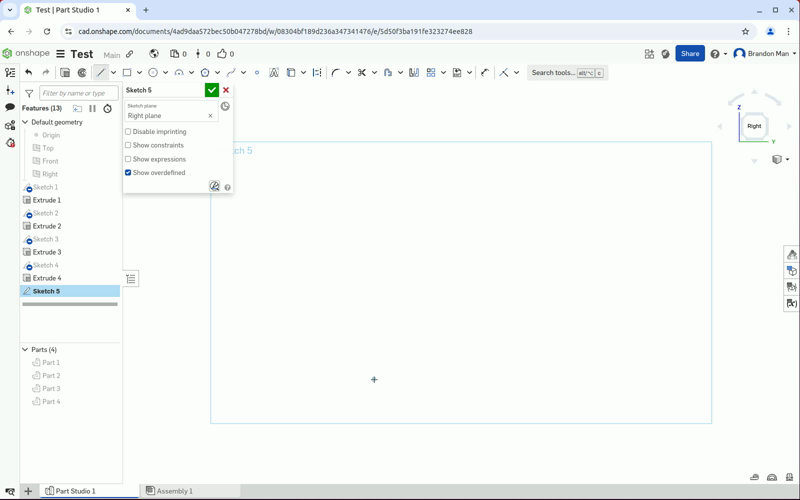
mouse_move(572, 379)
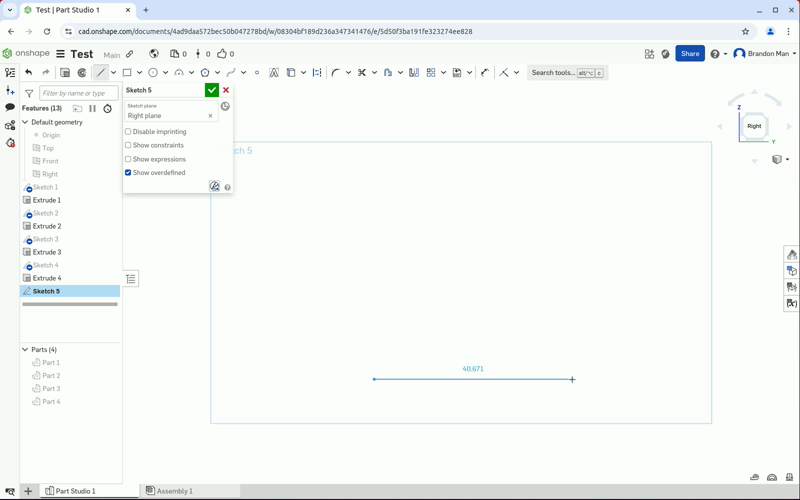
click(572, 379)
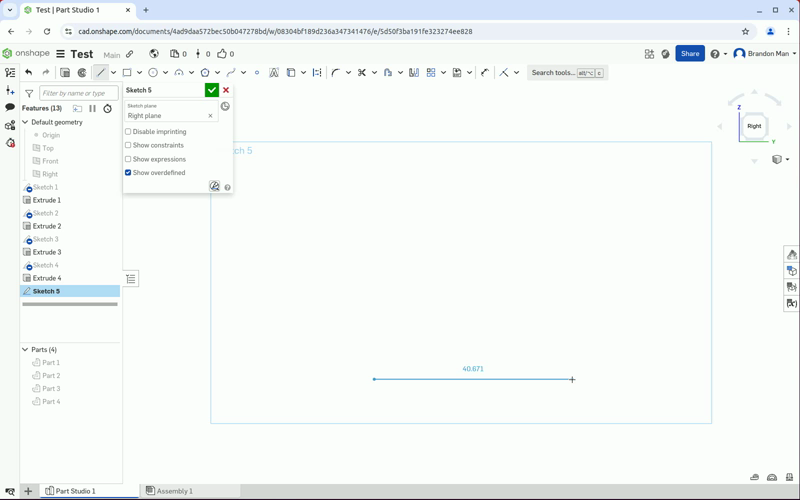
key_up(shift)
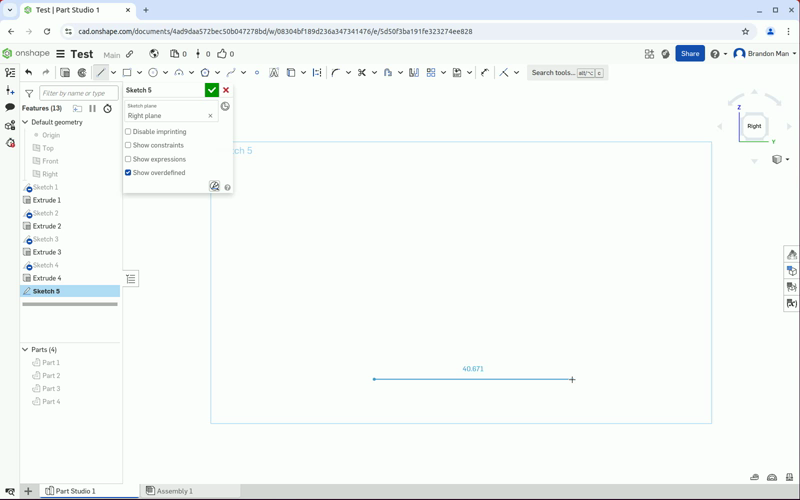
key_down(shift)
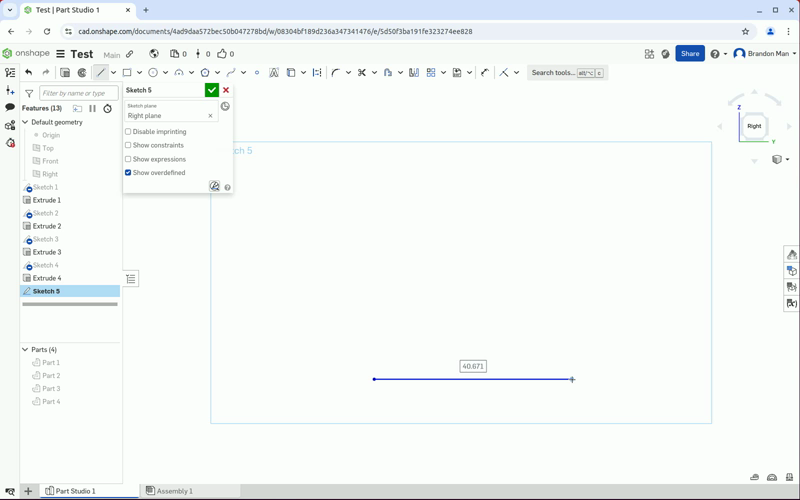
mouse_move(572, 243)
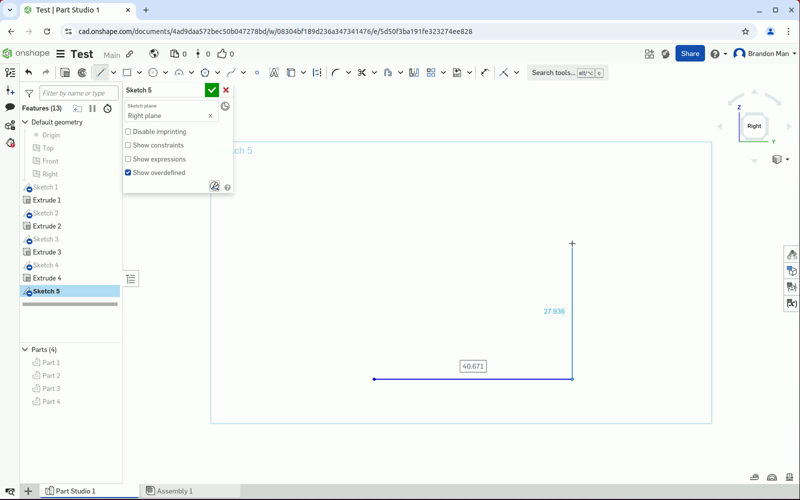
click(572, 243)
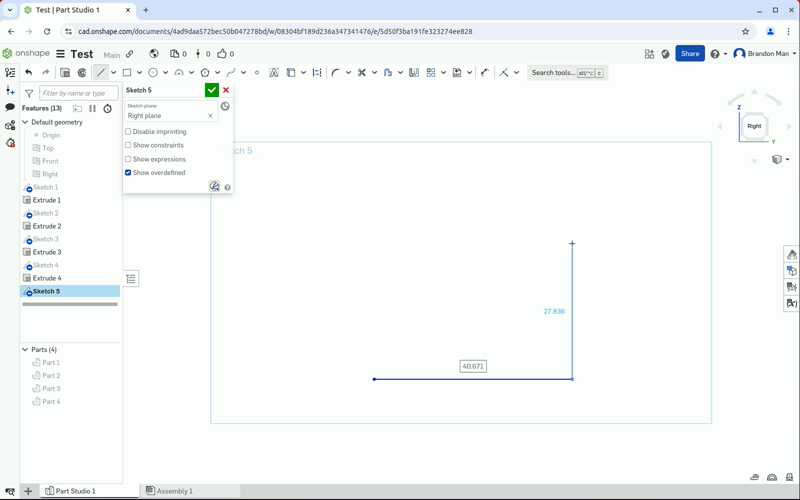
key_up(shift)
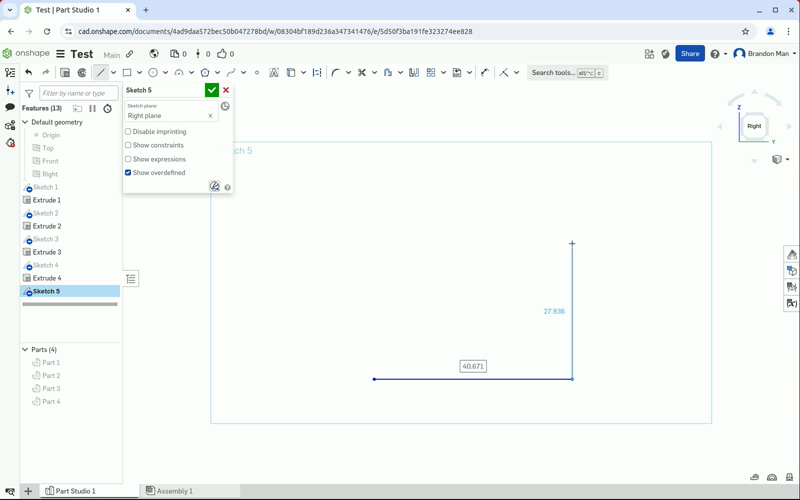
key_down(shift)
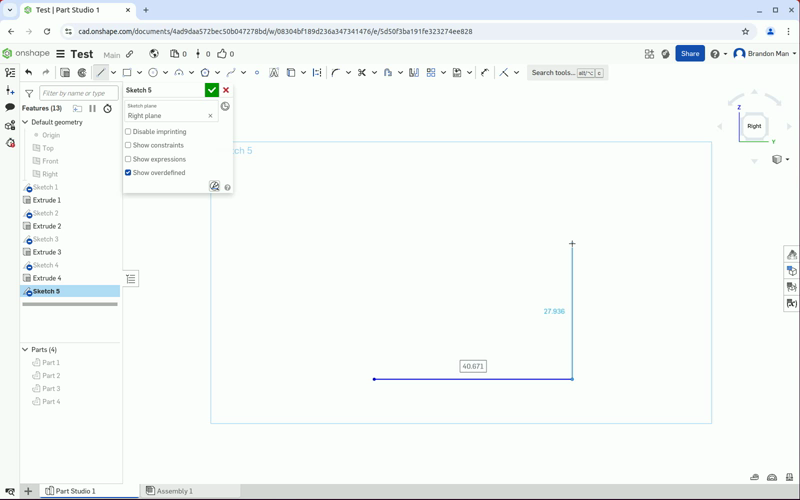
mouse_move(374, 243)
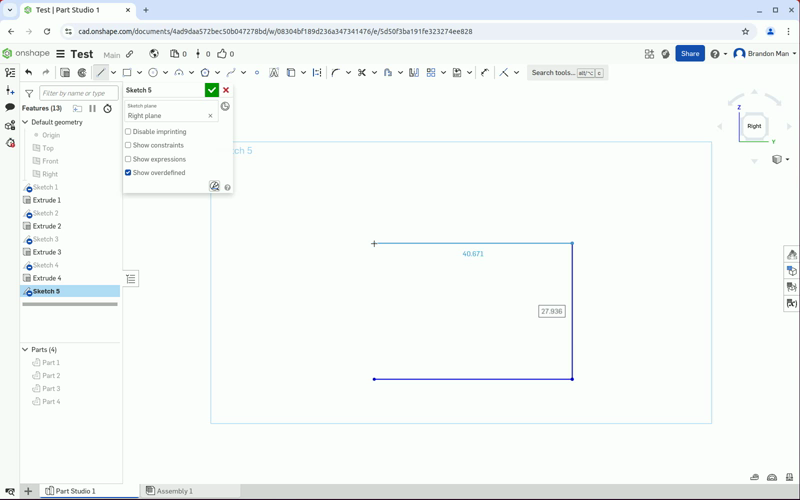
click(374, 243)
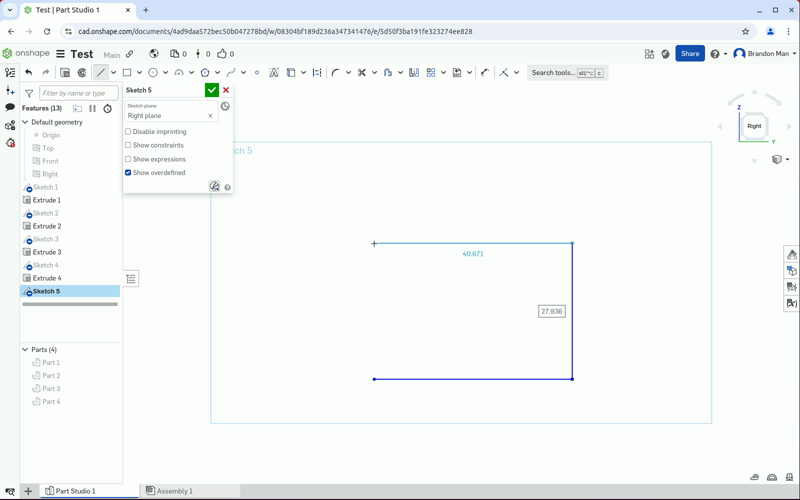
key_up(shift)
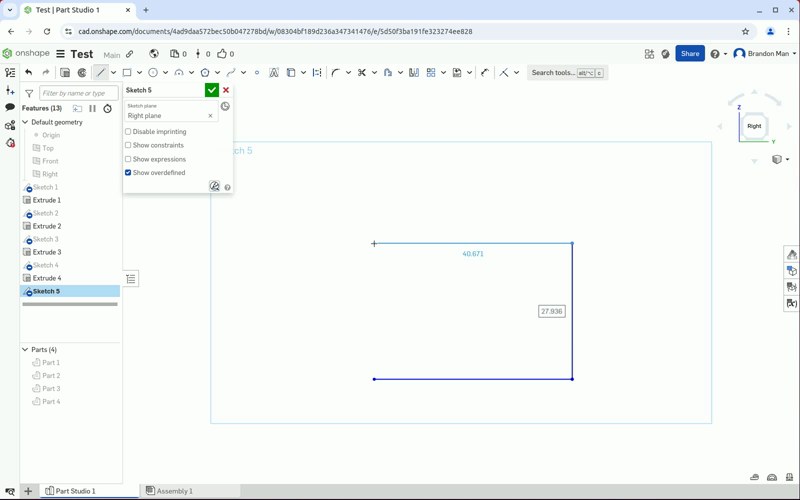
key_down(shift)
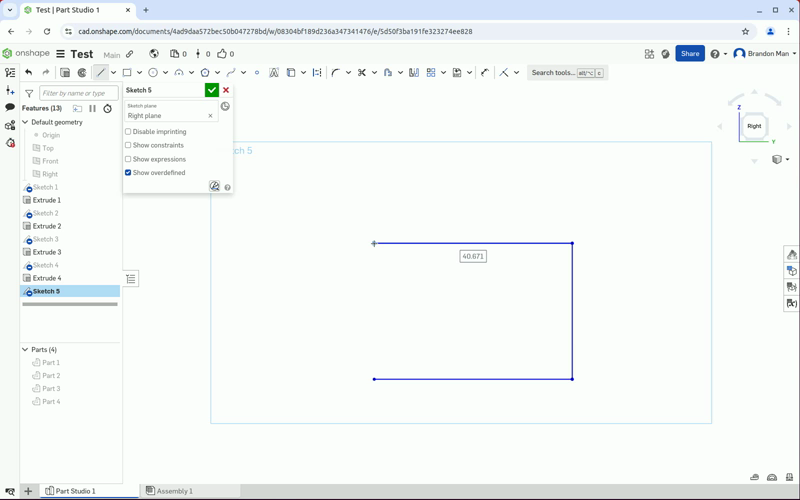
mouse_move(374, 379)
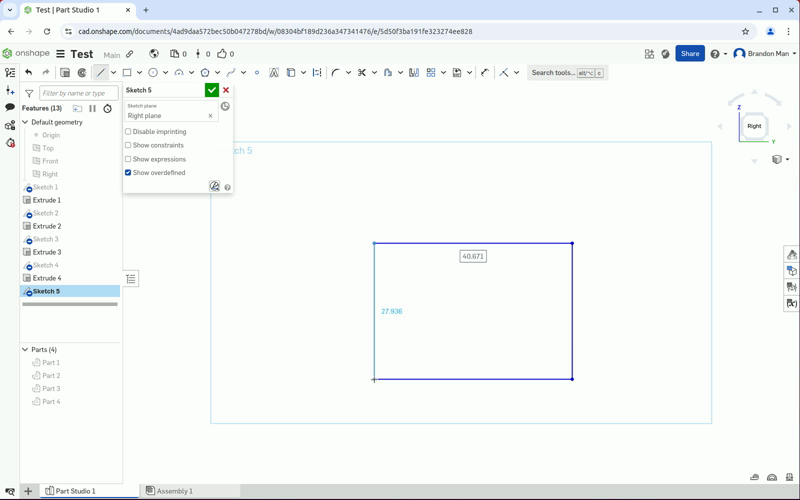
key_up(shift)
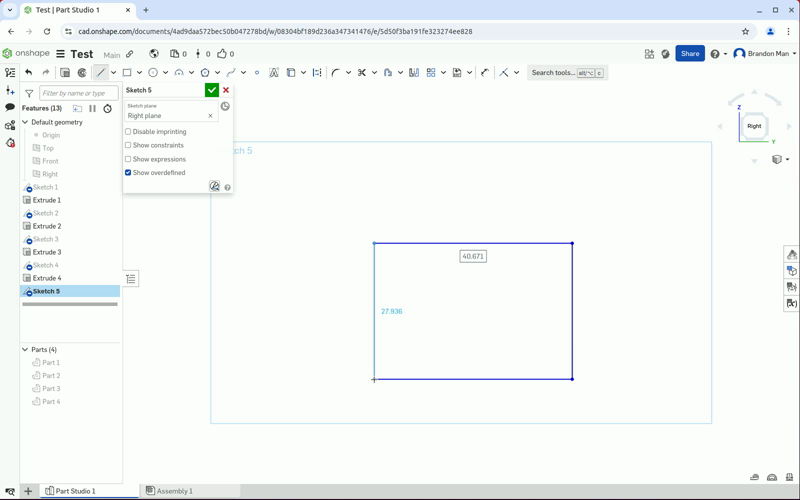
click(374, 379)
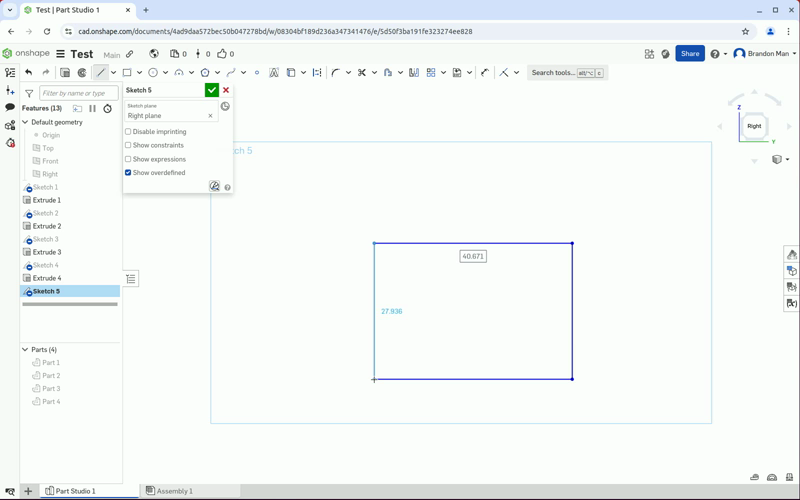
key(esc)
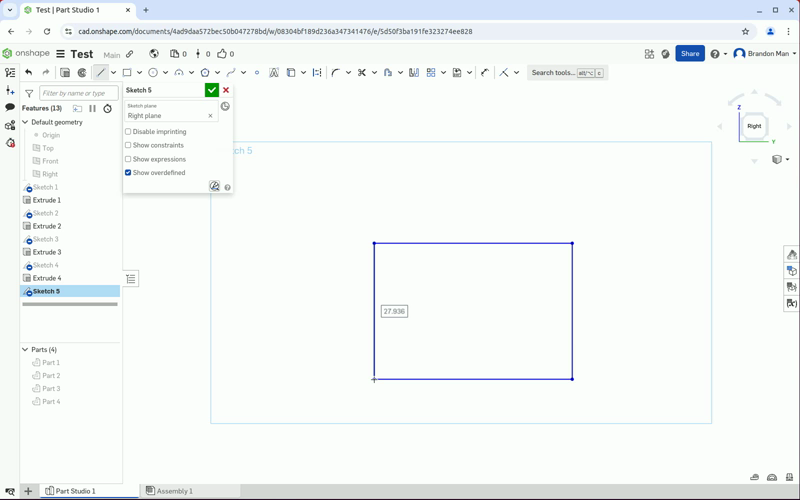
mouse_move(516, 318)
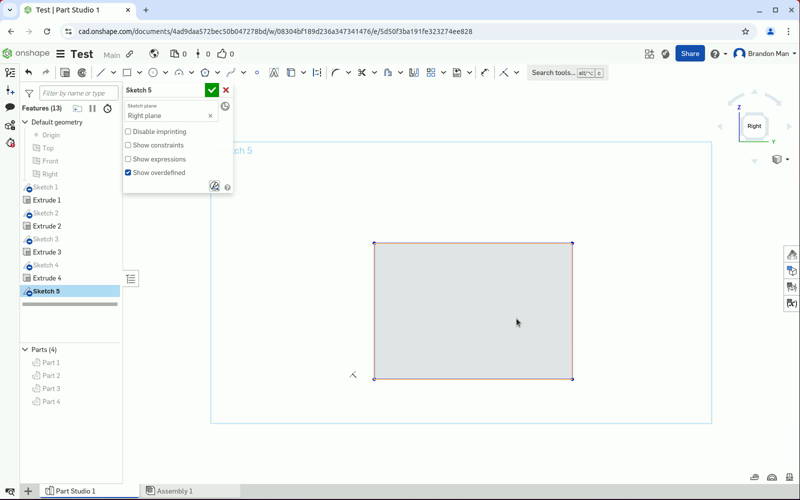
click(516, 318)
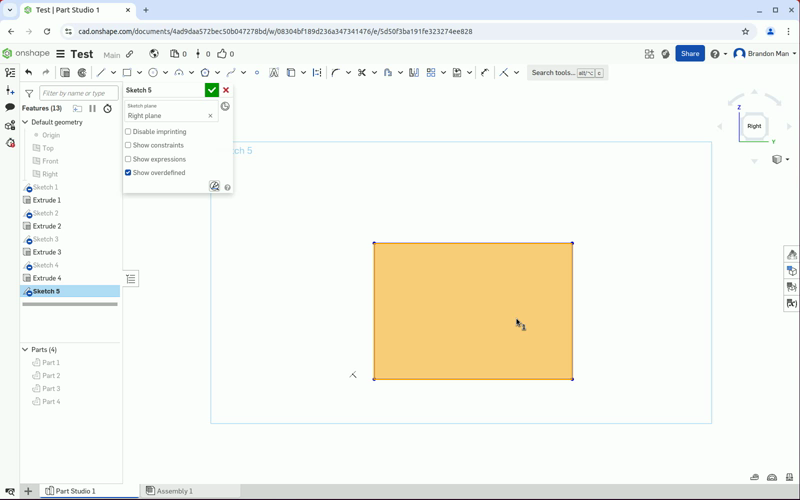
mouse_move(73, 352)
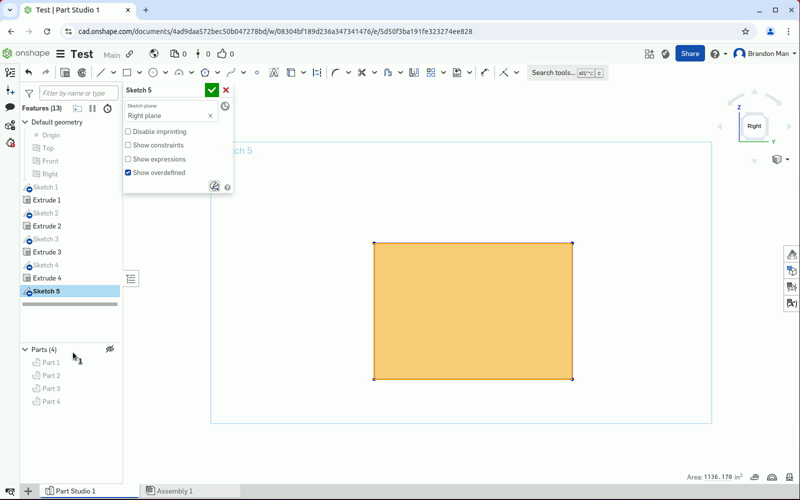
key(shift+y)
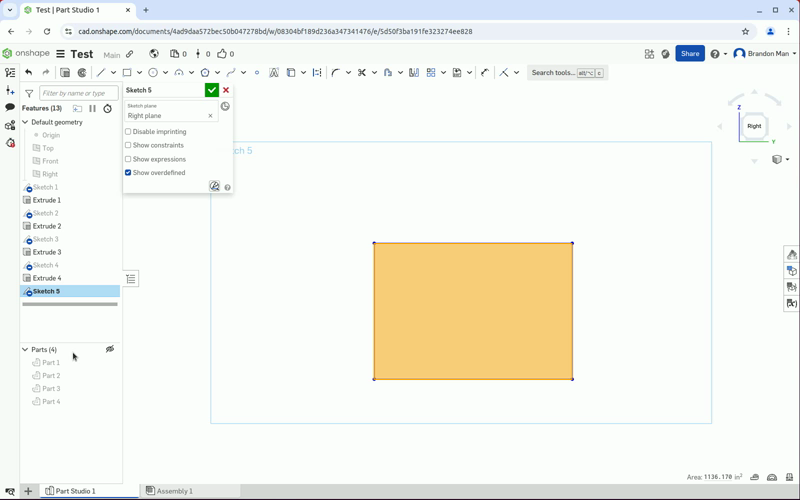
key(shift+e)
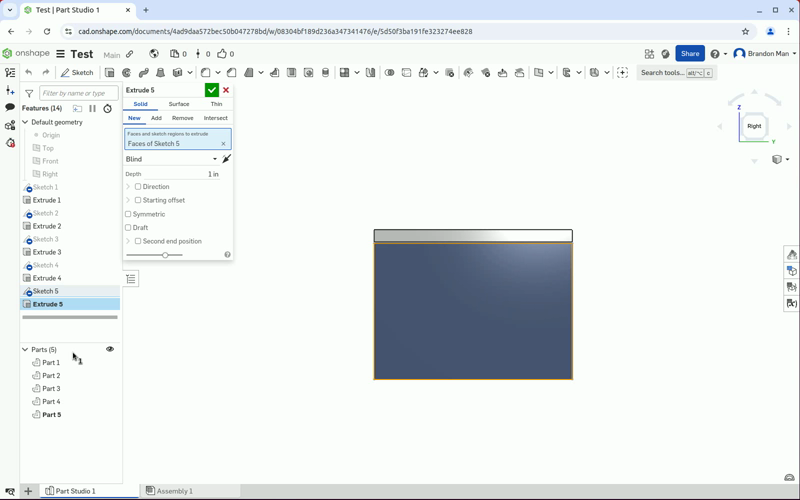
mouse_move(143, 106)
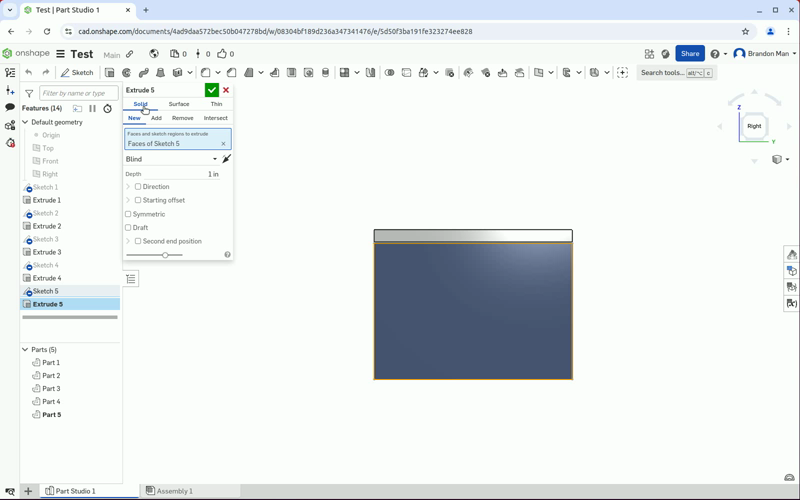
click(143, 106)
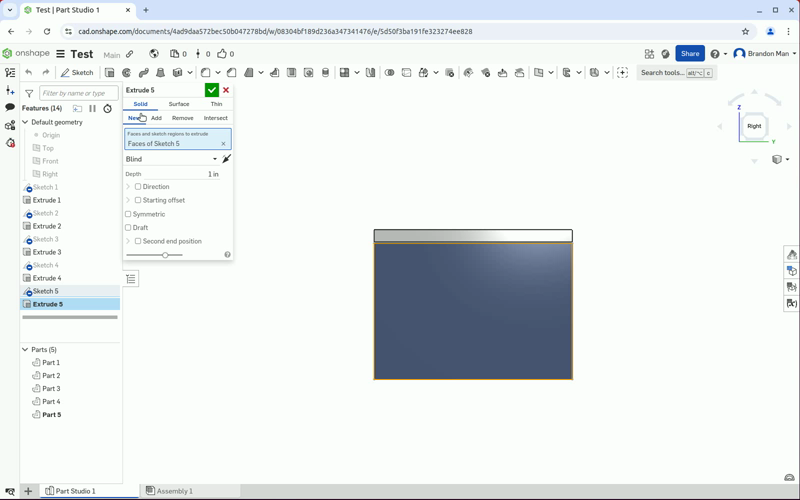
mouse_move(137, 120)
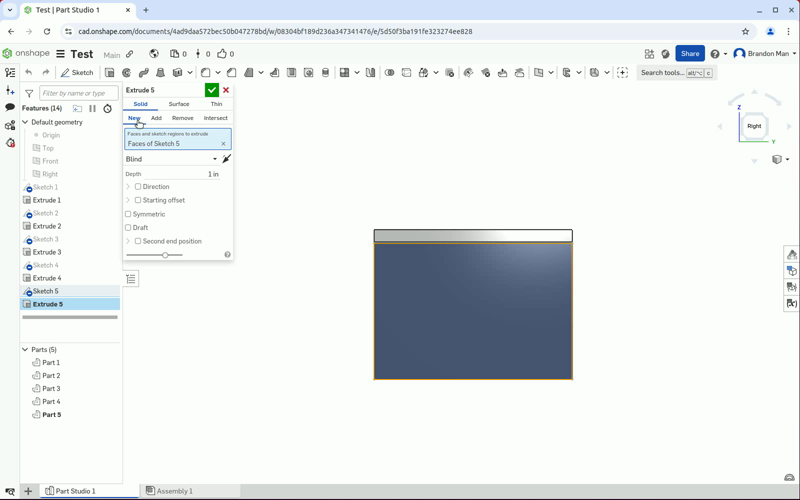
click(137, 120)
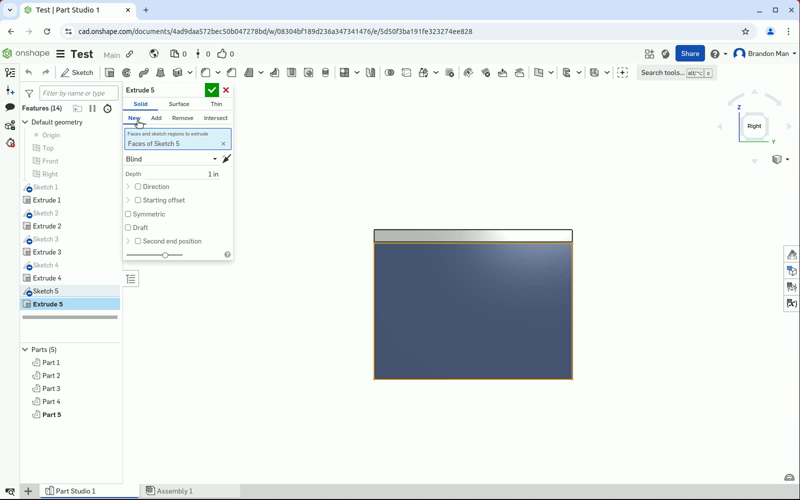
key(tab, 4)
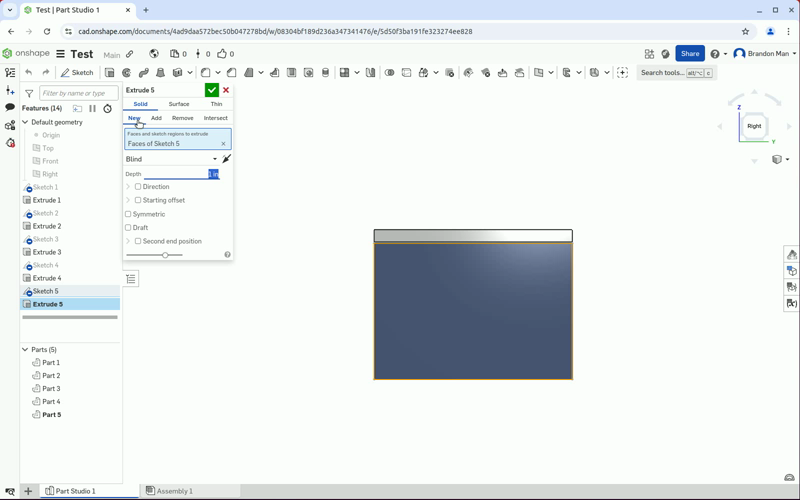
text(8.184)
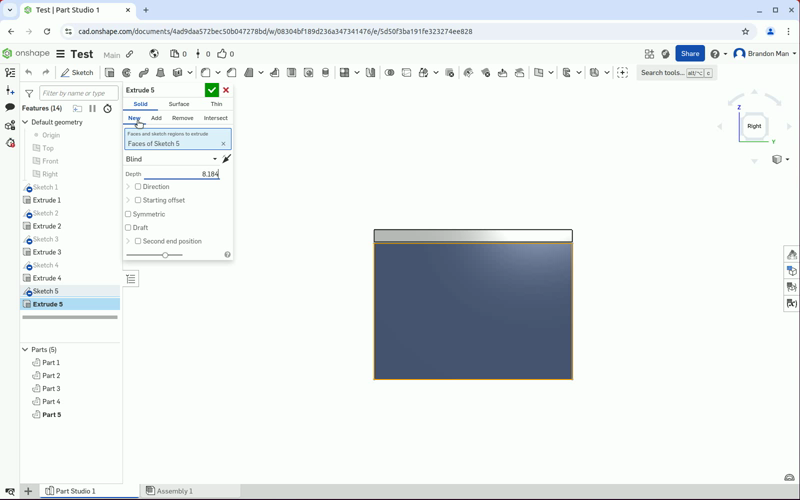
key(tab, 3)
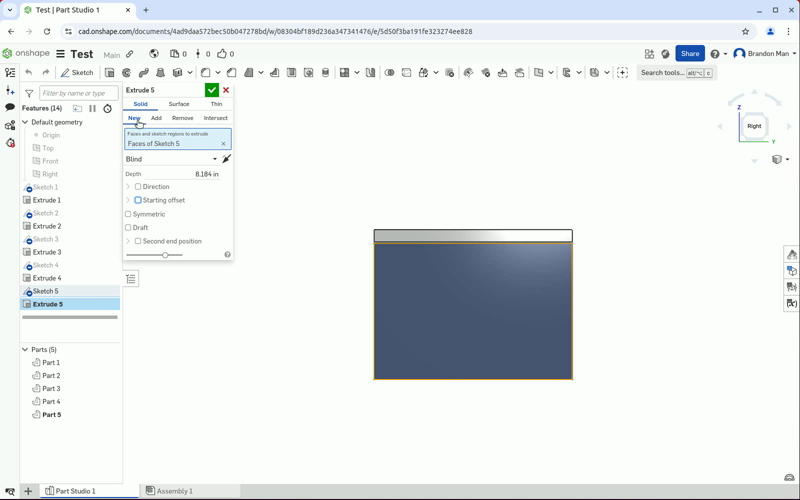
key(tab, 2)
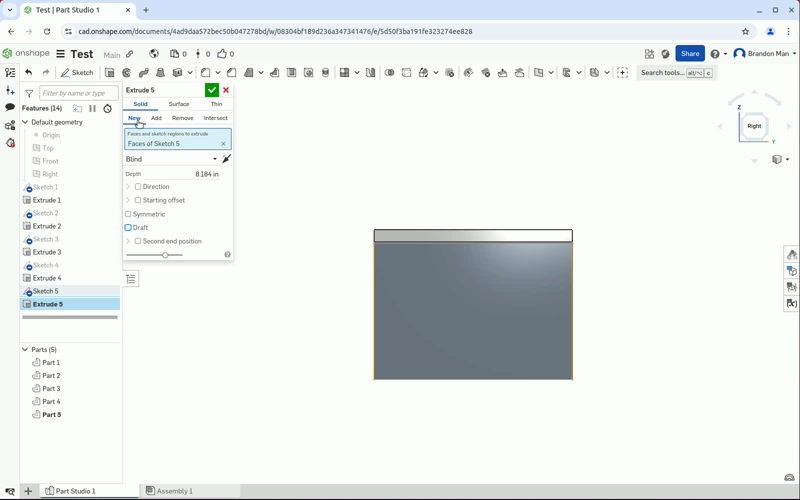
key(space)
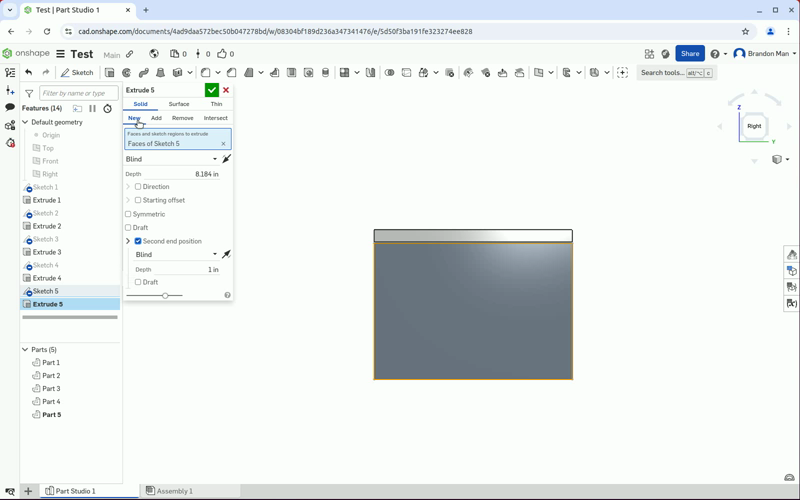
key(tab, 3)
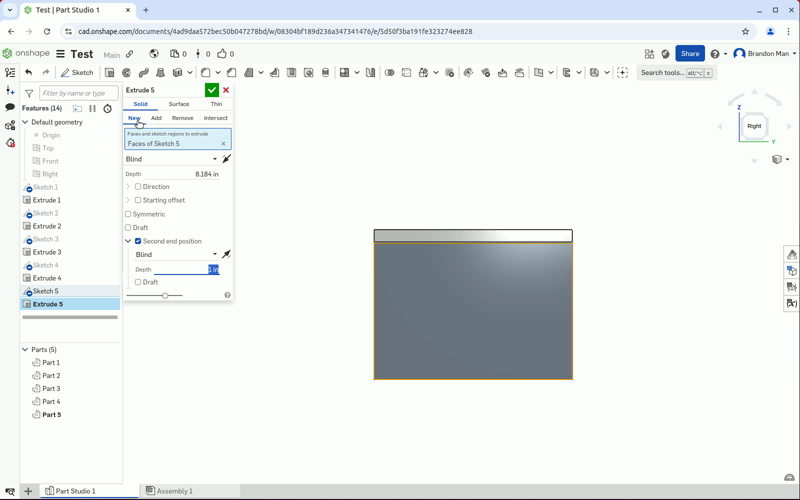
text(6.258)
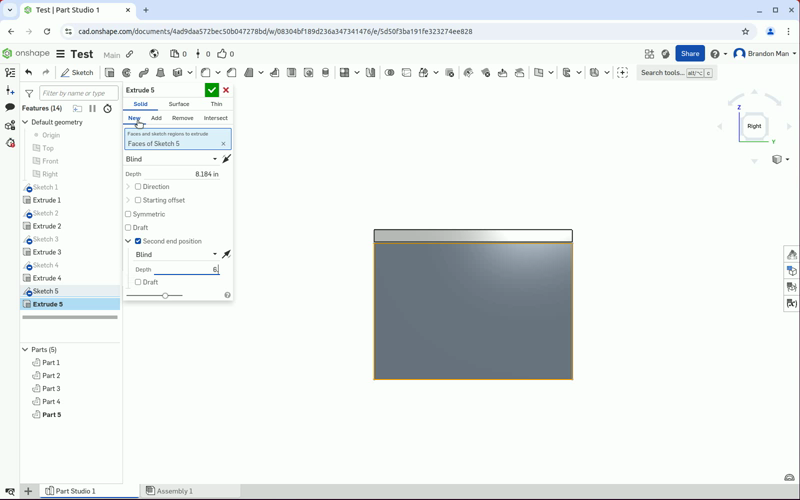
key(enter)
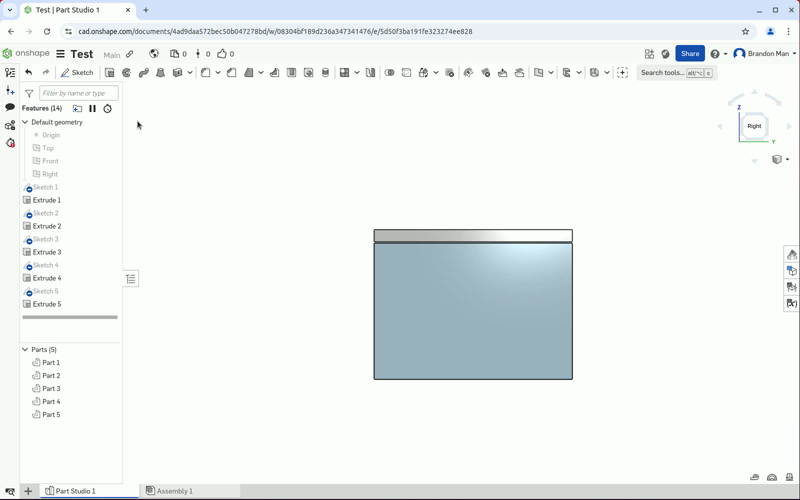
key(shift+h)
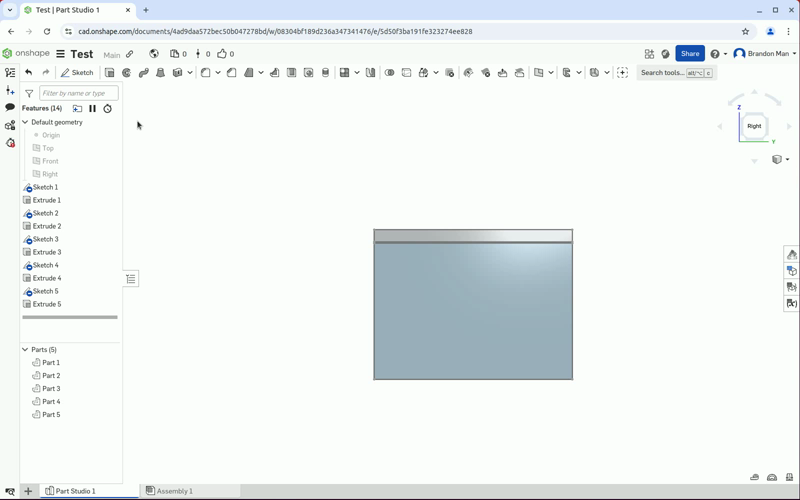
key(shift+h)
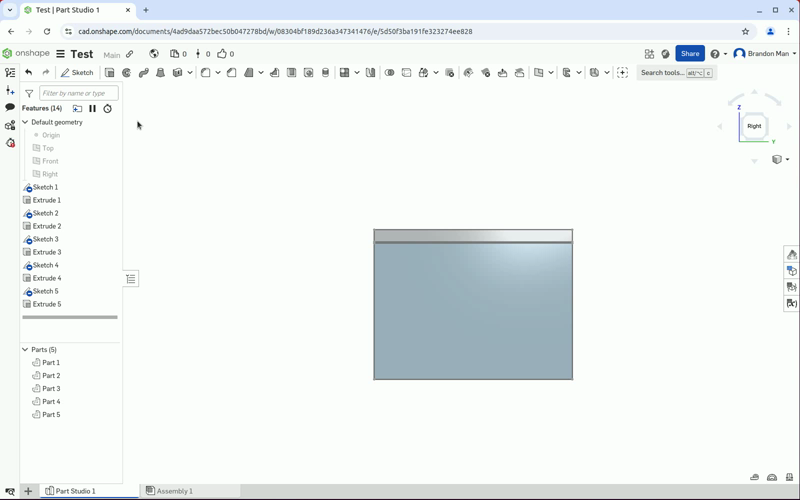
key(shift+7)
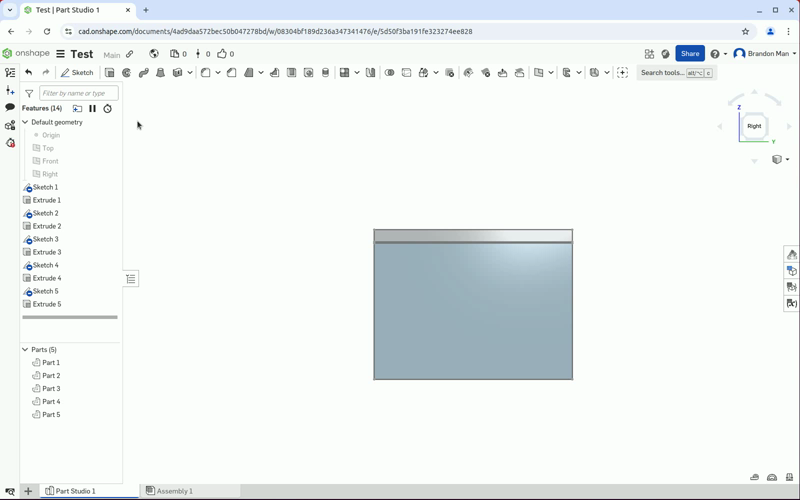
key(right, 2)
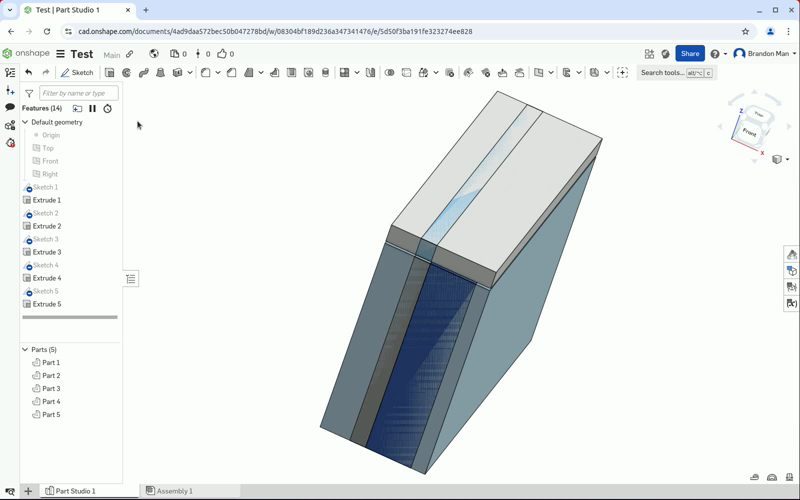
key(down, 2)
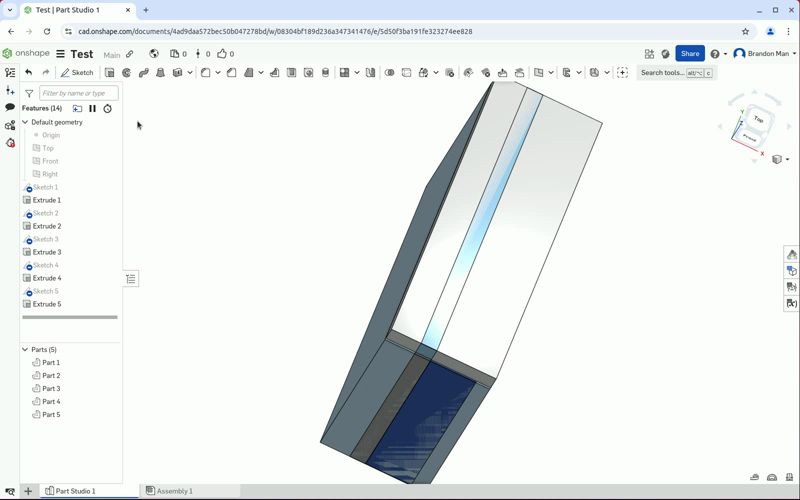
key(up, 2)
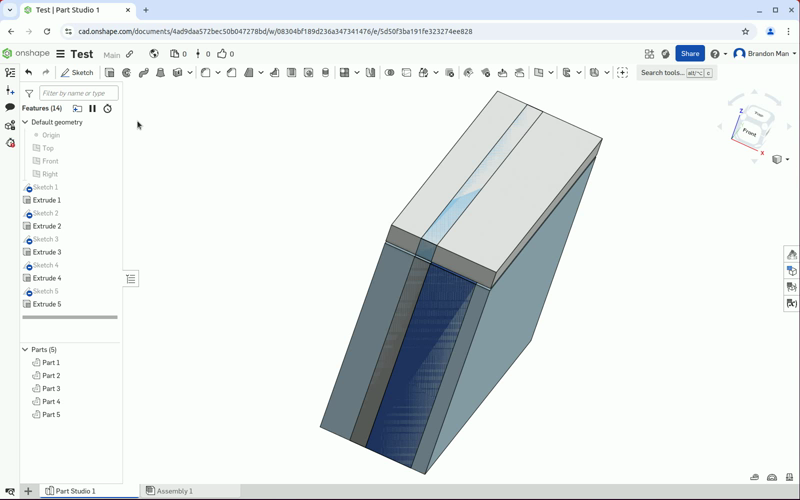
key(left, 2)
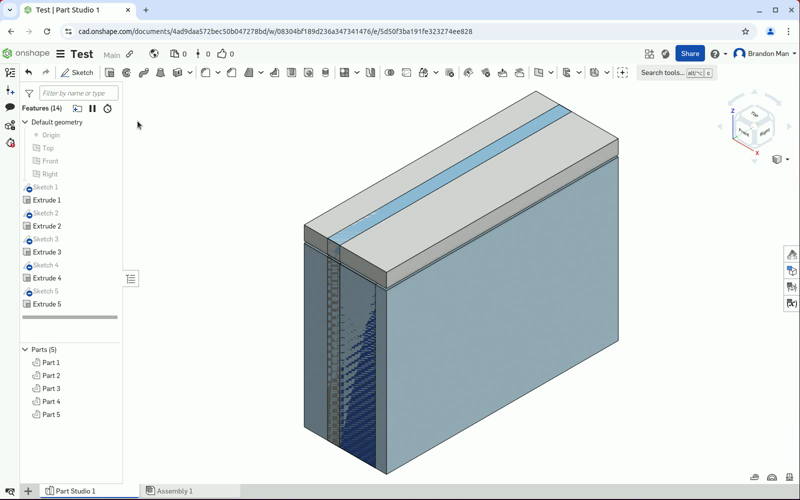
mouse_move(73, 189)
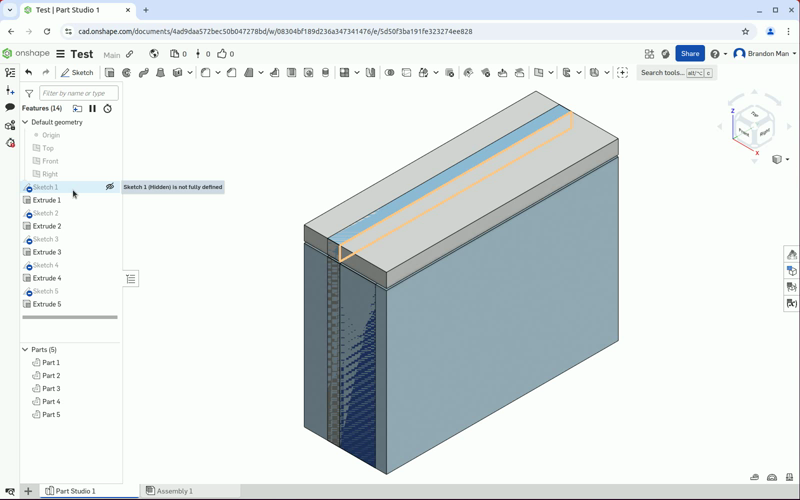
click(73, 189)